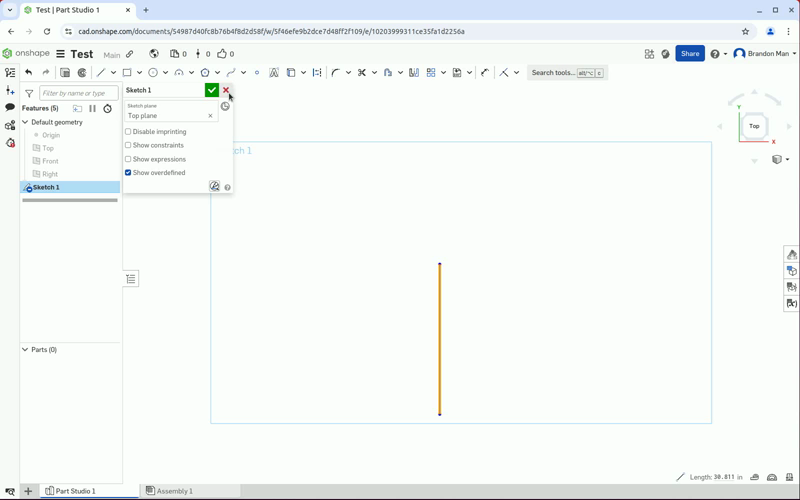
key(shift+h)
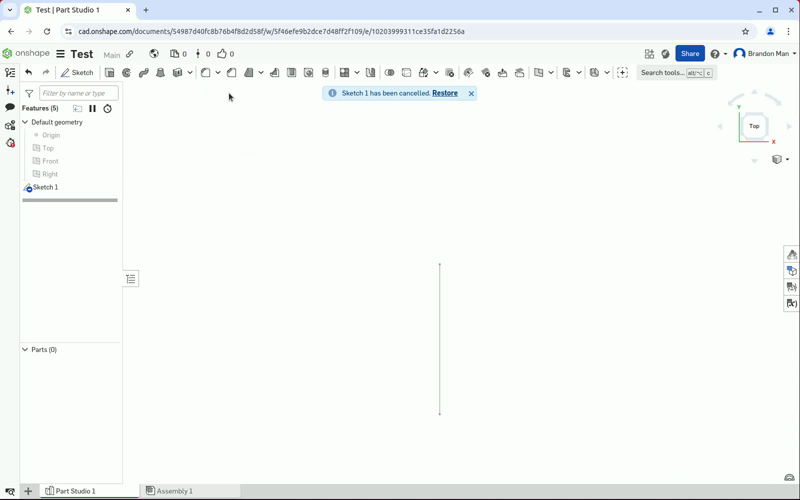
key(shift+s)
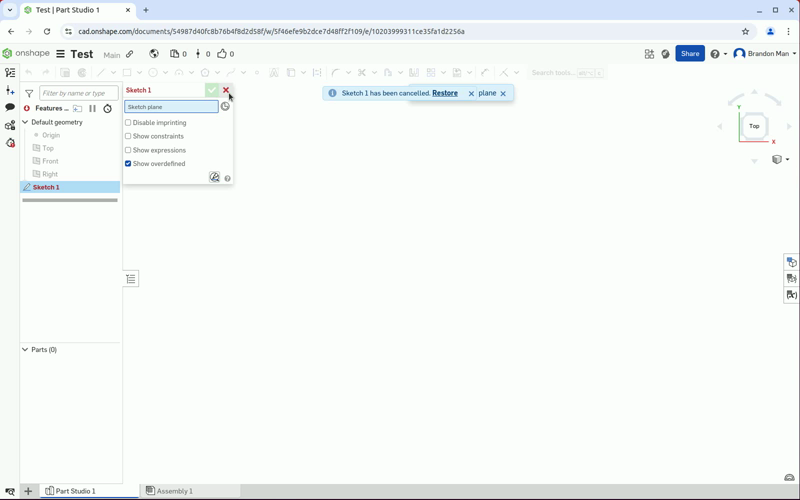
mouse_move(73, 150)
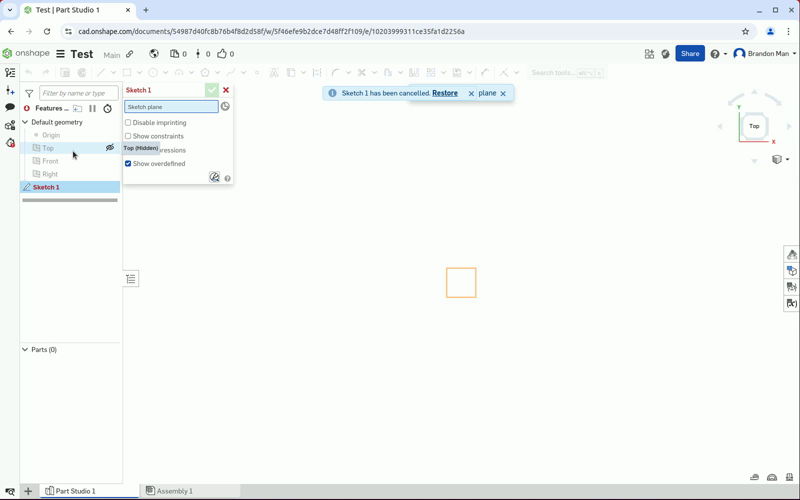
click(73, 150)
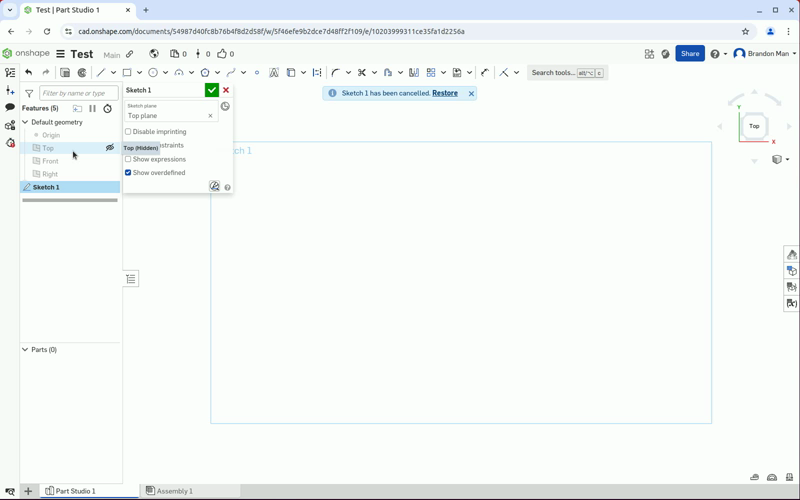
mouse_move(73, 352)
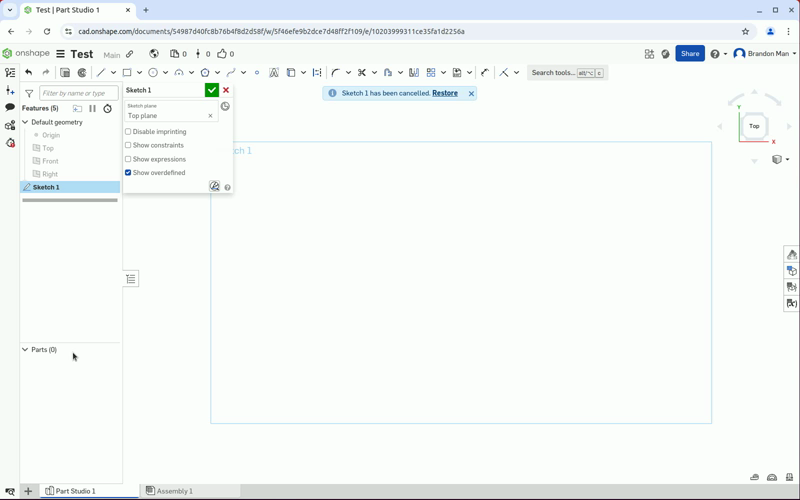
key(y)
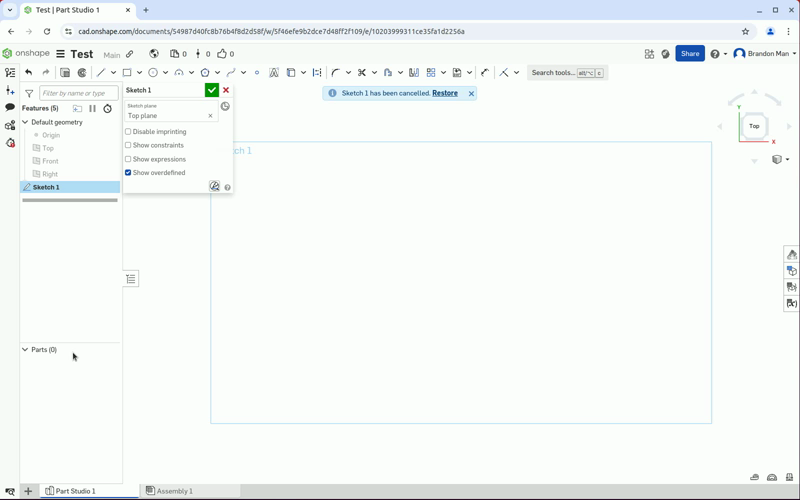
key(l)
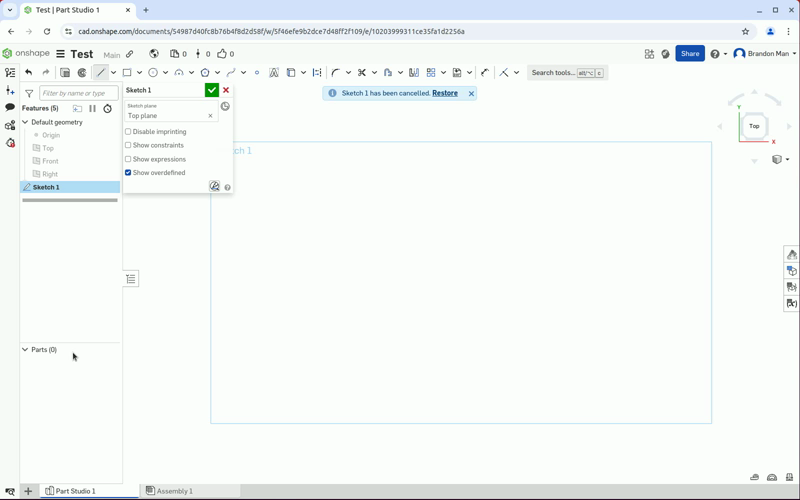
key_down(shift)
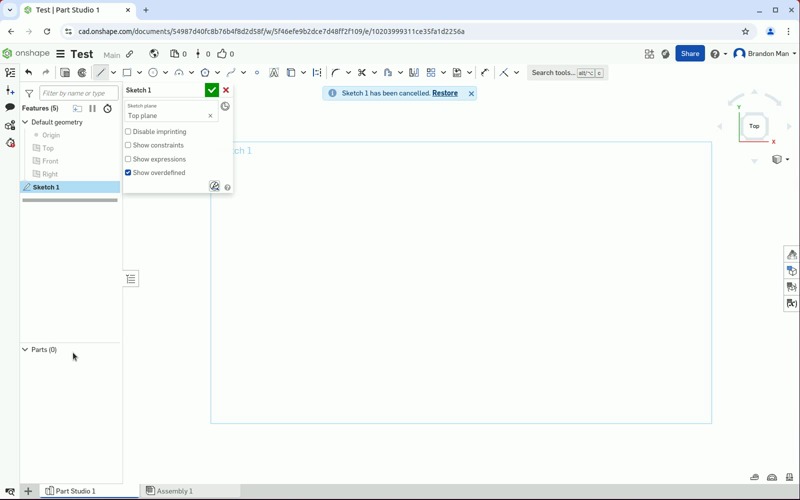
mouse_move(365, 395)
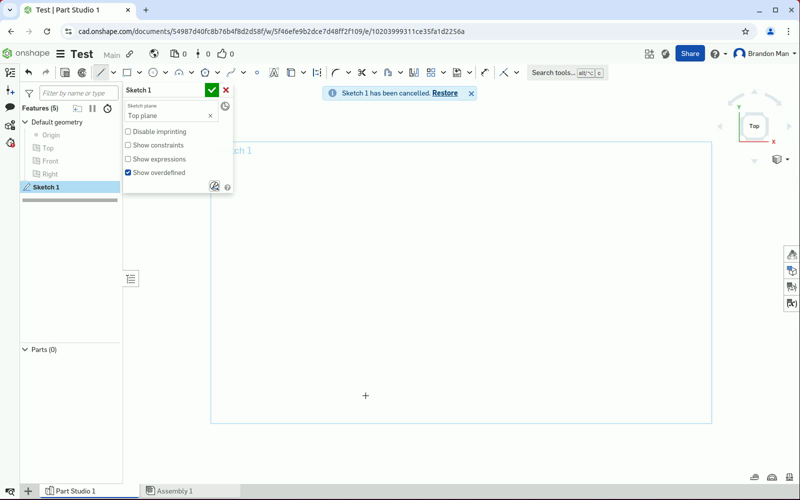
click(365, 395)
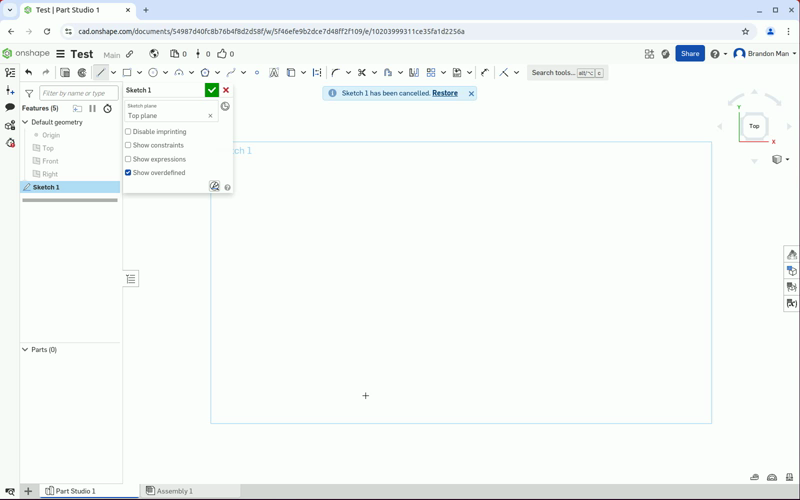
key_up(shift)
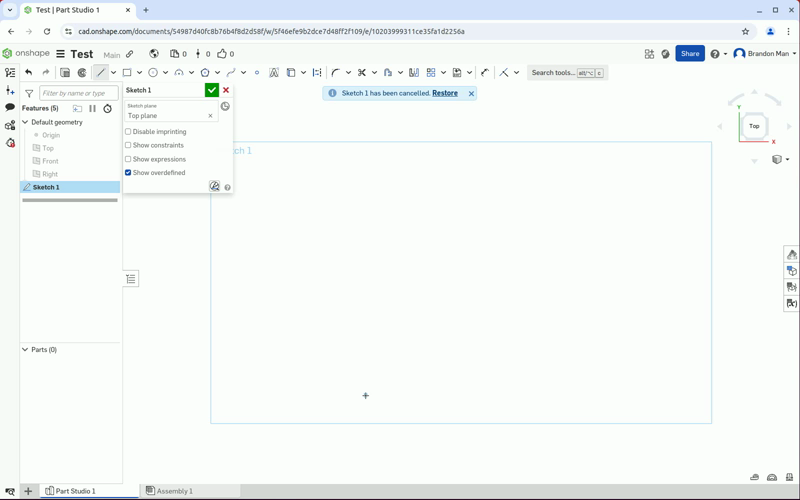
key_down(shift)
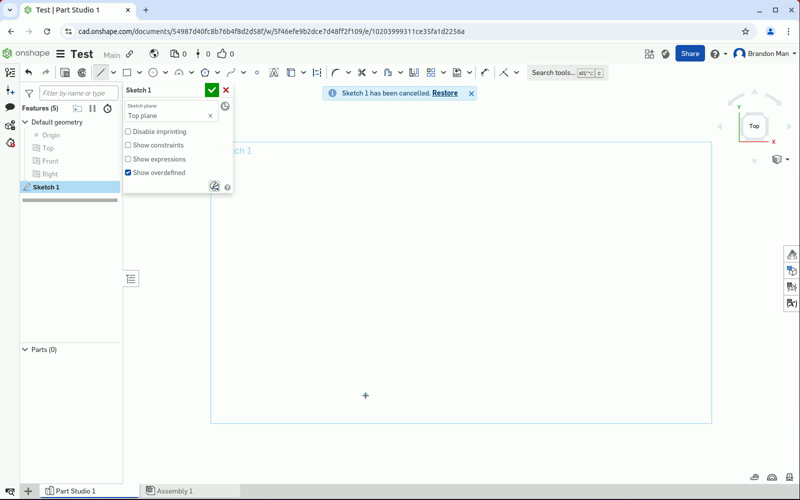
mouse_move(460, 395)
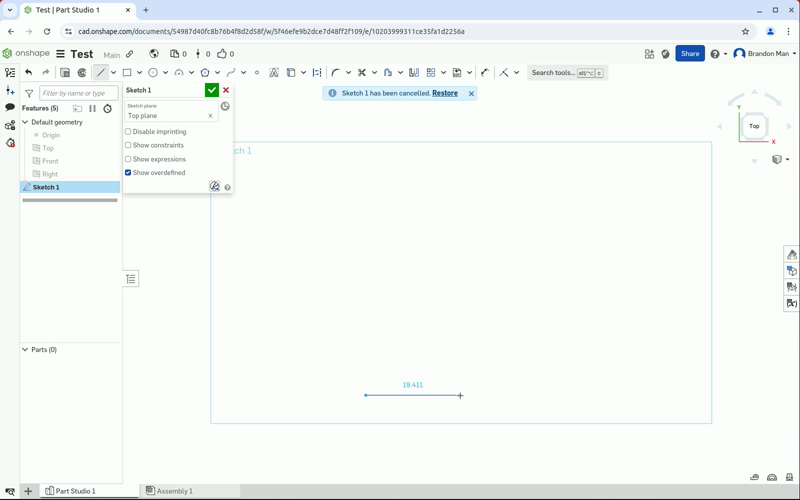
click(460, 395)
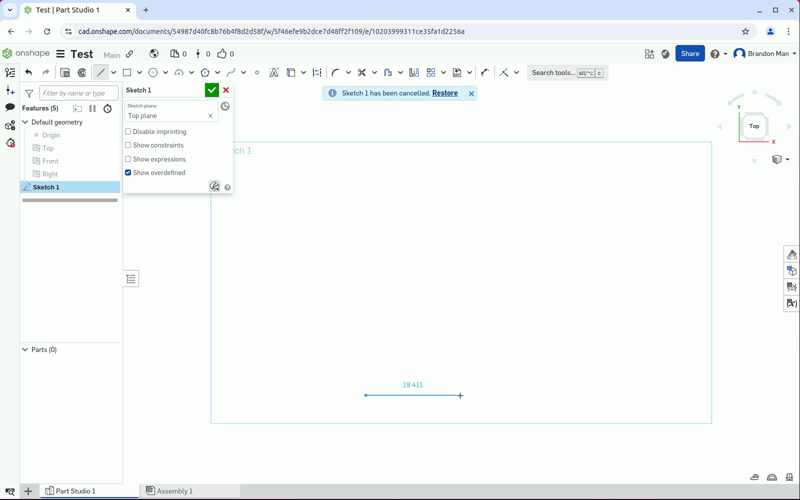
key_up(shift)
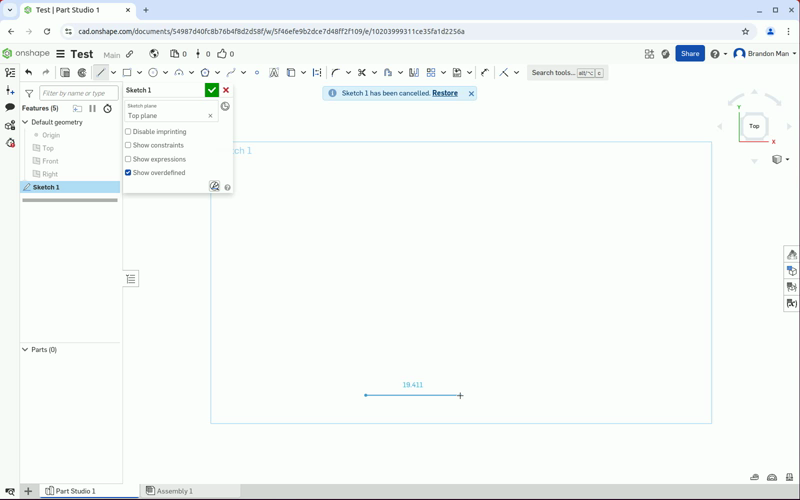
key_down(shift)
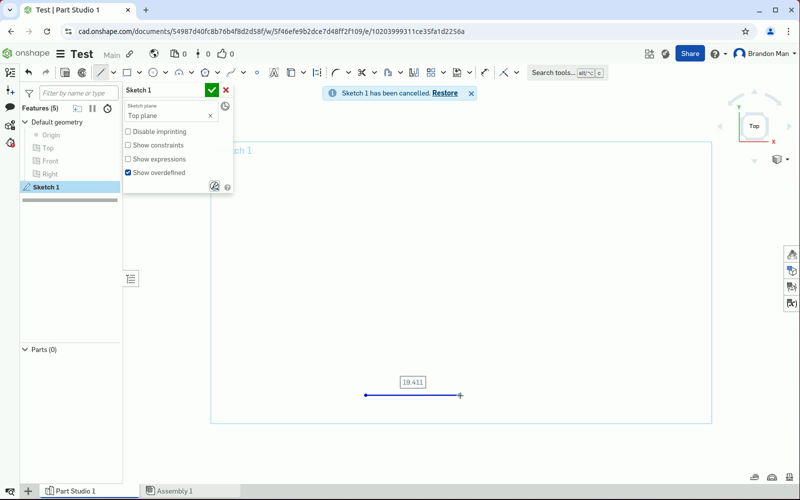
mouse_move(460, 282)
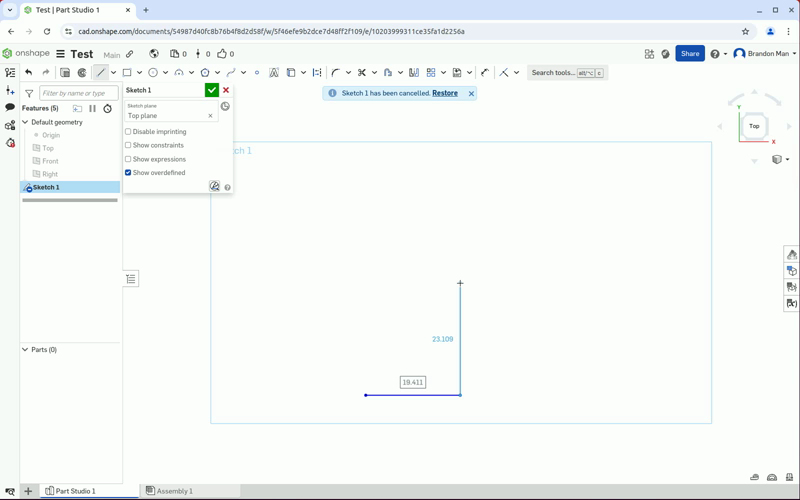
click(460, 282)
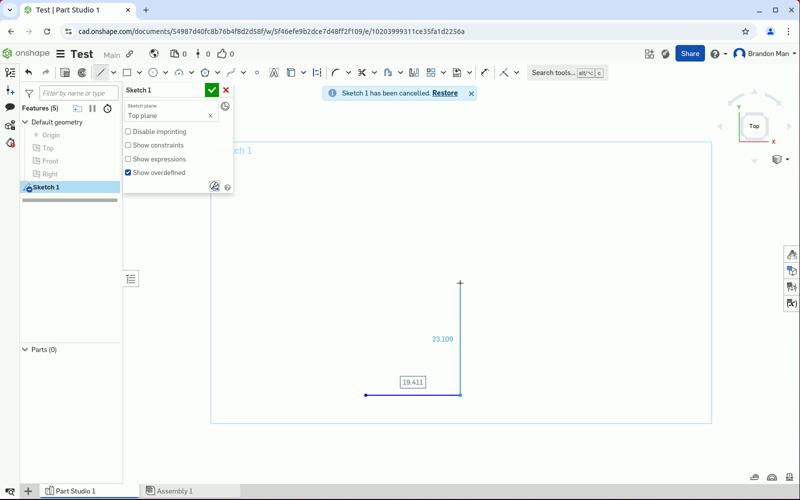
key_up(shift)
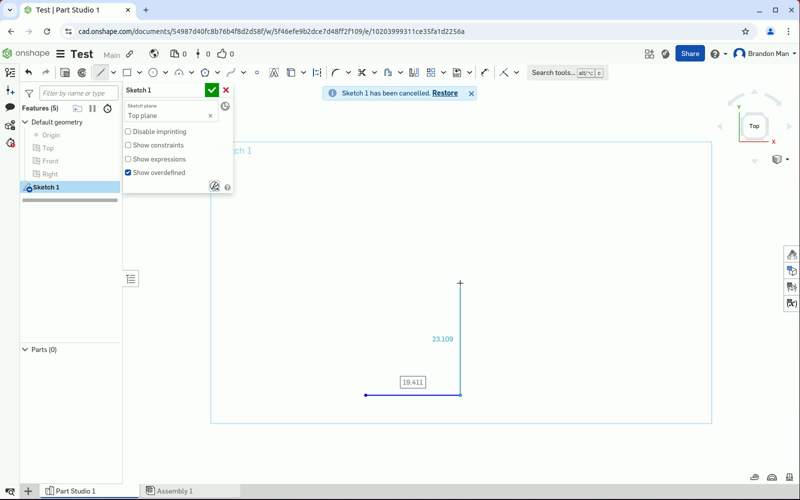
key_down(shift)
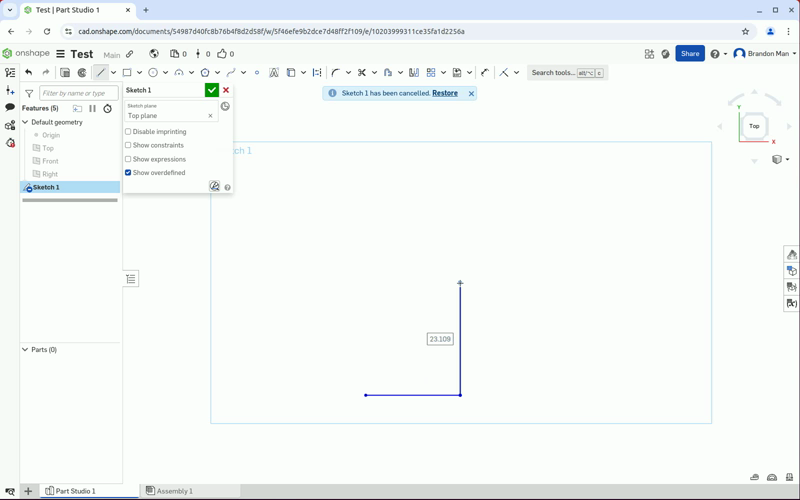
mouse_move(365, 282)
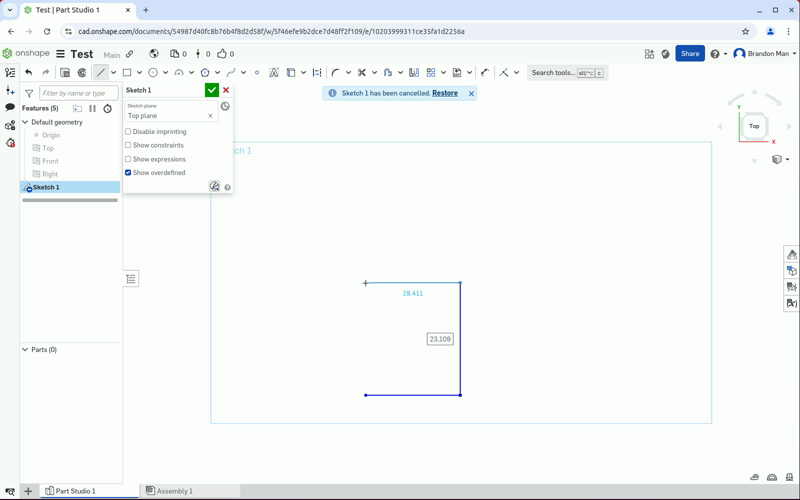
click(365, 282)
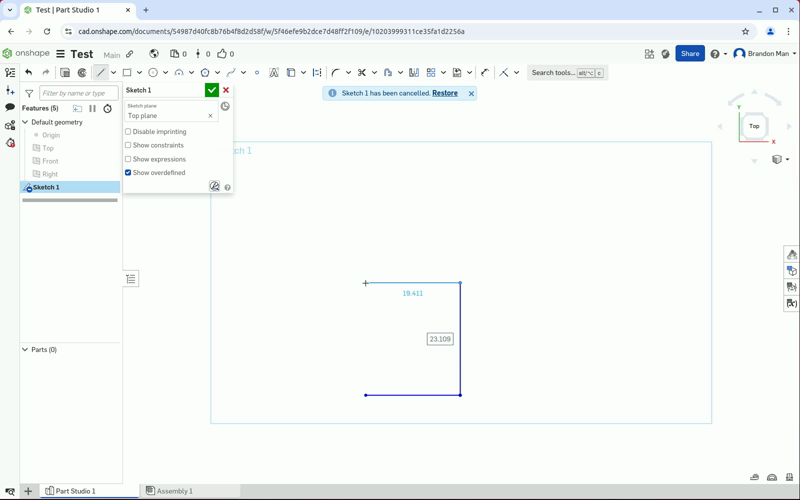
key_up(shift)
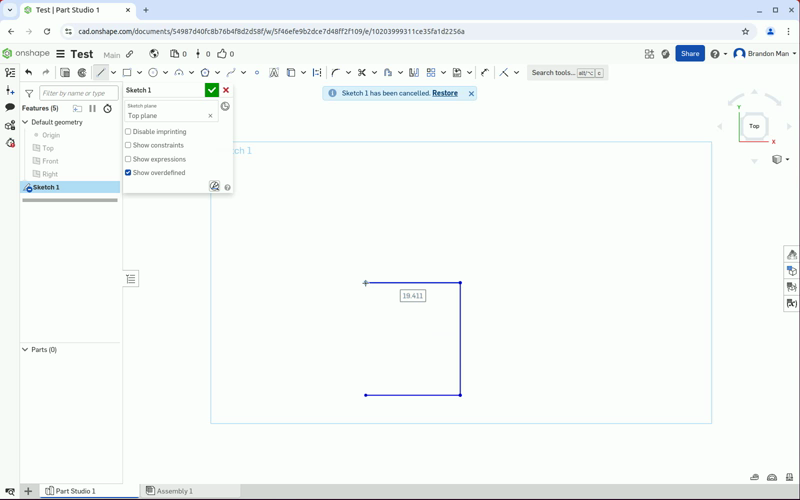
key_down(shift)
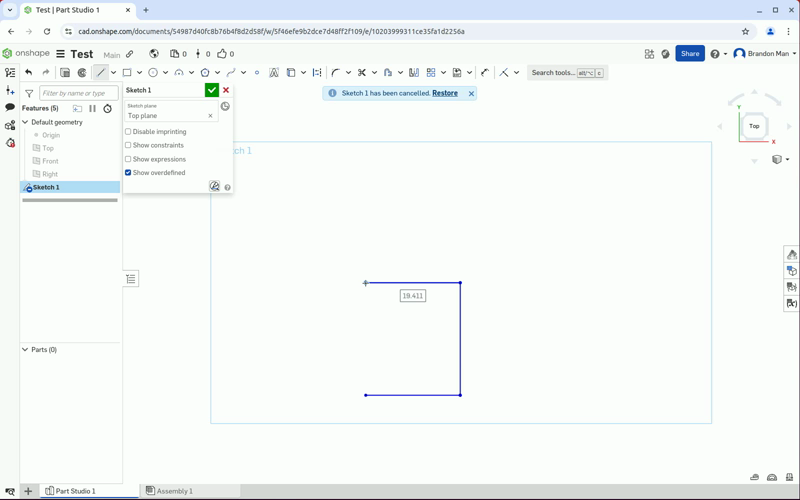
mouse_move(365, 395)
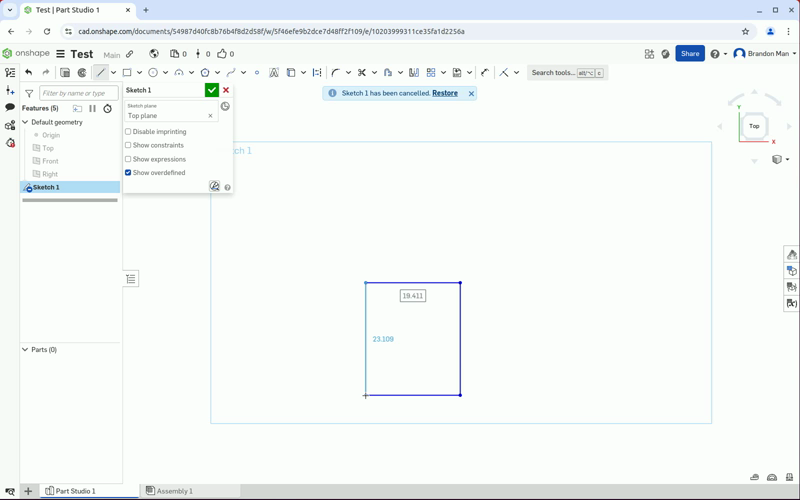
key_up(shift)
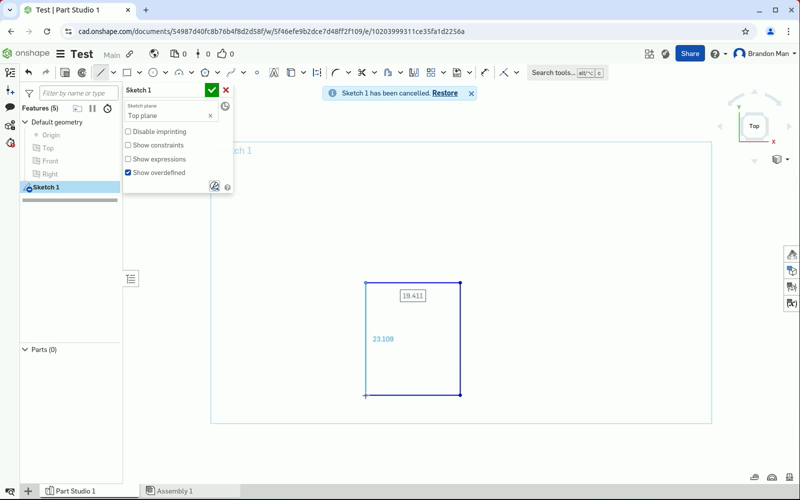
click(365, 395)
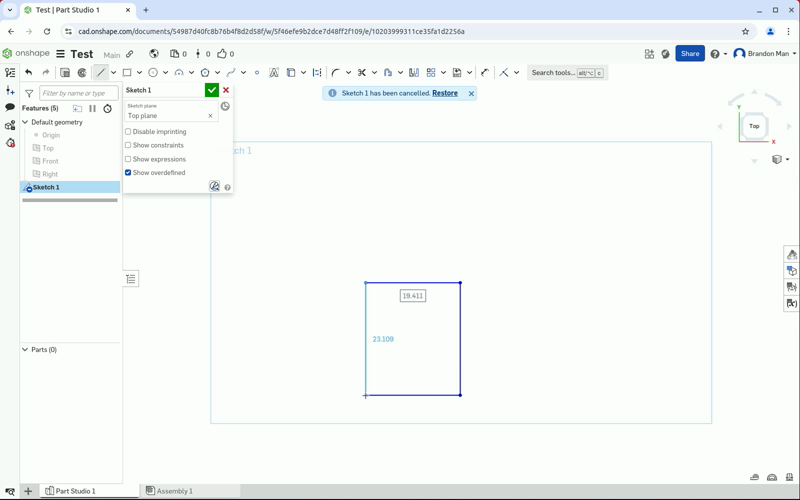
key(esc)
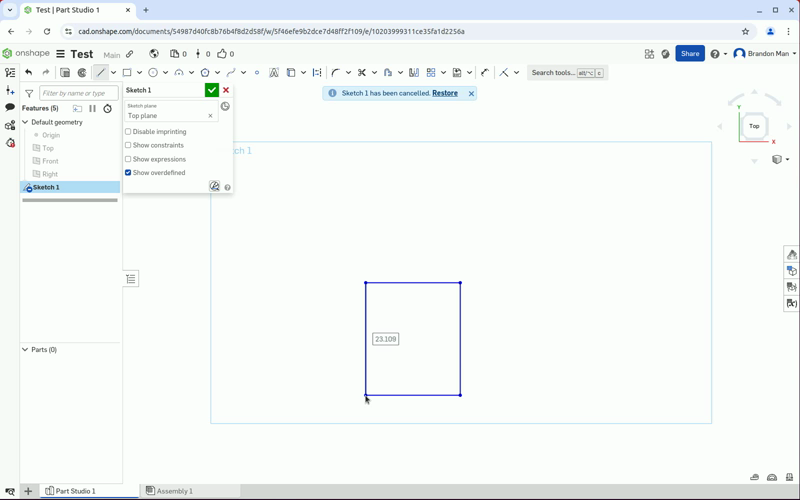
mouse_move(449, 291)
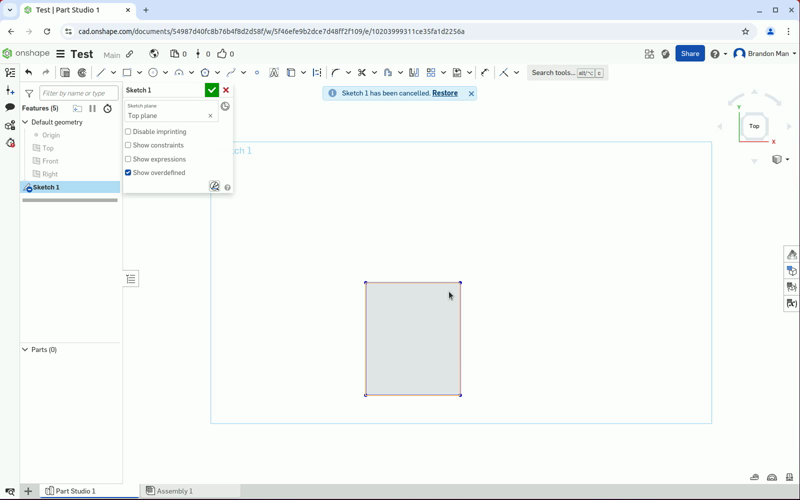
click(449, 291)
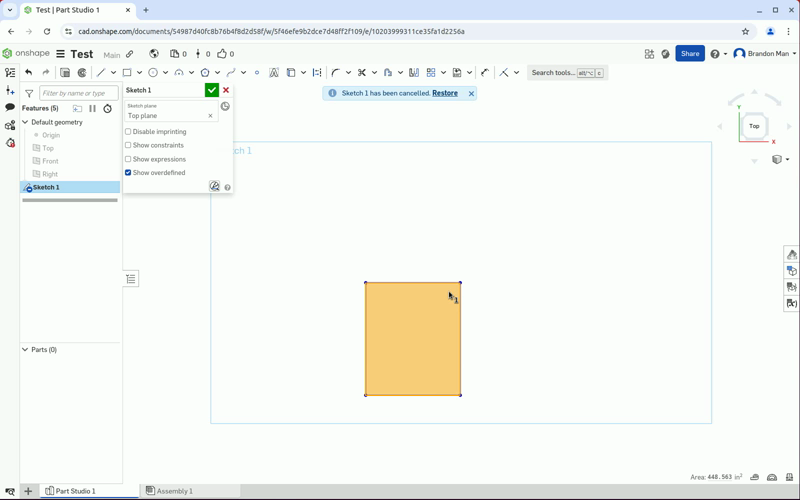
mouse_move(73, 352)
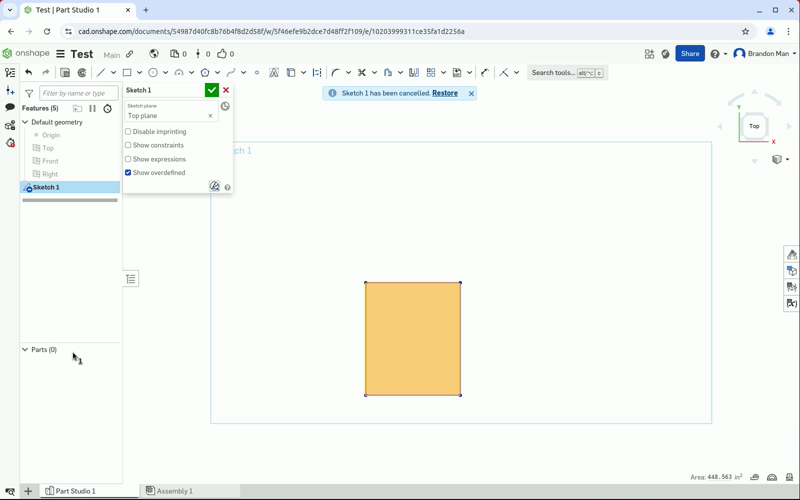
key(shift+y)
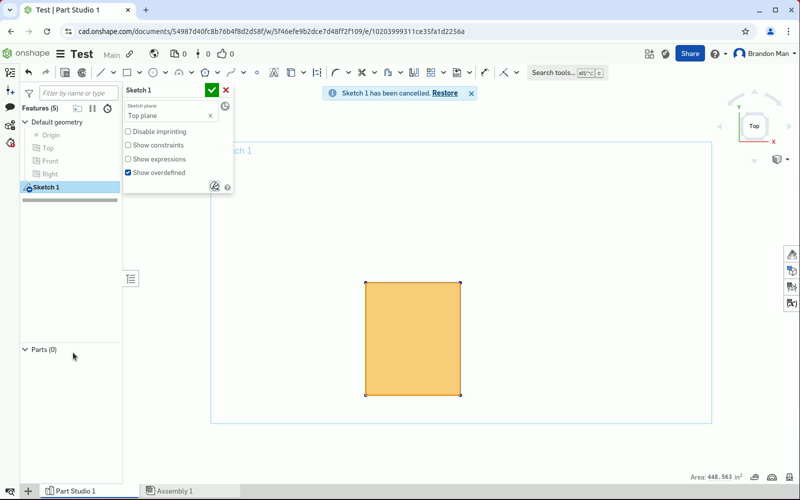
key(shift+e)
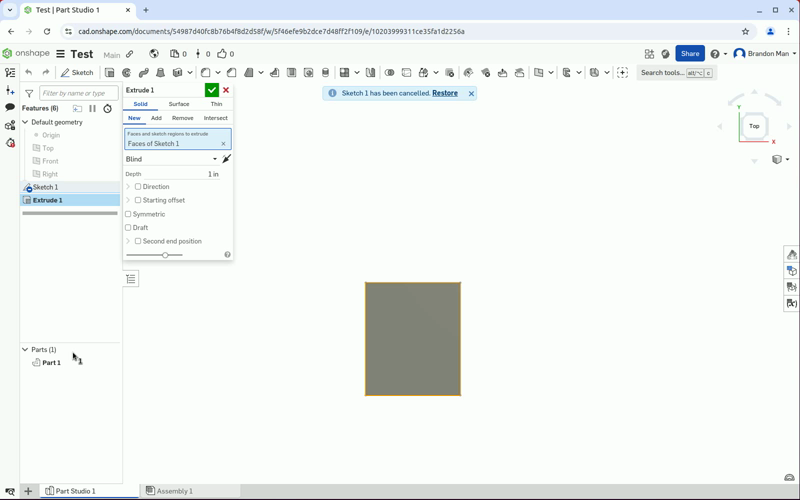
mouse_move(143, 106)
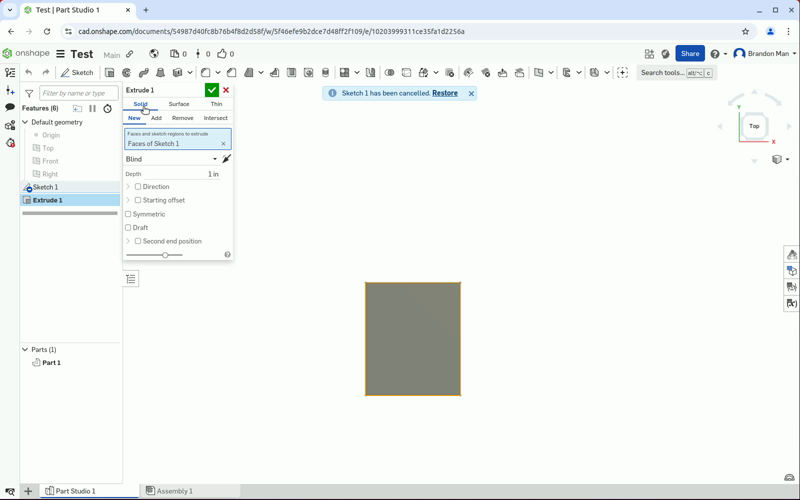
click(143, 106)
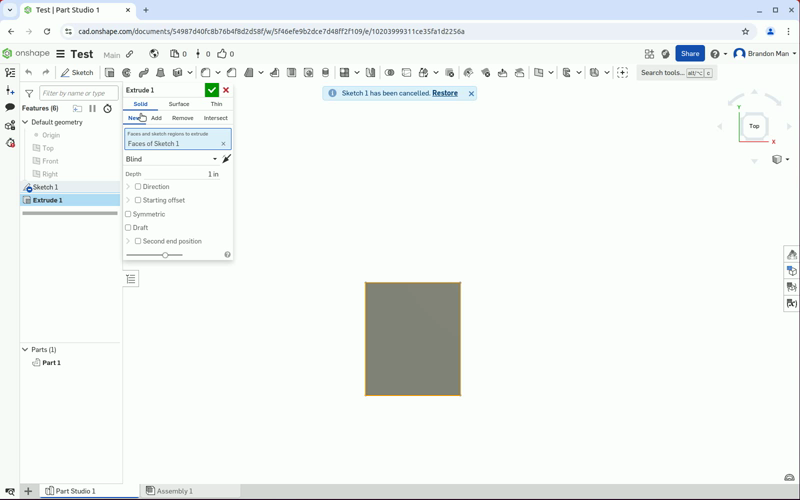
mouse_move(137, 120)
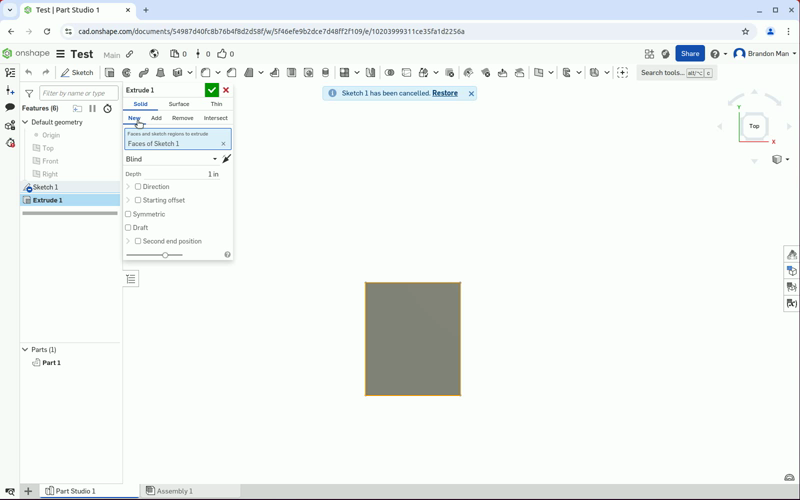
click(137, 120)
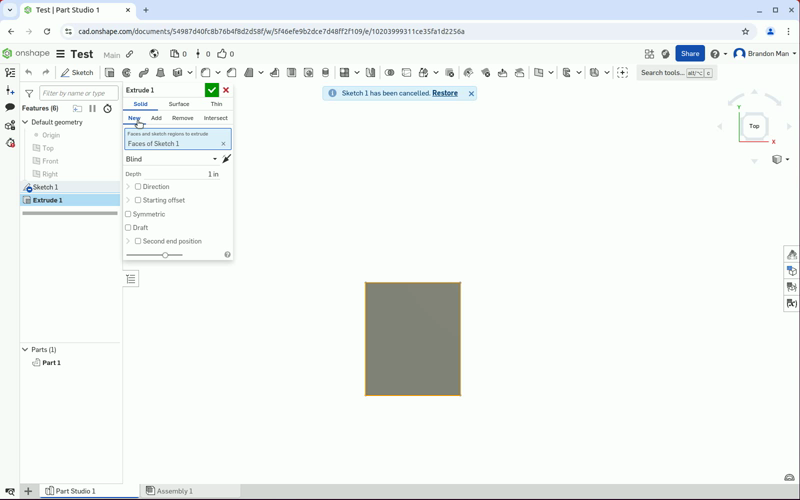
key(tab, 4)
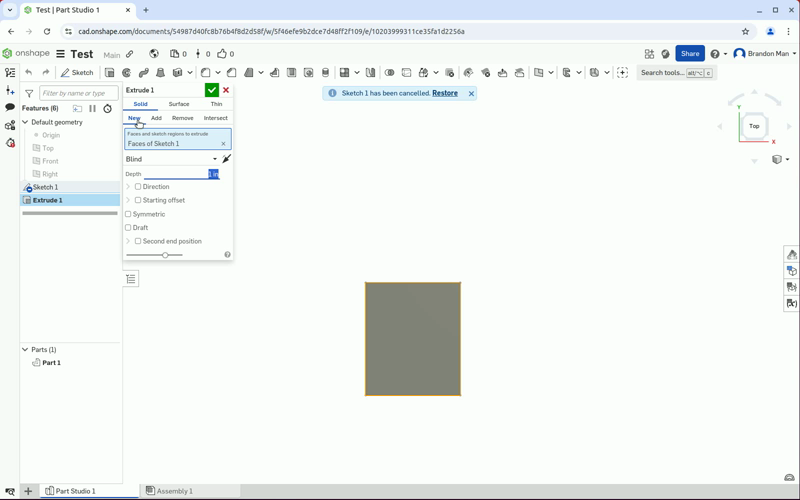
text(-0.481)
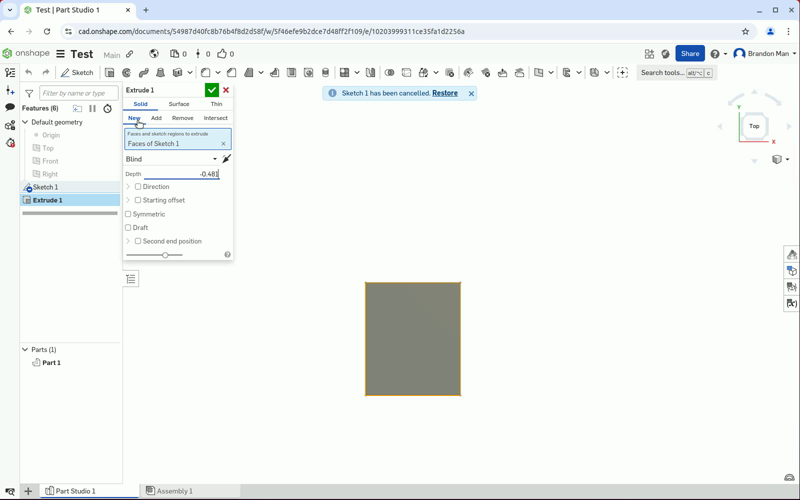
key(enter)
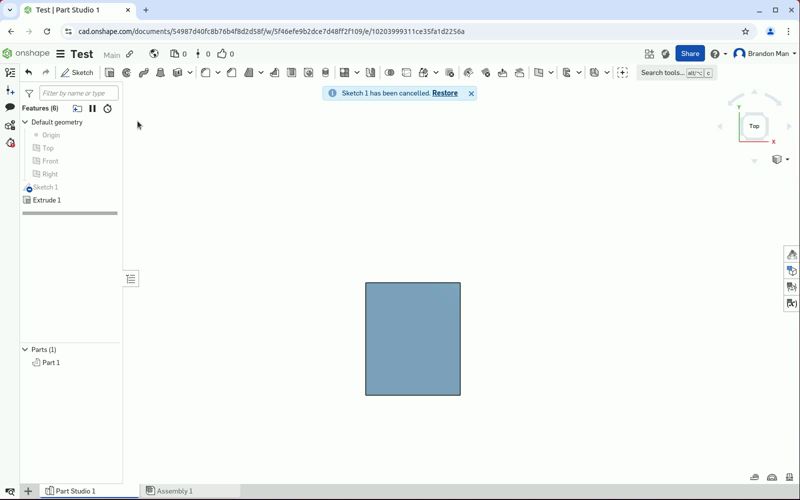
key(shift+h)
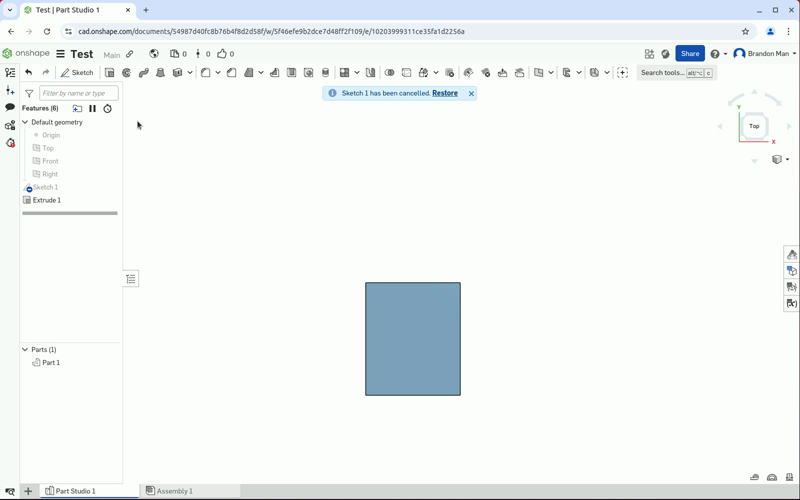
key(shift+h)
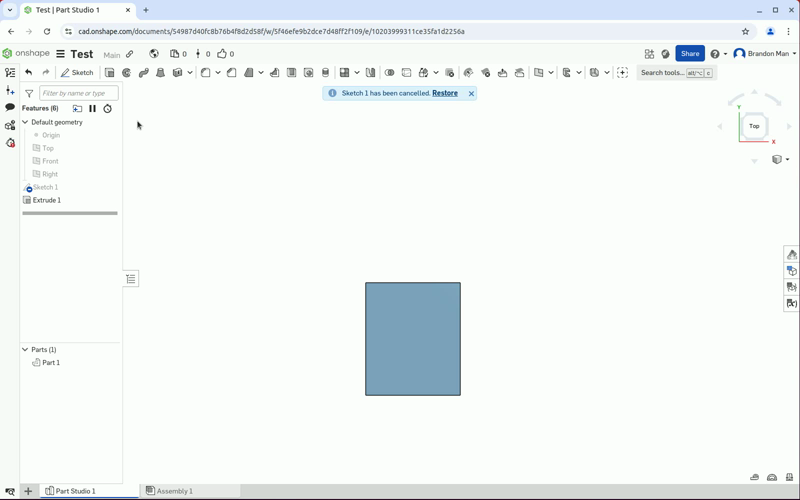
mouse_move(73, 189)
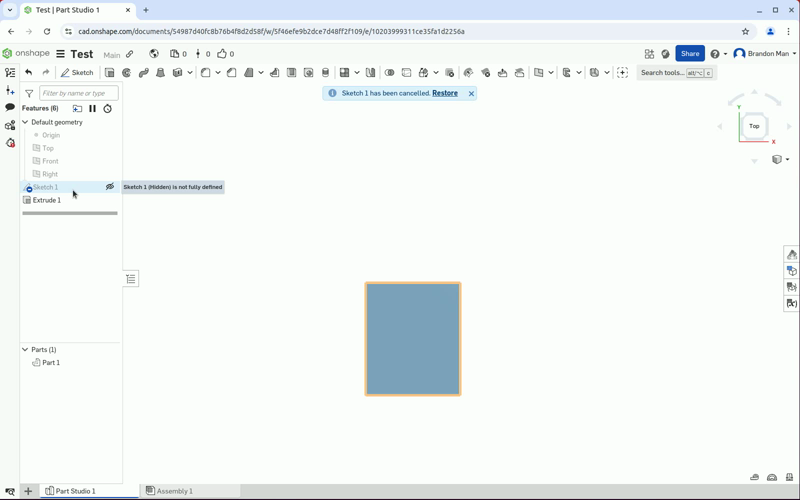
click(73, 189)
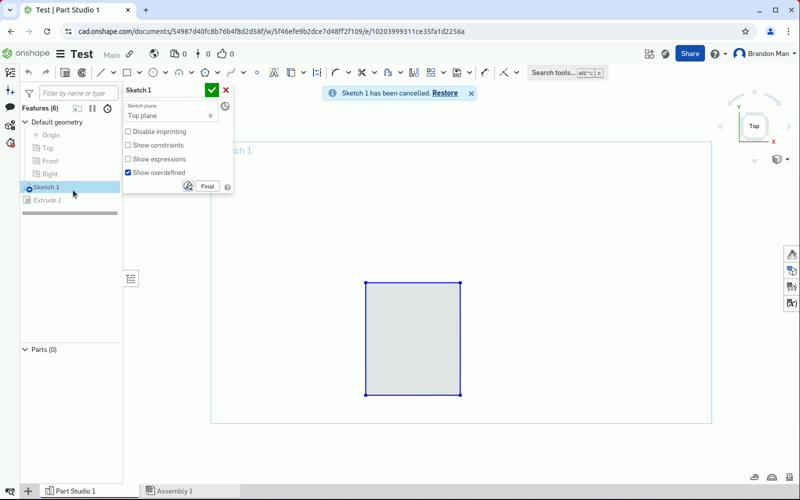
mouse_move(229, 92)
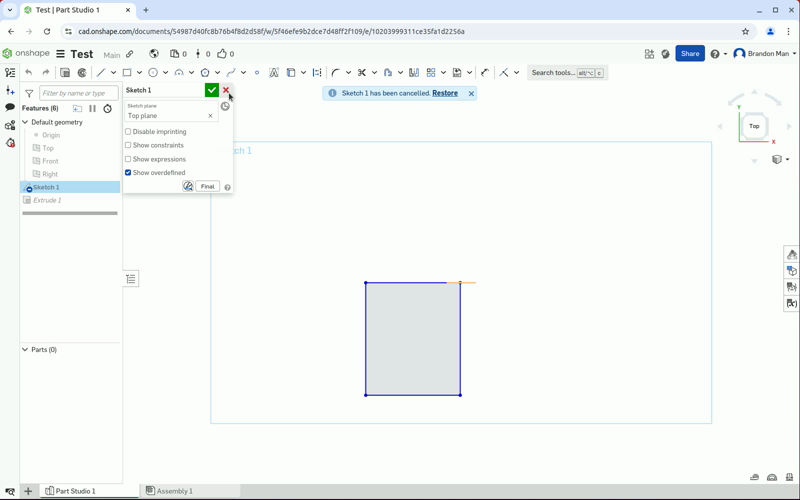
click(229, 92)
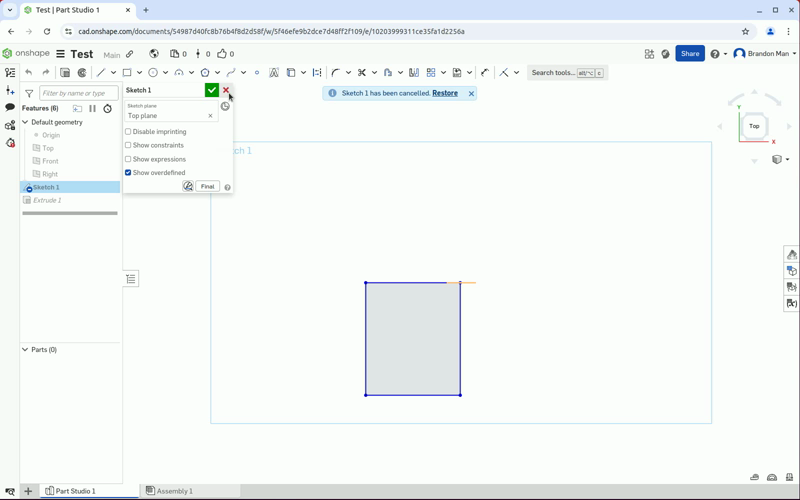
key(shift+s)
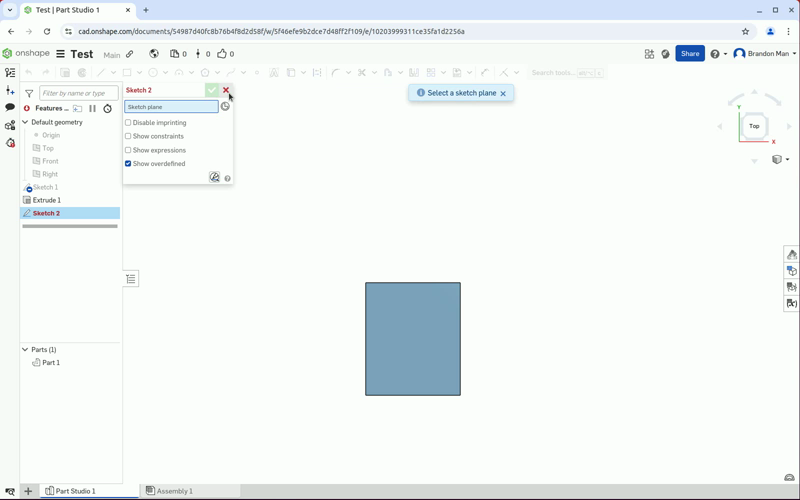
mouse_move(73, 150)
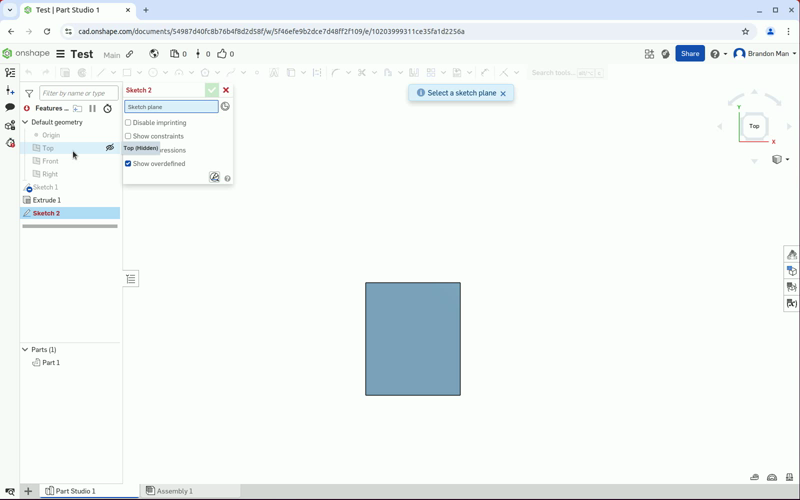
click(73, 150)
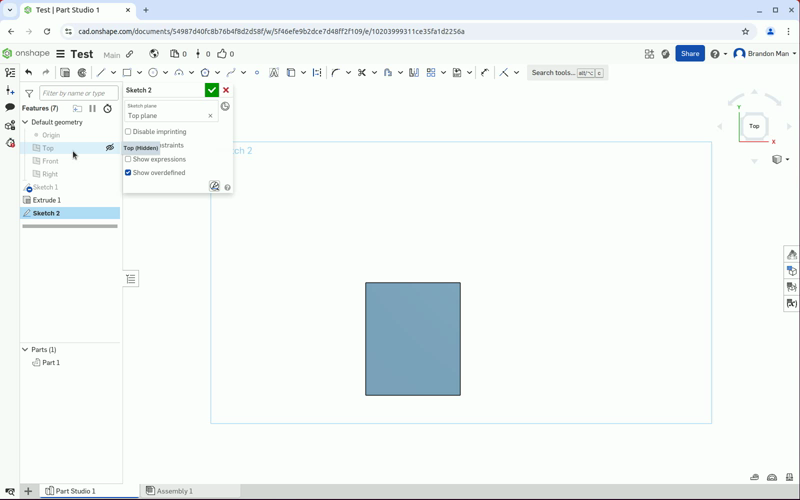
mouse_move(73, 352)
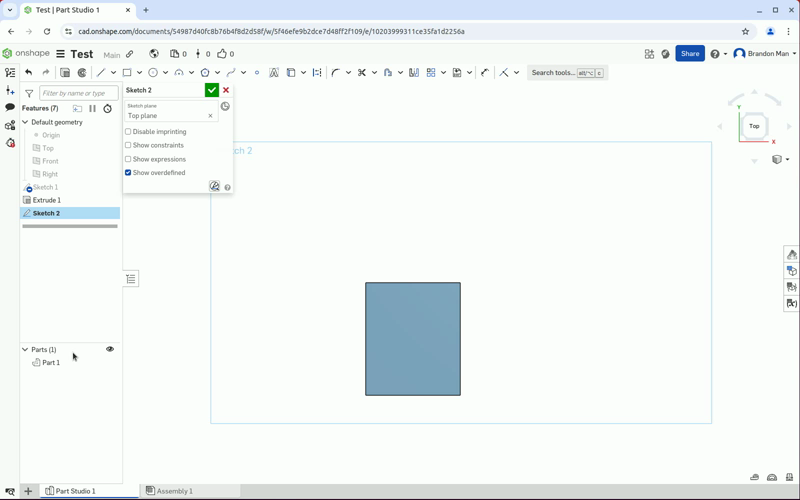
key(y)
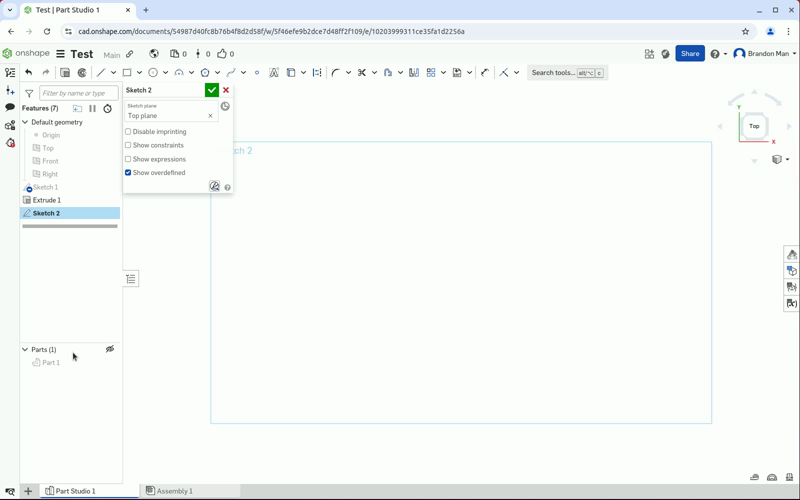
key(l)
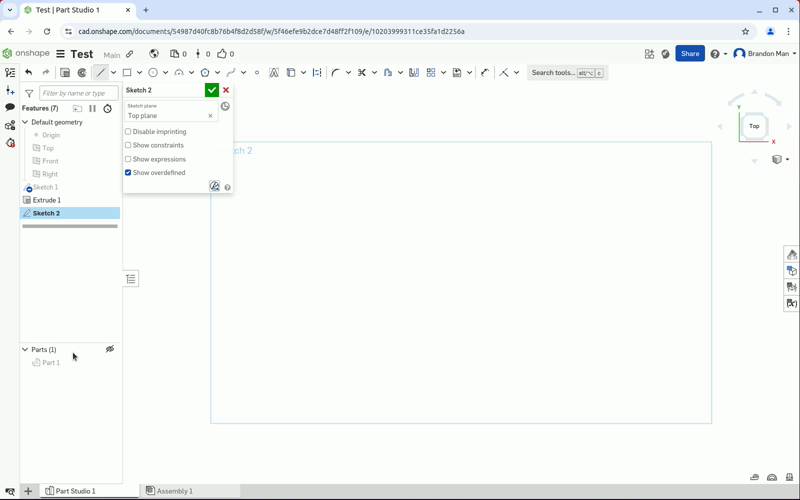
key_down(shift)
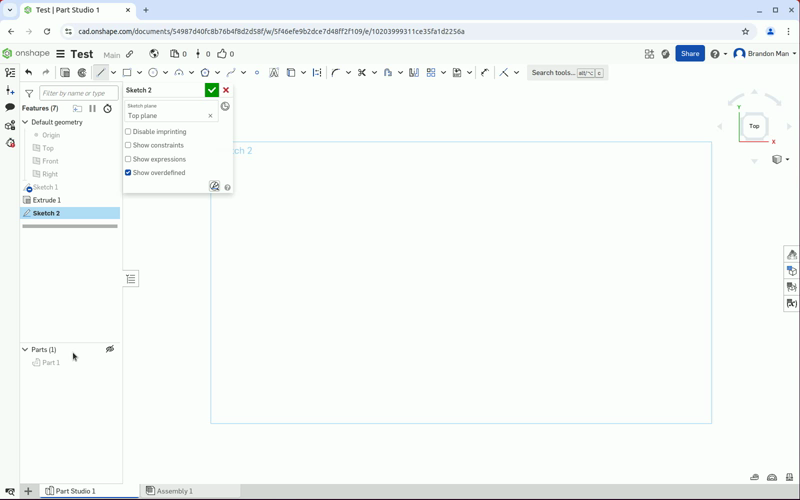
mouse_move(365, 395)
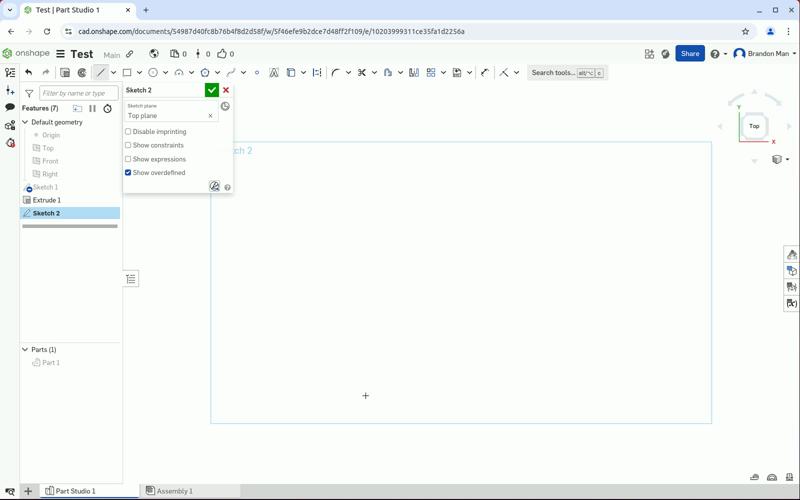
click(365, 395)
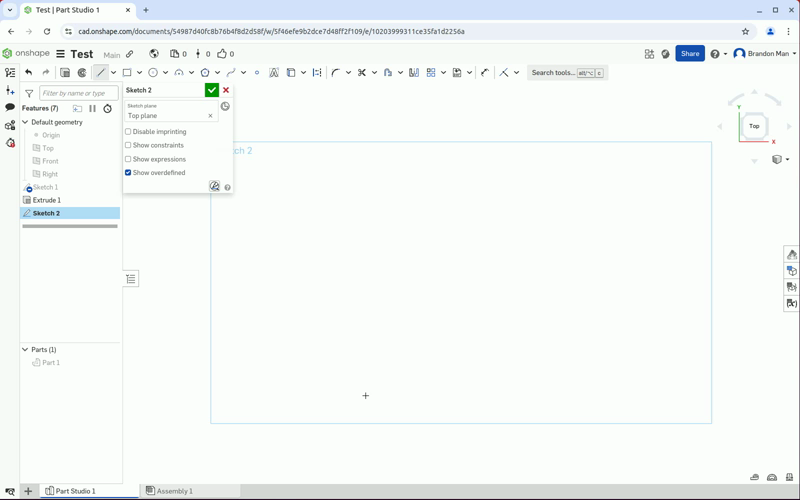
key_up(shift)
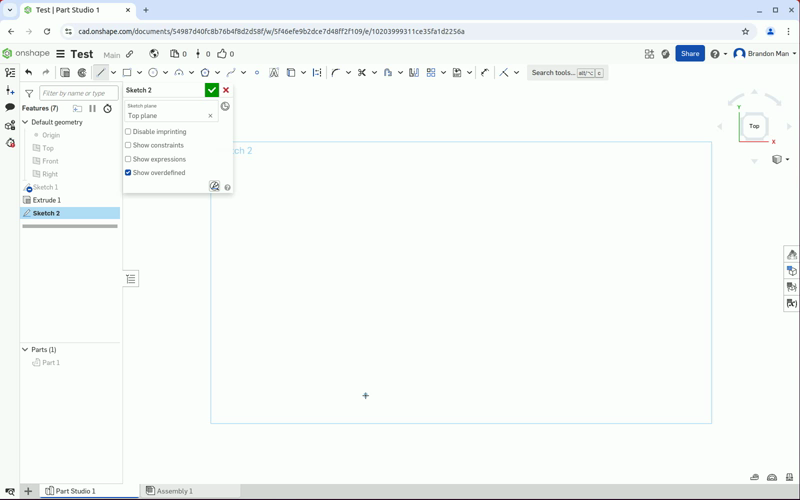
key_down(shift)
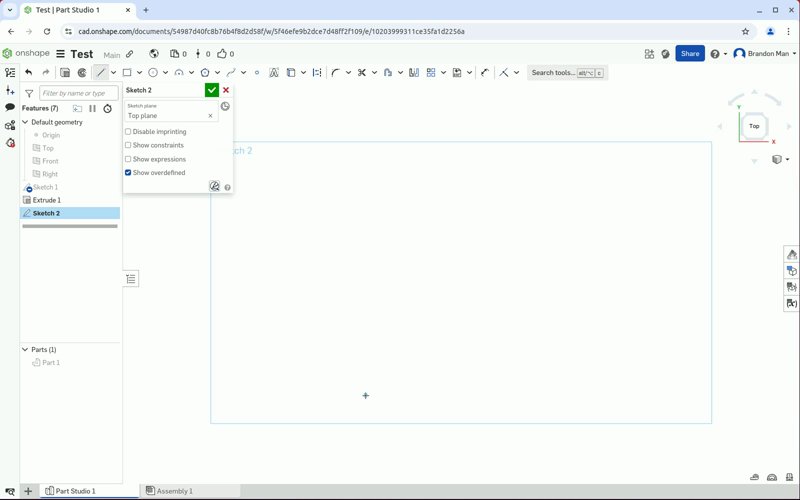
mouse_move(460, 395)
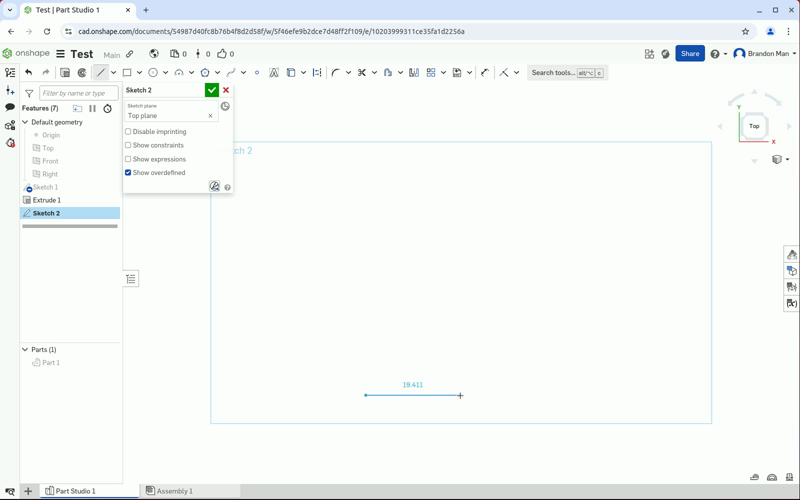
click(460, 395)
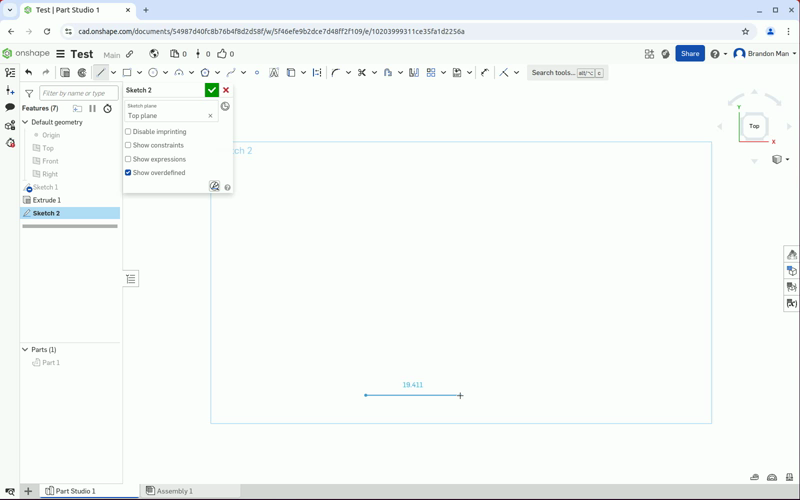
key_up(shift)
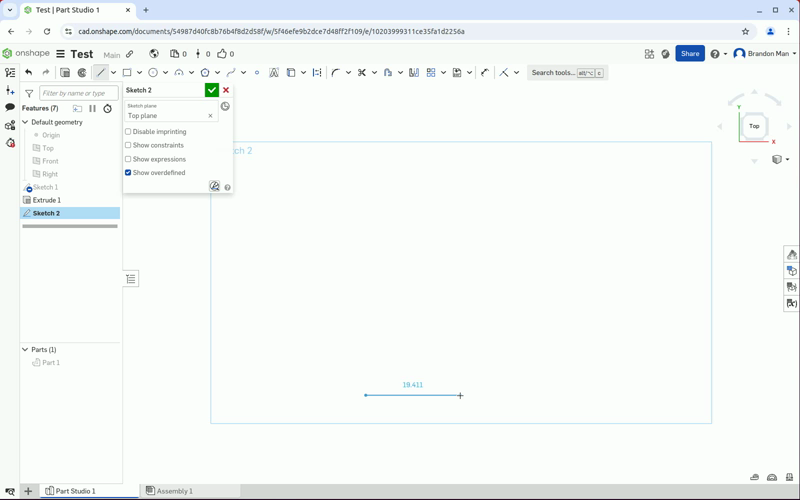
key_down(shift)
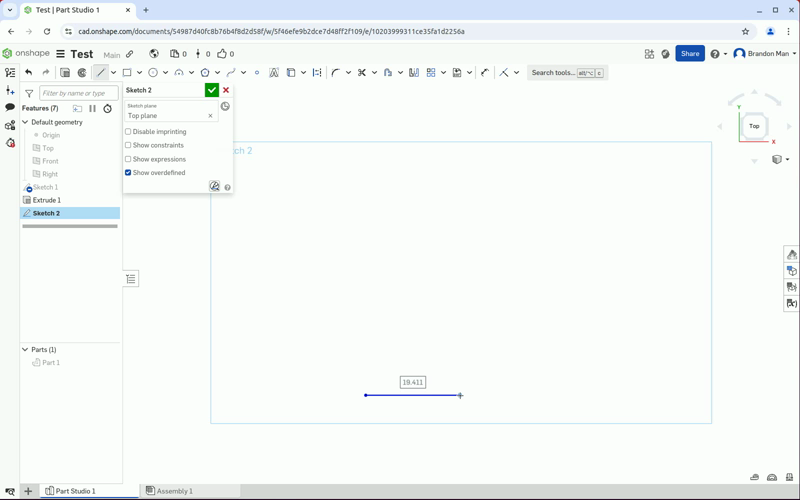
mouse_move(460, 282)
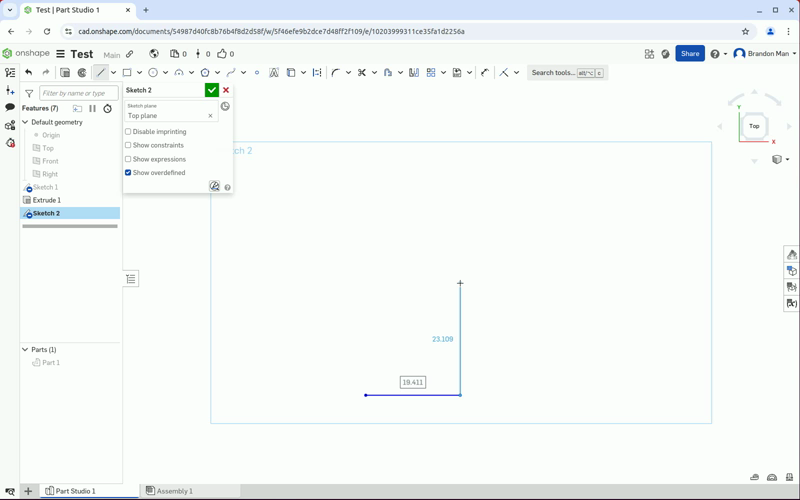
click(460, 282)
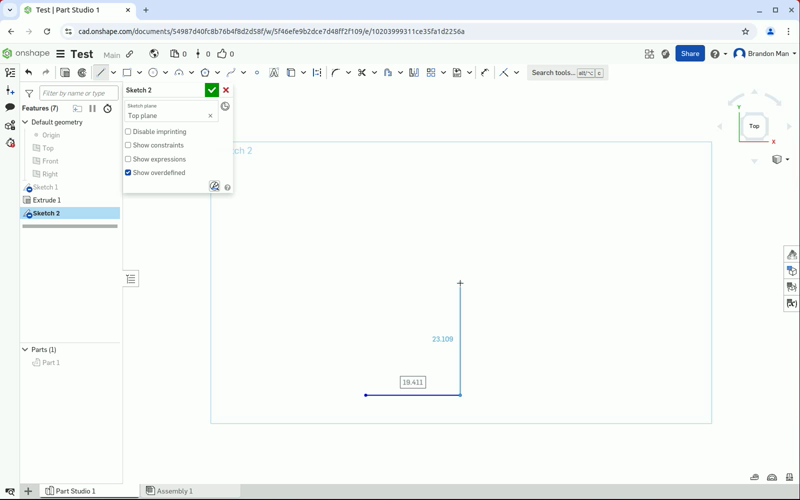
key_up(shift)
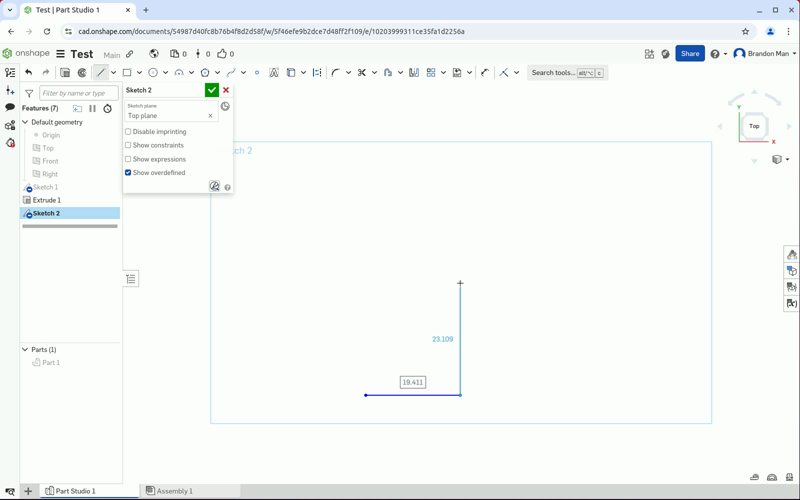
key_down(shift)
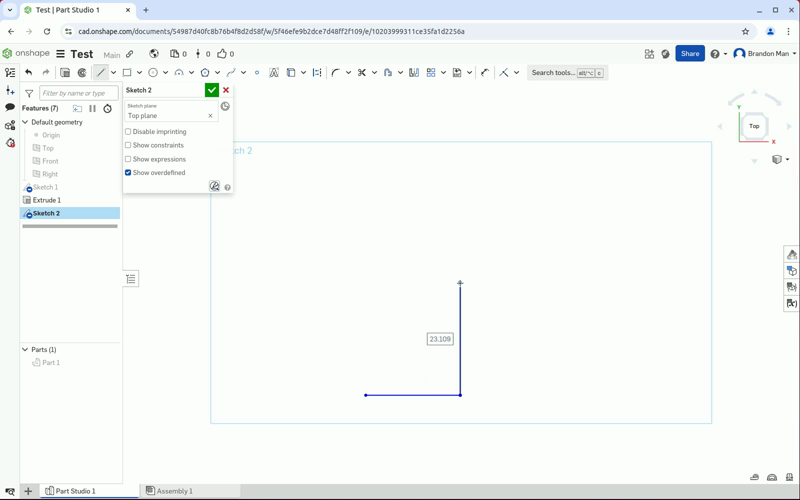
mouse_move(365, 282)
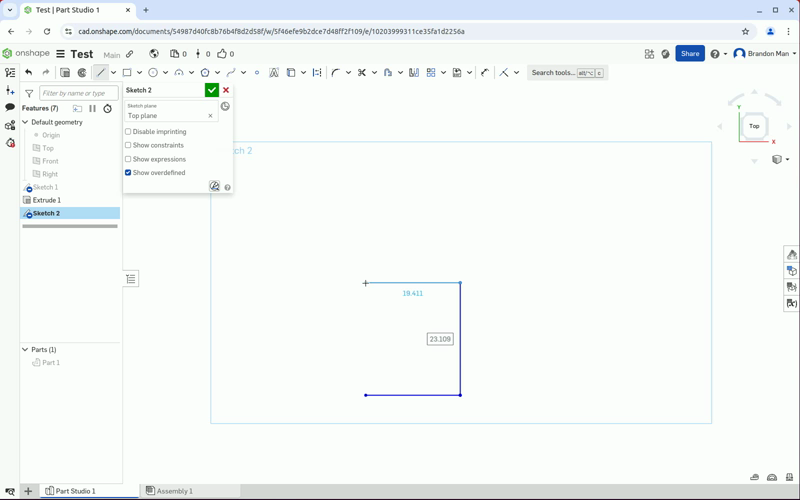
click(365, 282)
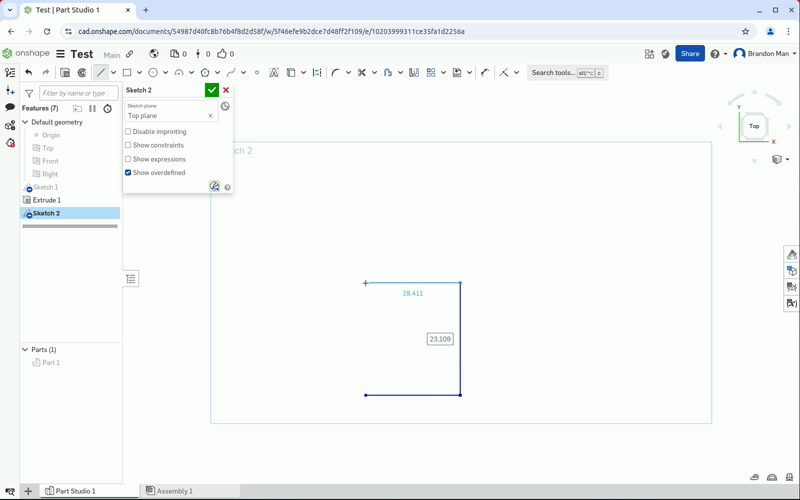
key_up(shift)
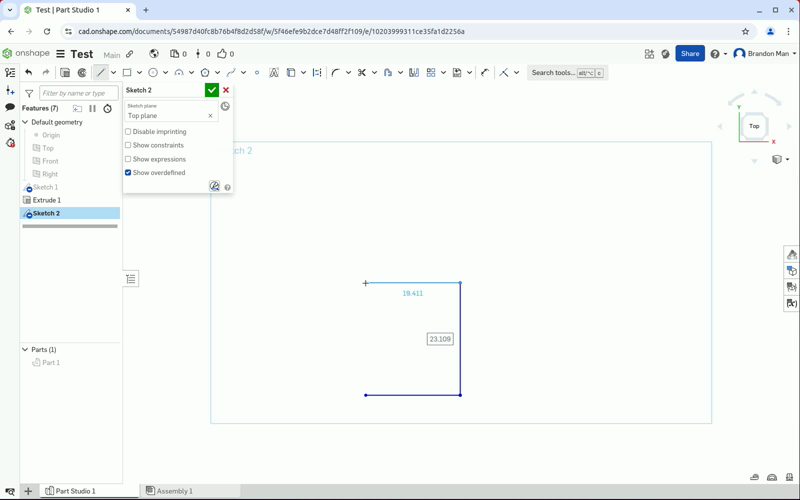
key_down(shift)
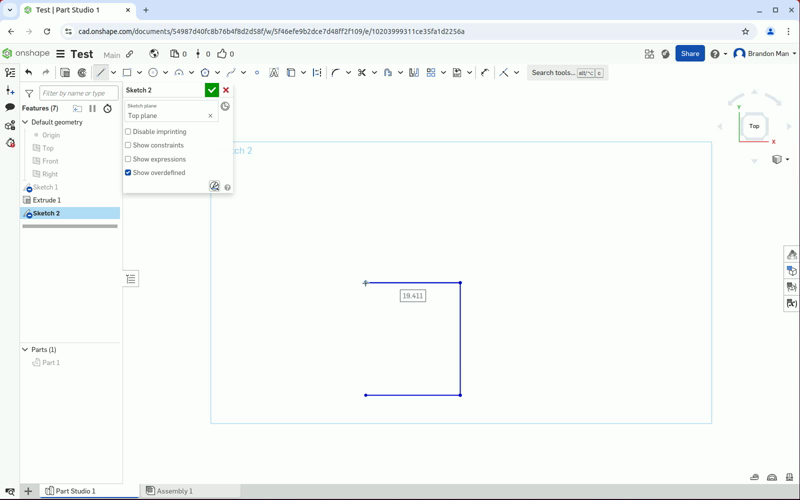
mouse_move(365, 395)
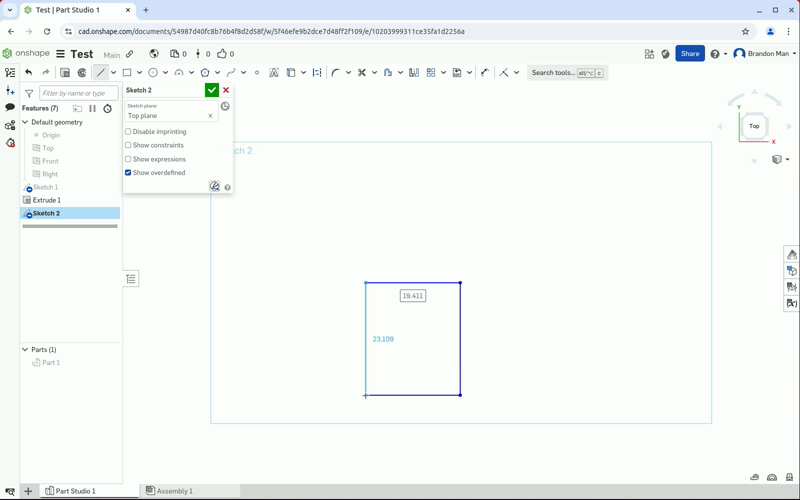
key_up(shift)
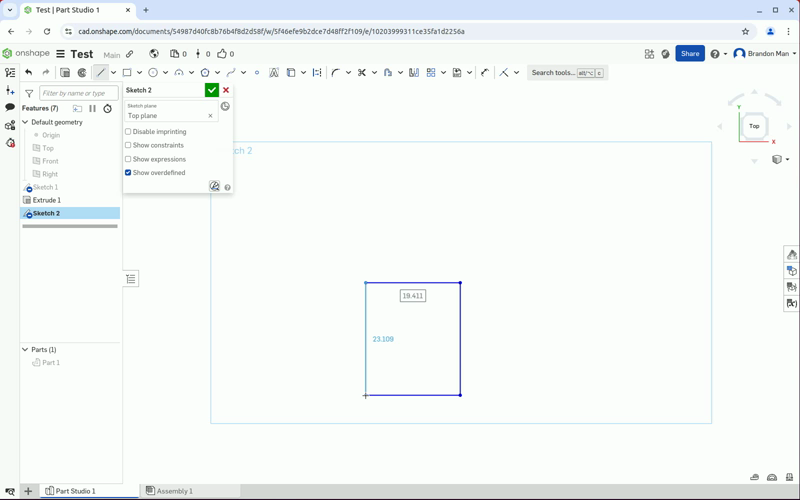
click(365, 395)
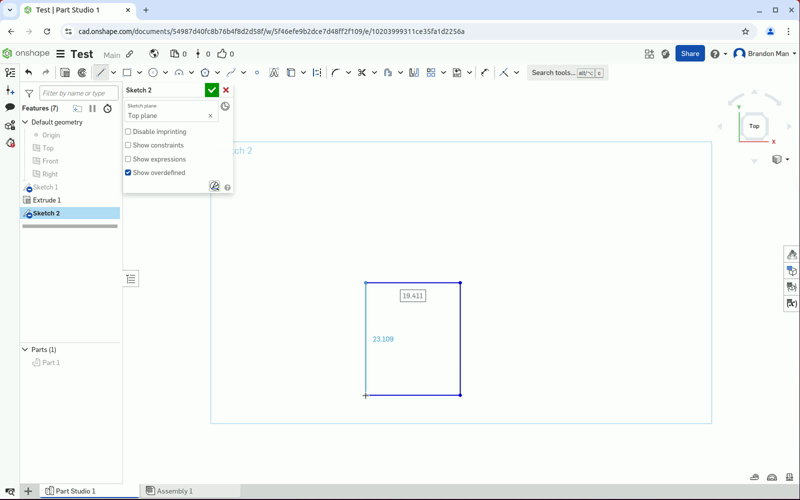
key(esc)
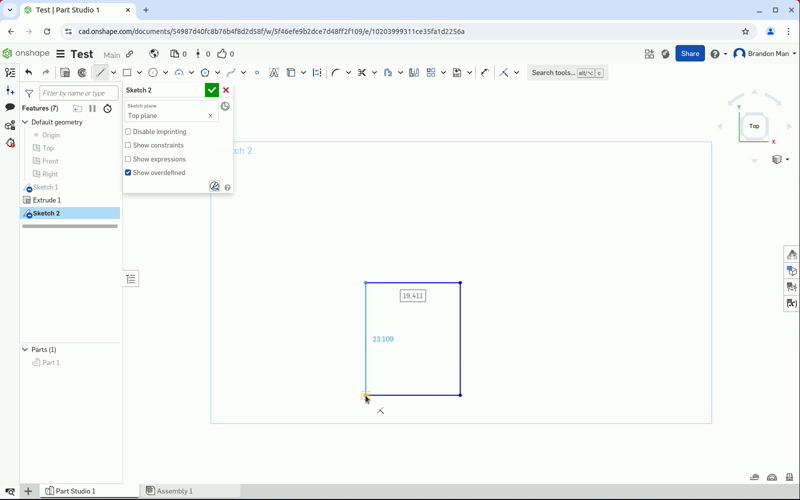
key(l)
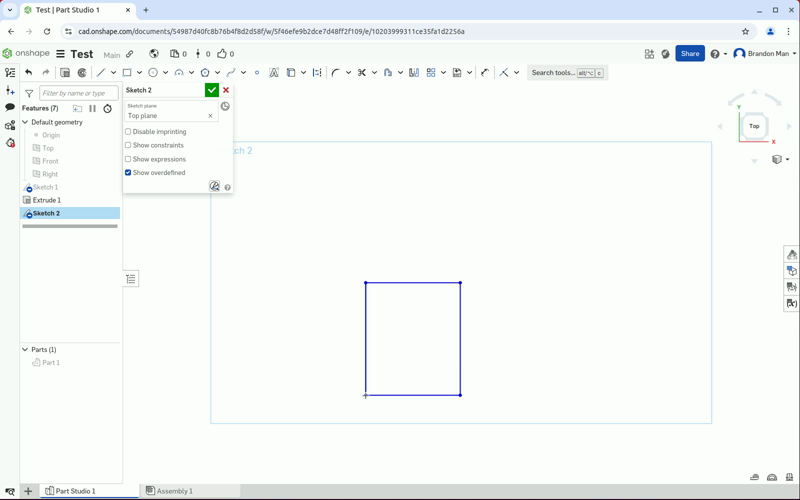
key_down(shift)
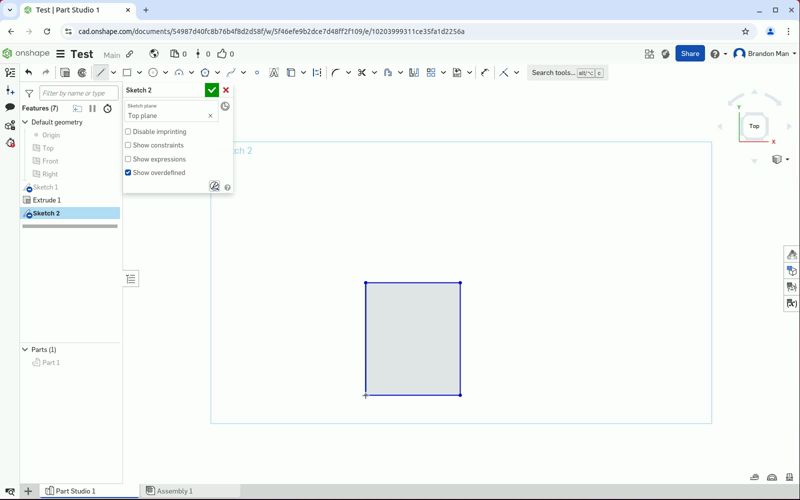
mouse_move(371, 391)
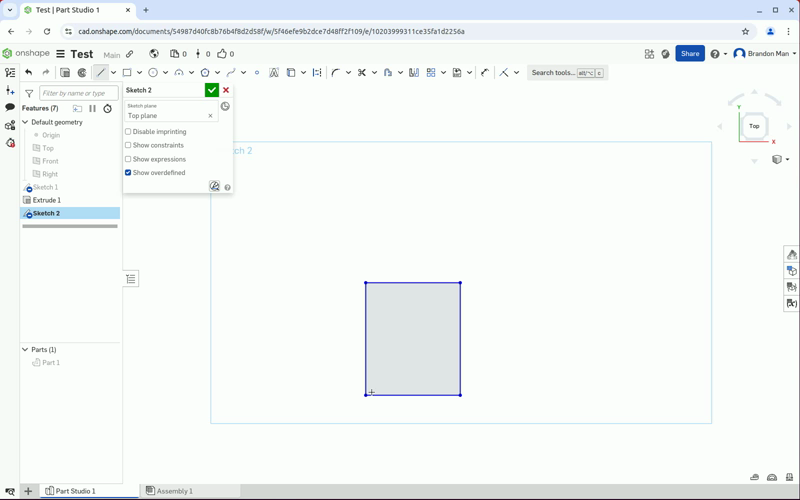
click(371, 391)
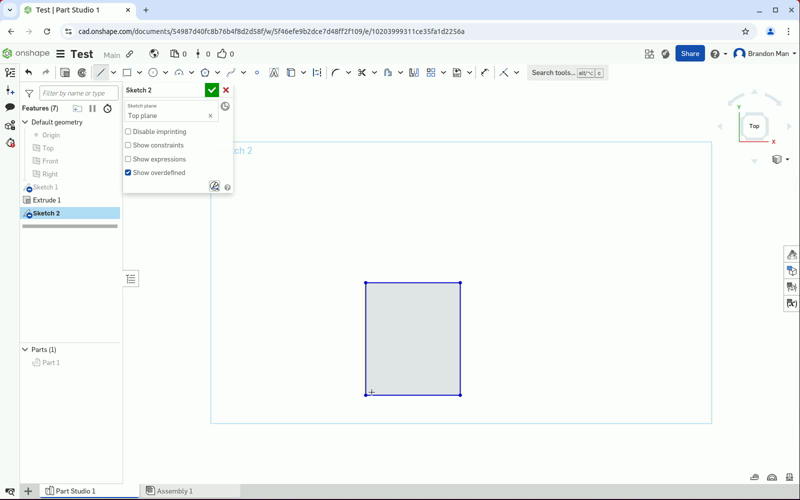
key_up(shift)
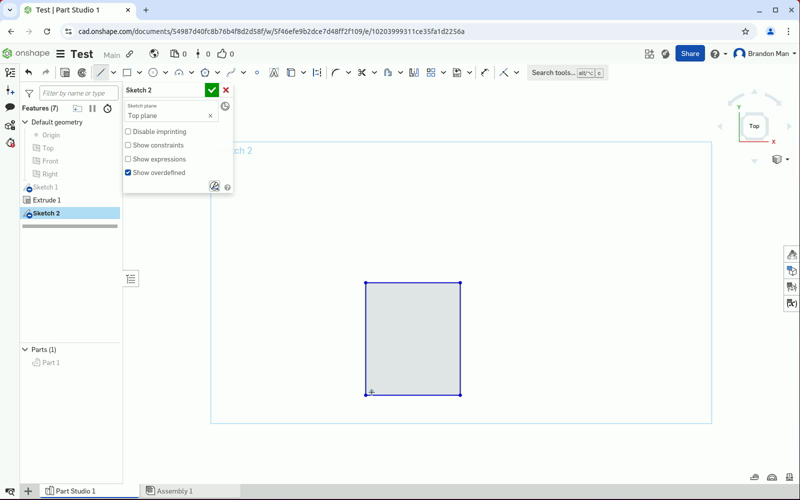
key_down(shift)
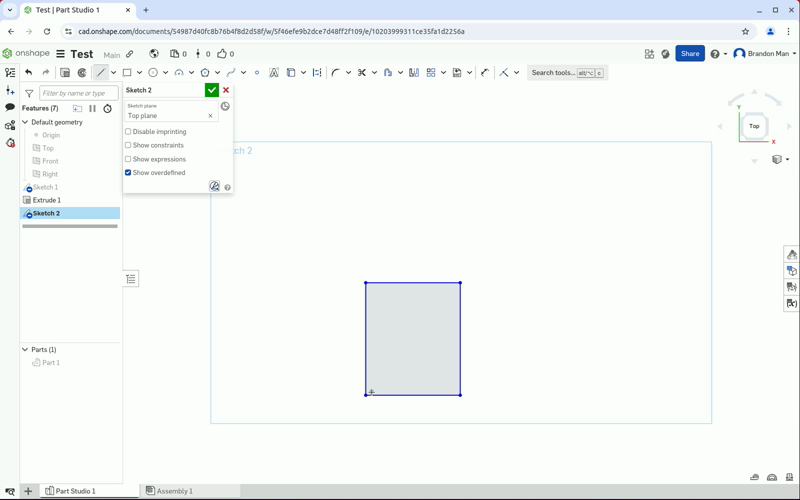
mouse_move(452, 391)
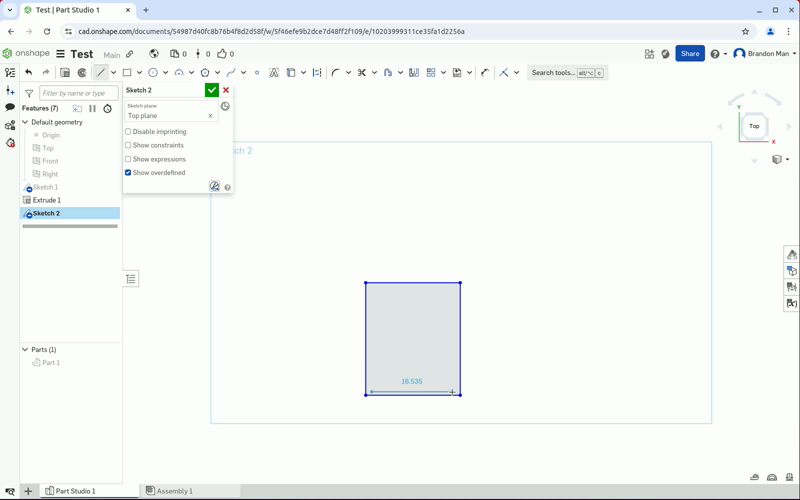
click(452, 391)
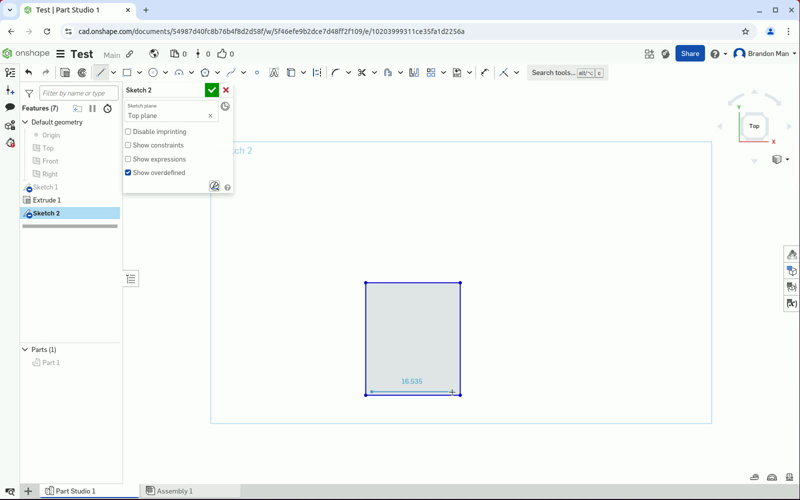
key_up(shift)
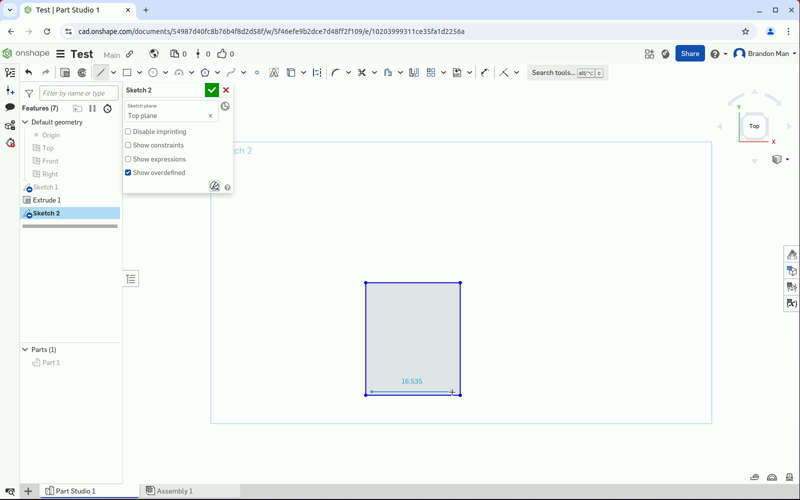
key_down(shift)
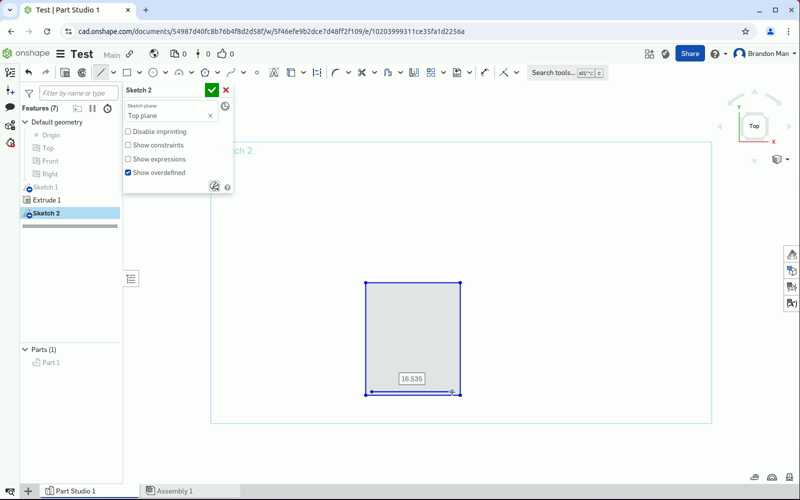
mouse_move(482, 391)
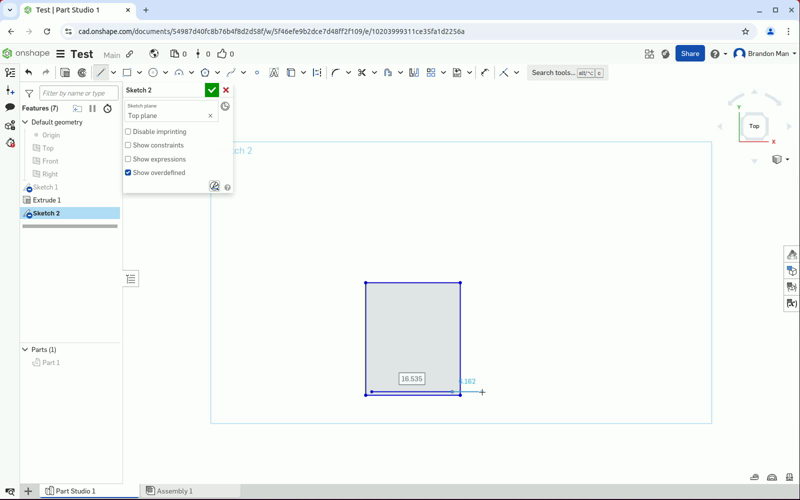
mouse_move(452, 349)
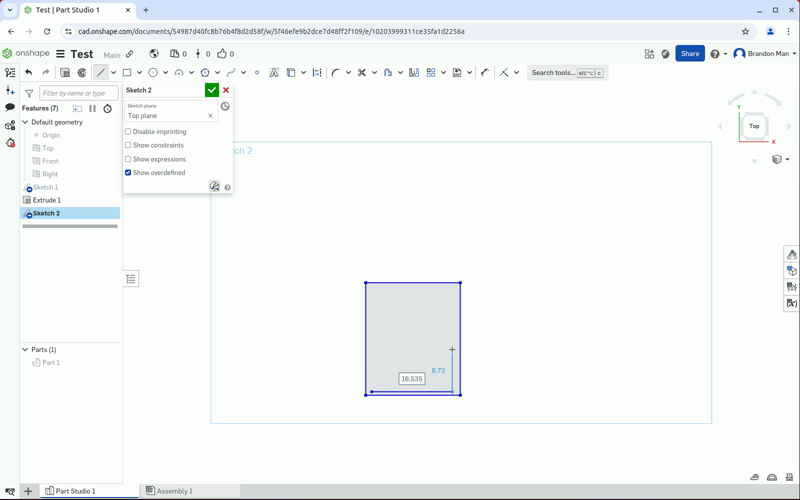
click(452, 349)
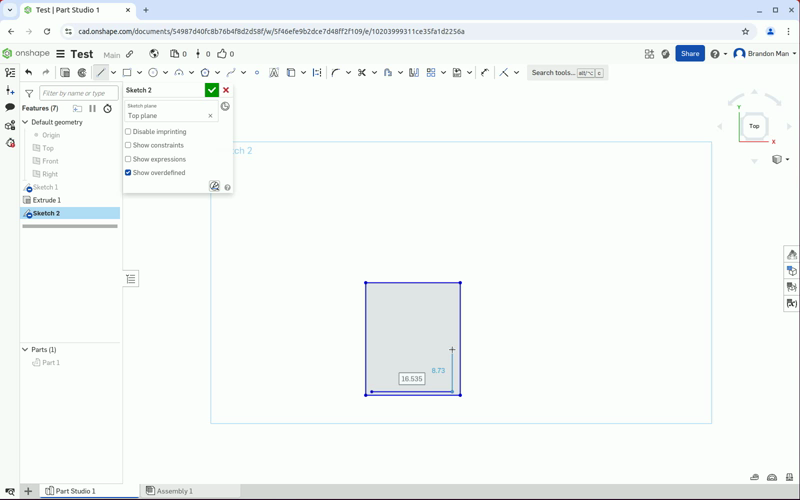
key_up(shift)
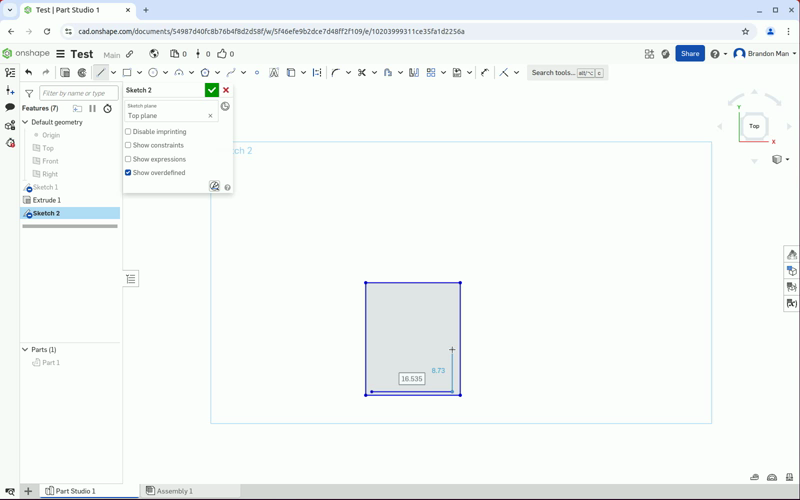
key_down(shift)
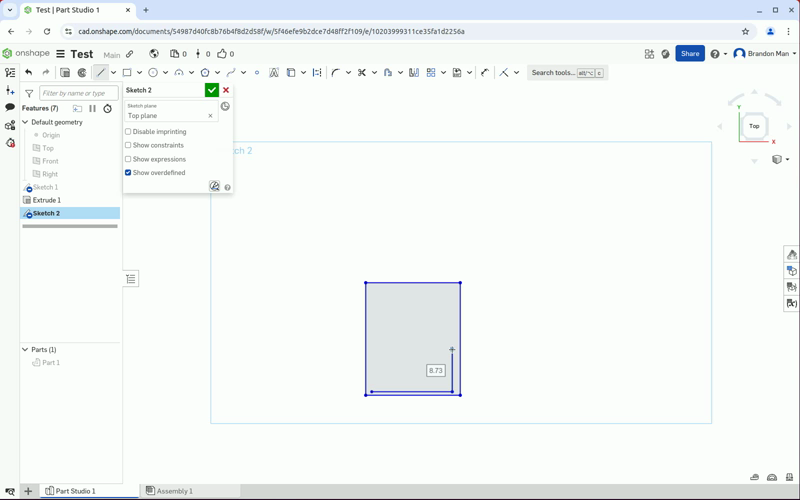
mouse_move(371, 349)
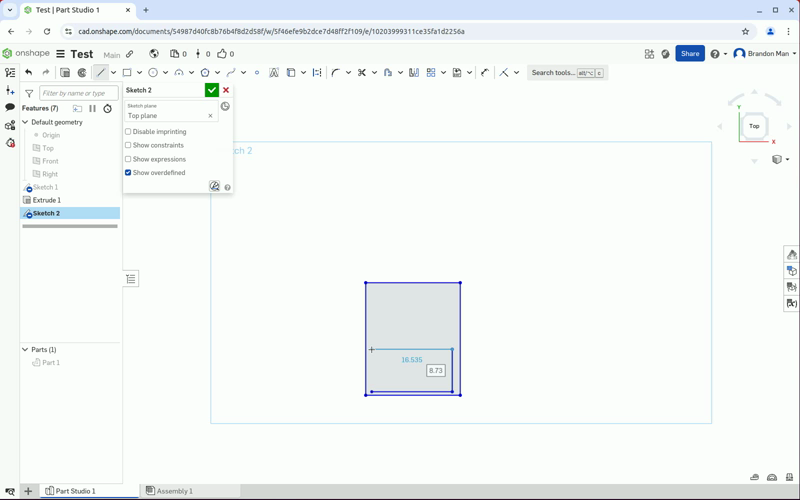
click(371, 349)
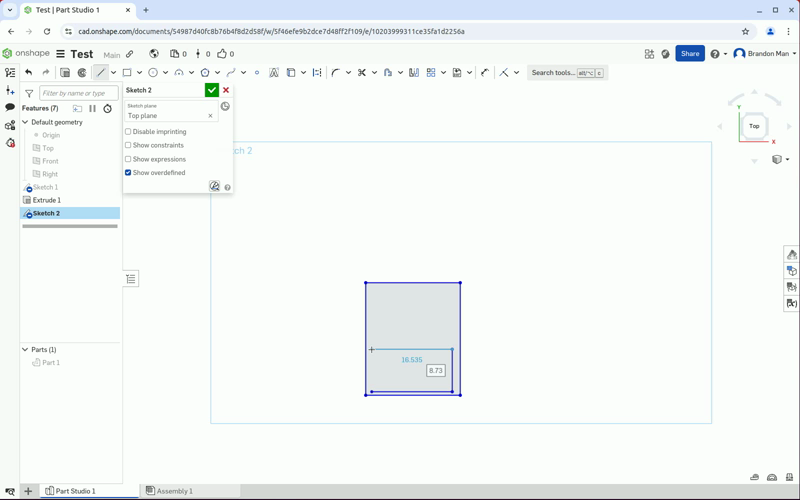
key_up(shift)
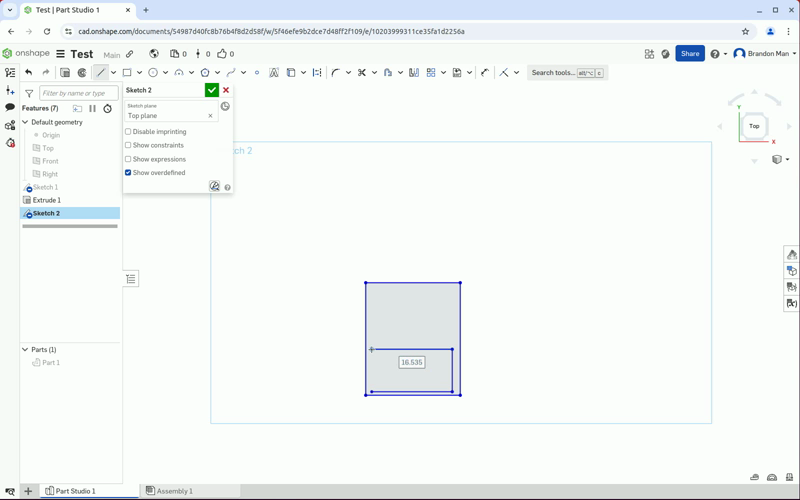
mouse_move(401, 349)
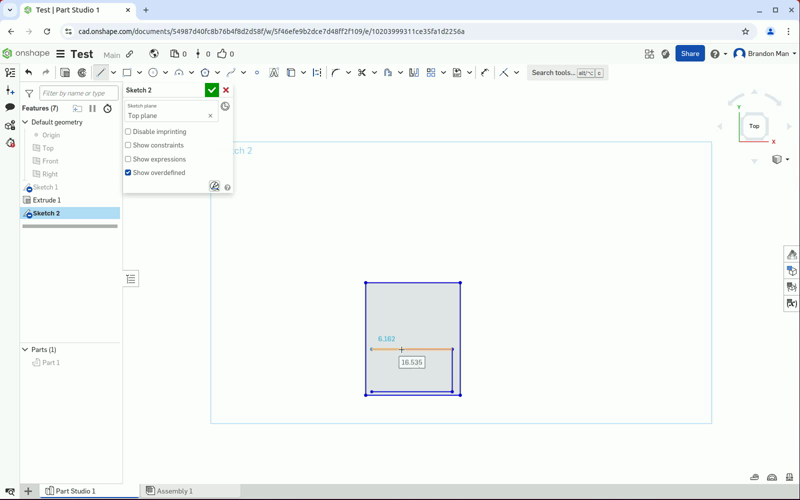
key_down(shift)
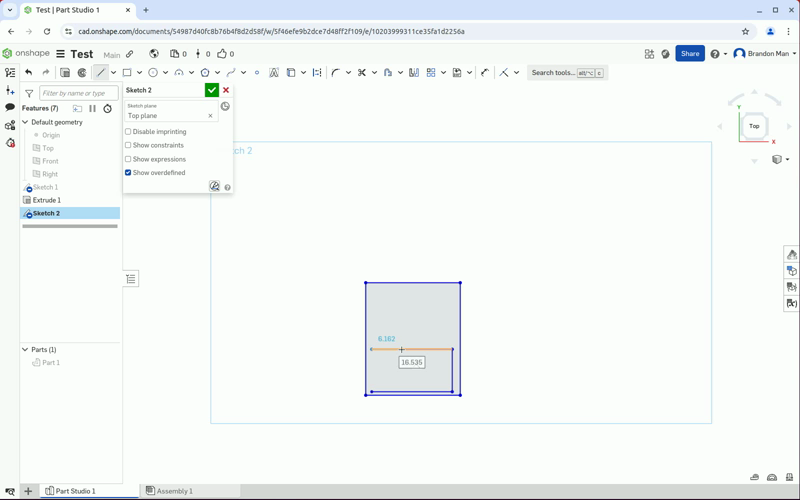
mouse_move(371, 391)
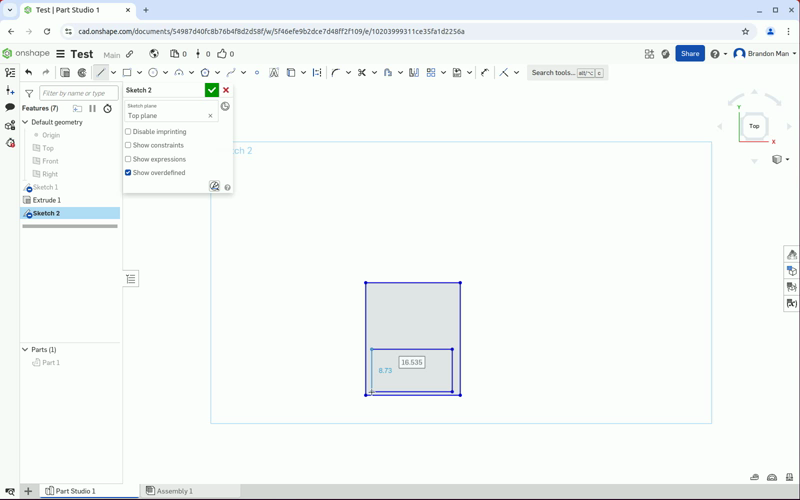
key_up(shift)
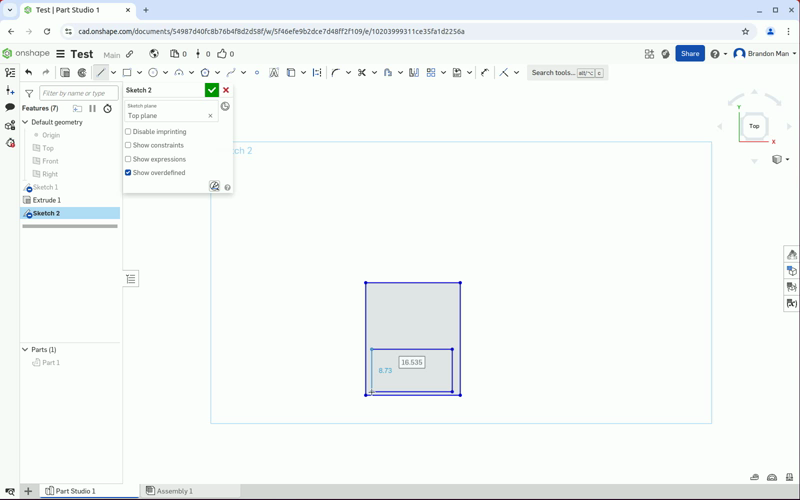
click(371, 391)
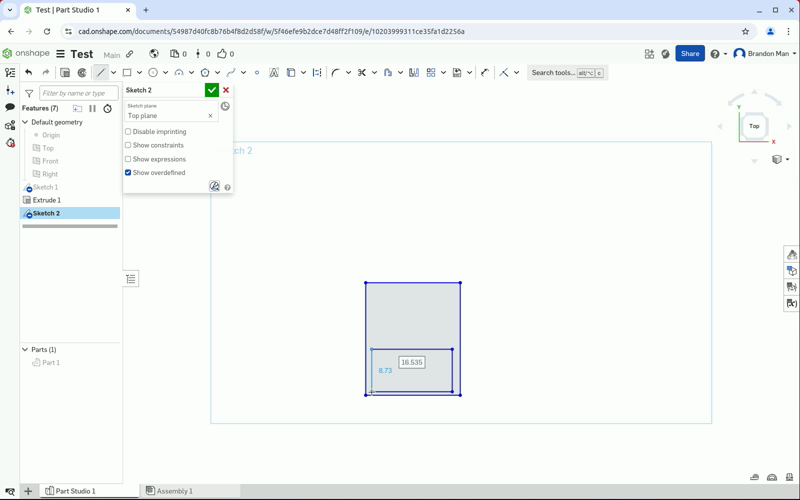
key(esc)
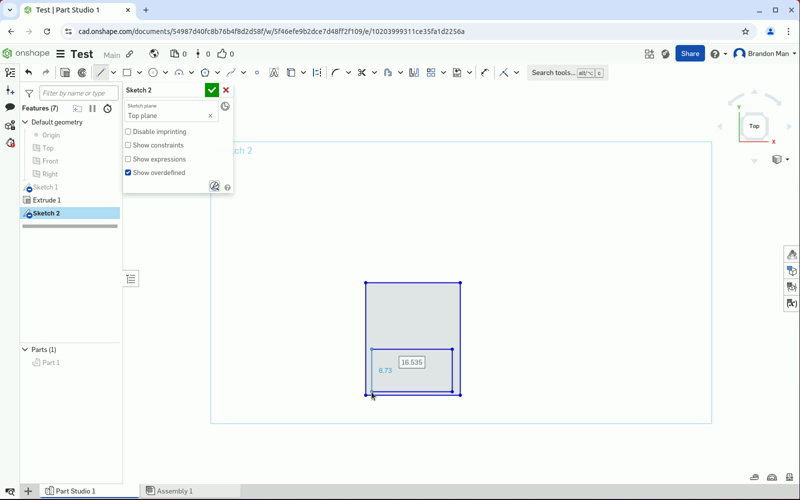
key(l)
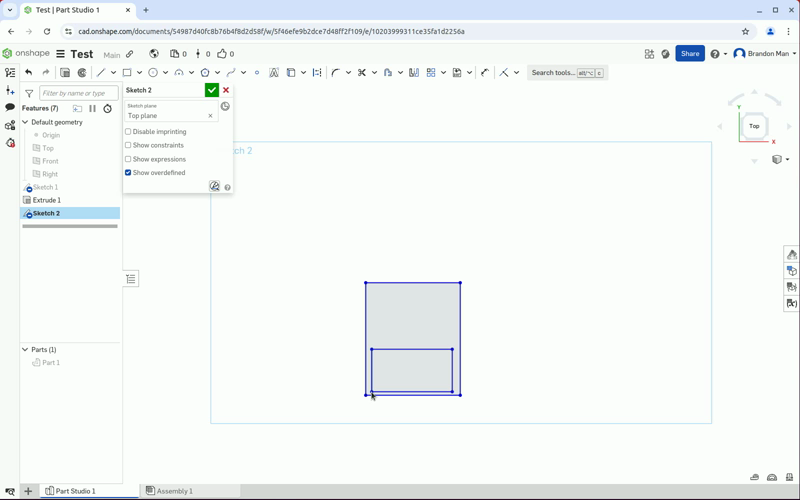
key_down(shift)
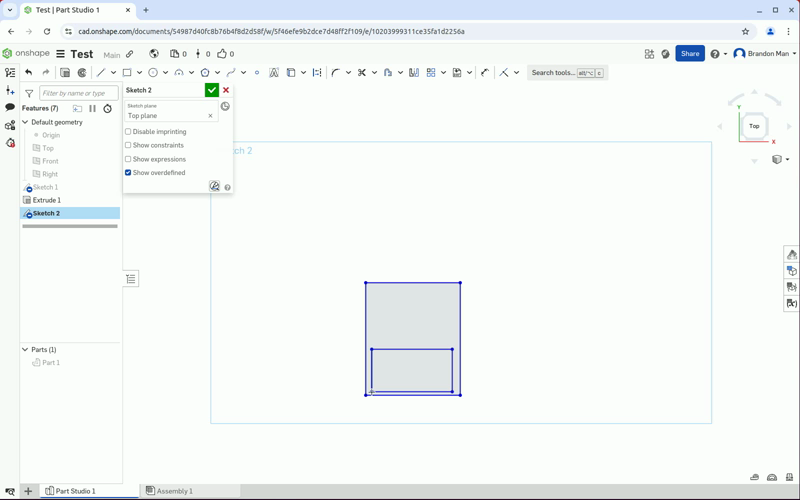
mouse_move(371, 346)
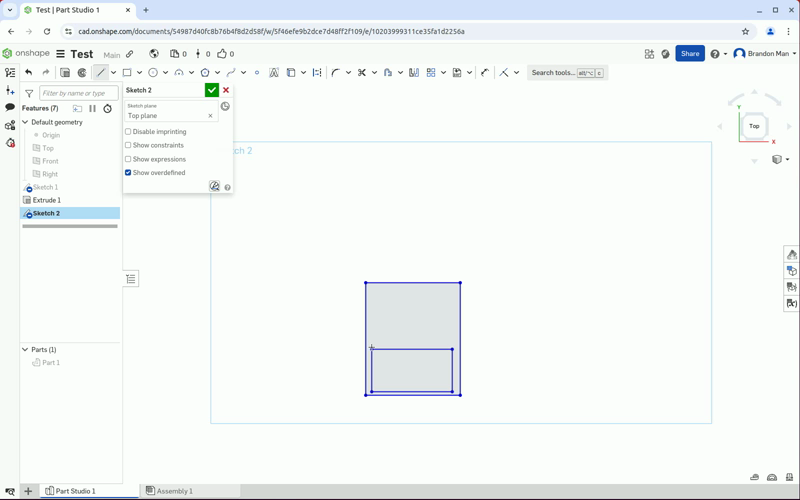
scroll(6)
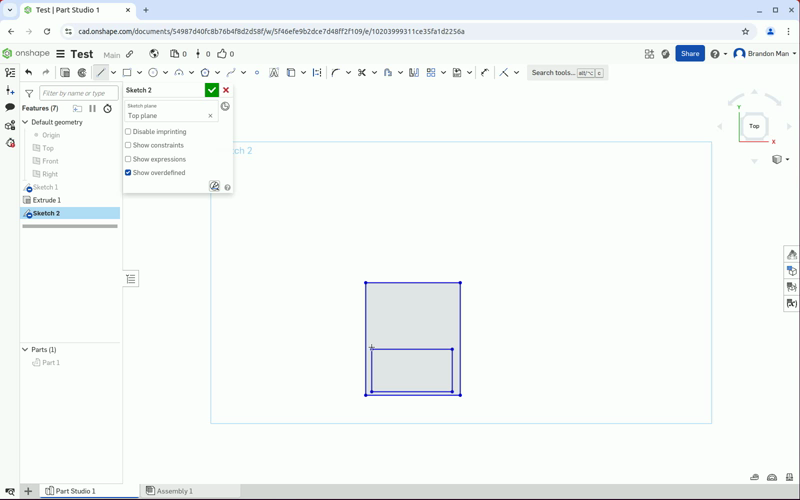
scroll(6)
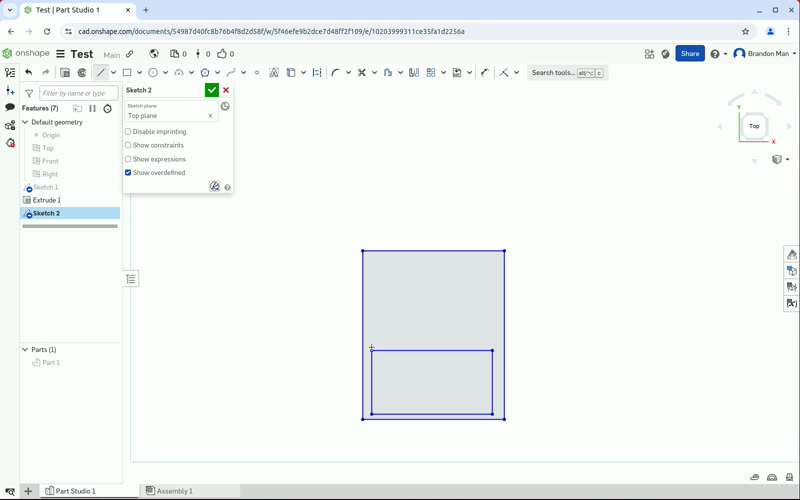
scroll(6)
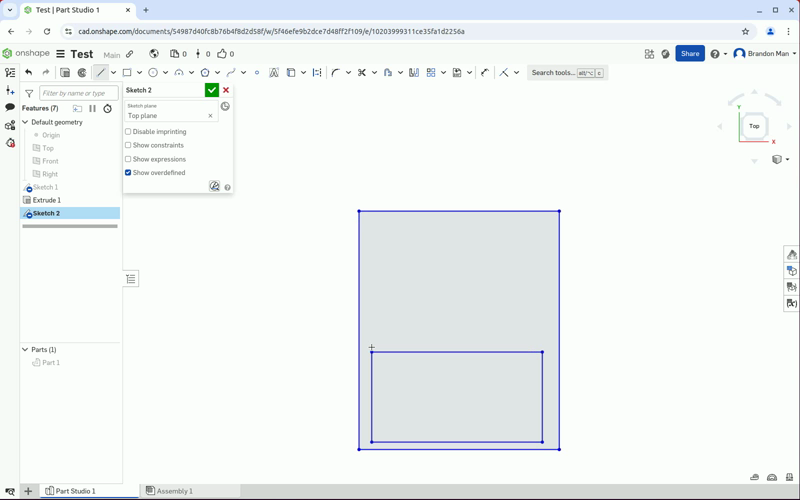
scroll(6)
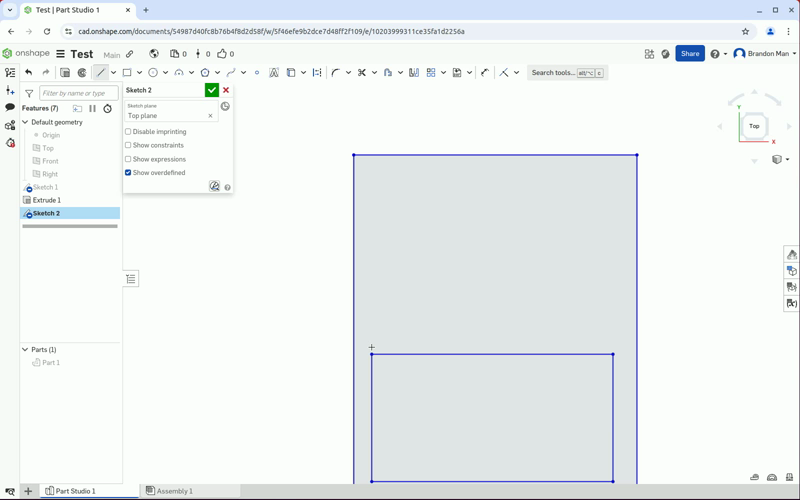
scroll(6)
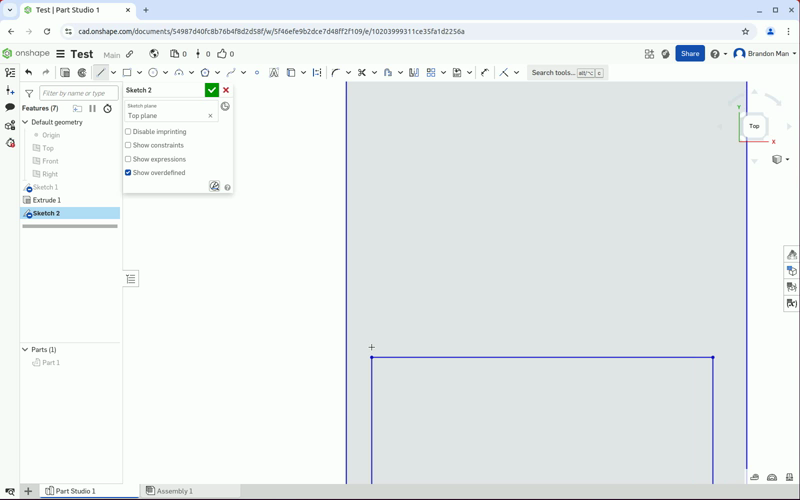
scroll(6)
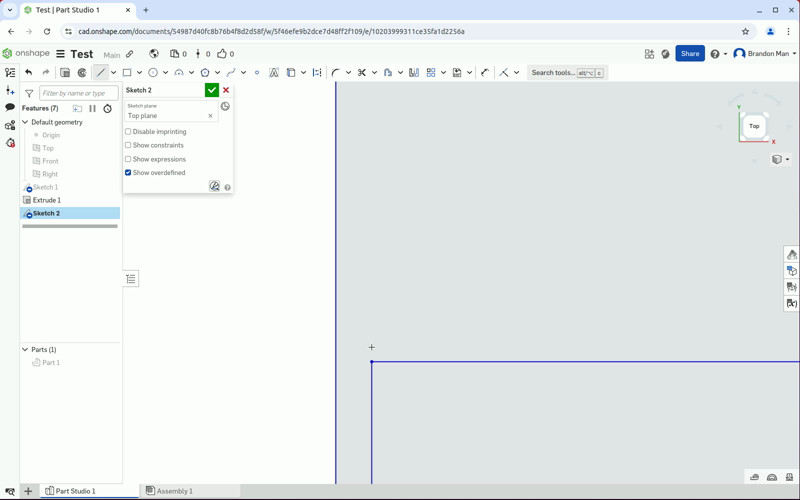
scroll(6)
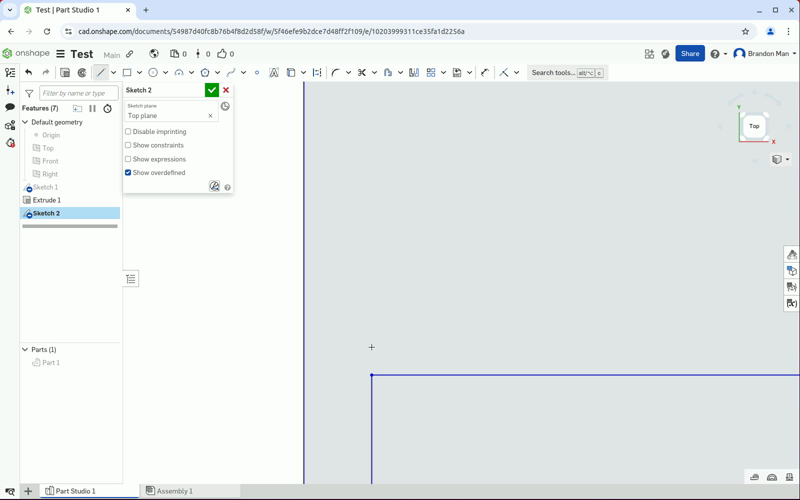
click(371, 346)
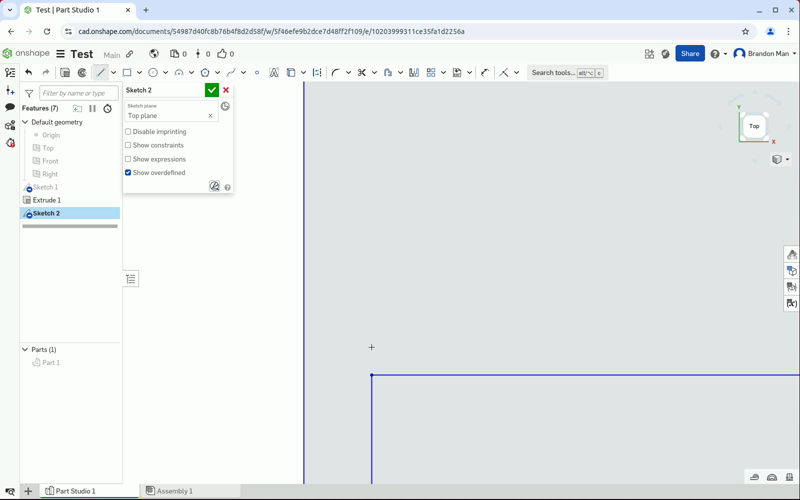
scroll(-6)
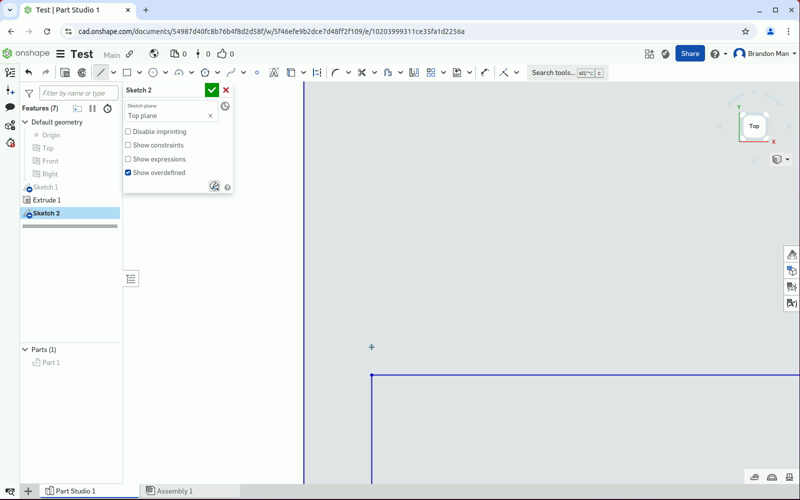
scroll(-6)
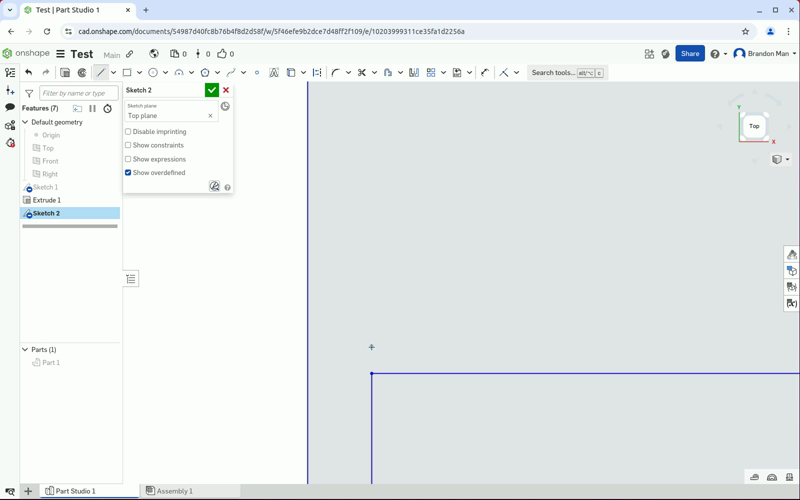
scroll(-6)
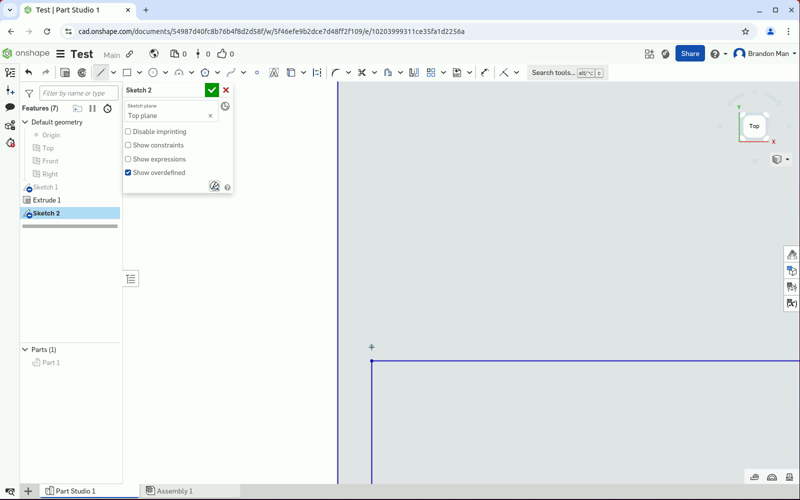
scroll(-6)
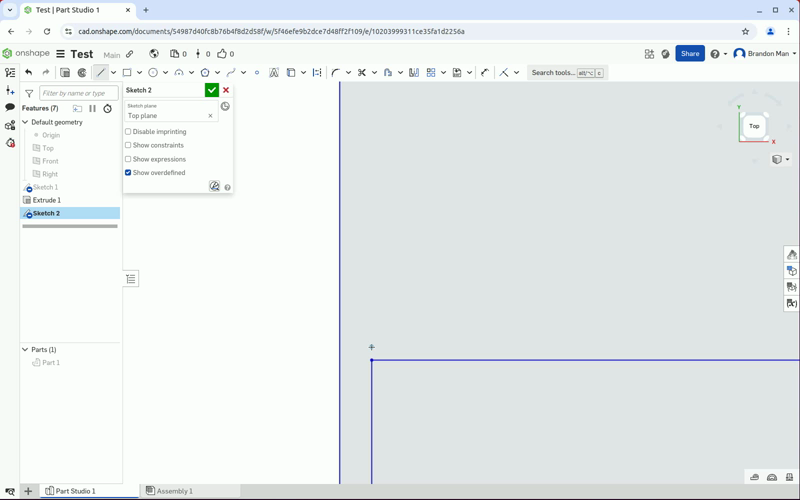
scroll(-6)
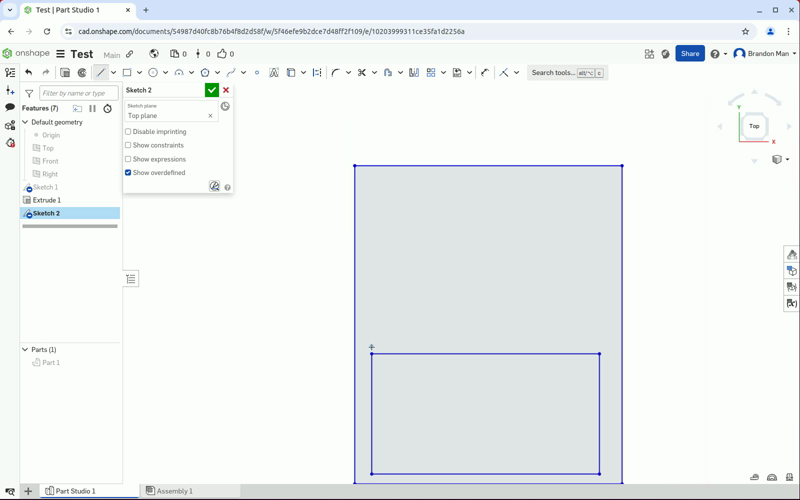
scroll(-6)
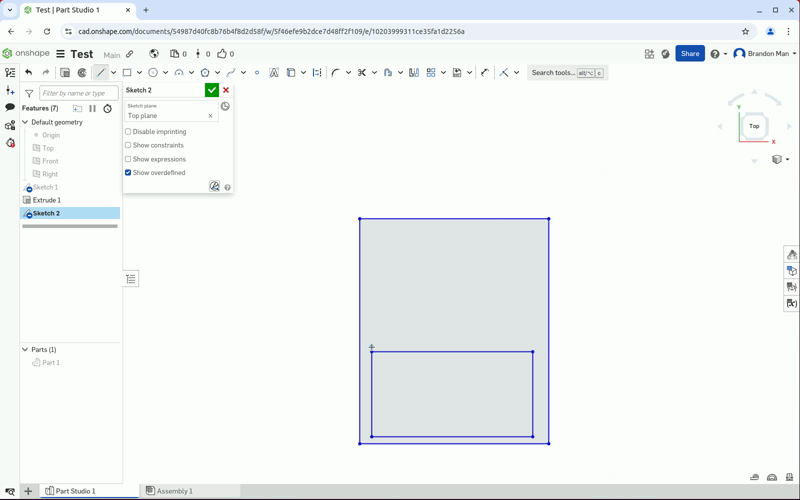
scroll(-6)
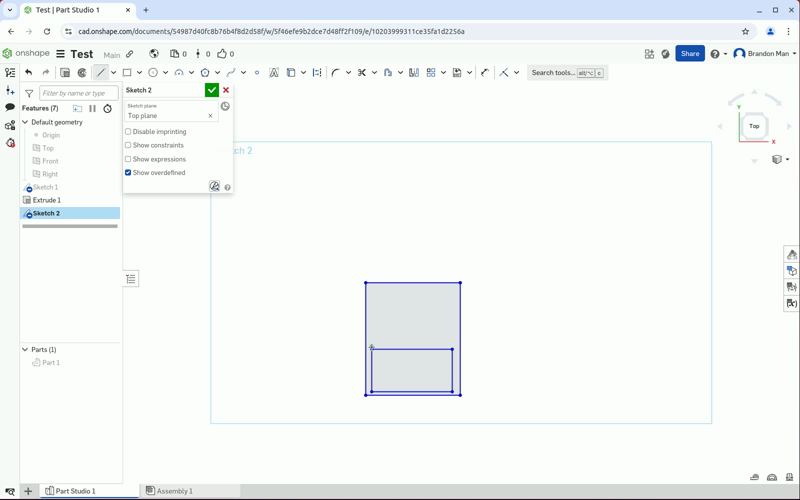
key_up(shift)
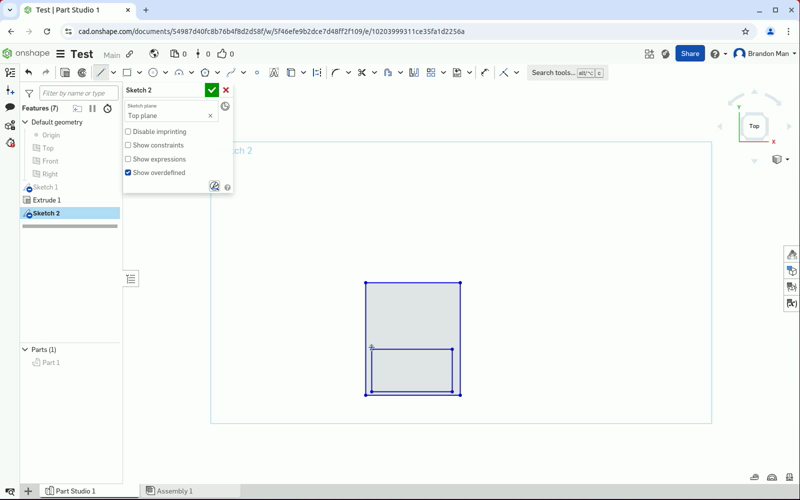
key_down(shift)
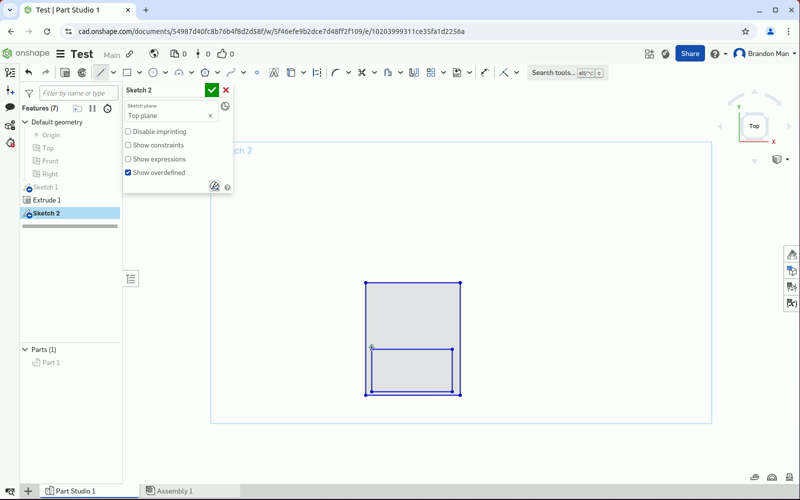
mouse_move(401, 346)
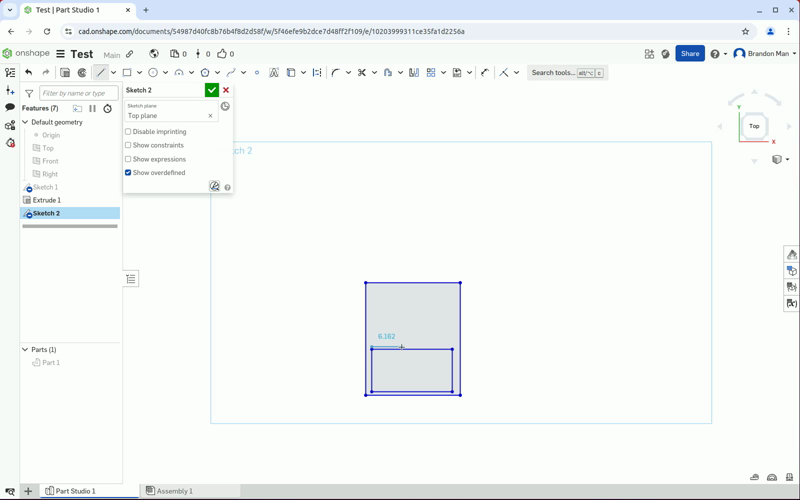
mouse_move(416, 346)
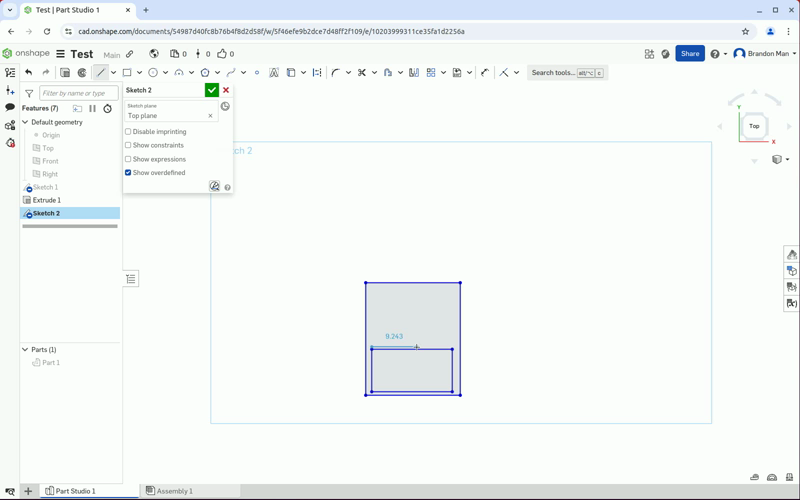
click(416, 346)
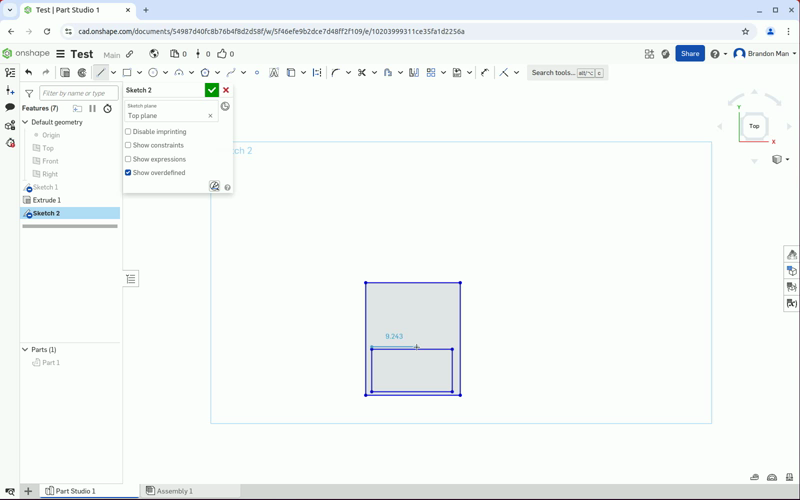
key_up(shift)
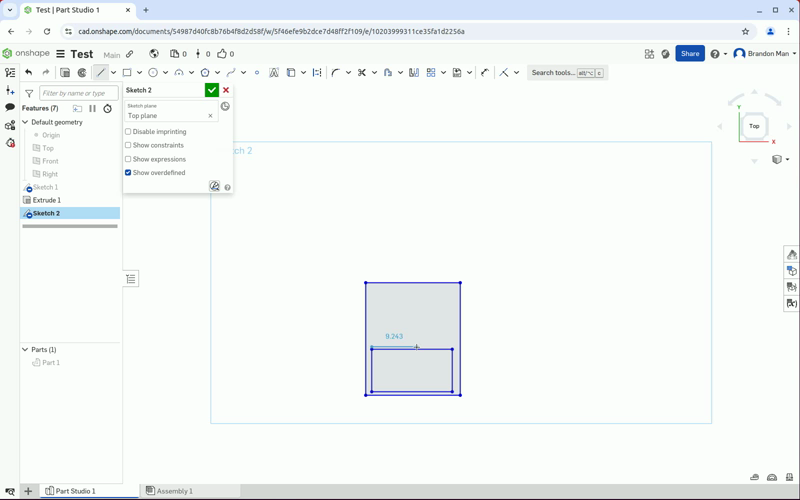
key_down(shift)
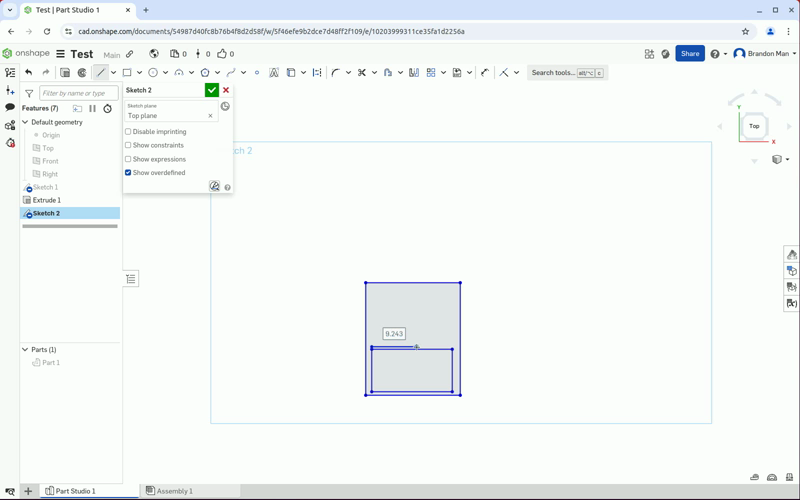
mouse_move(446, 346)
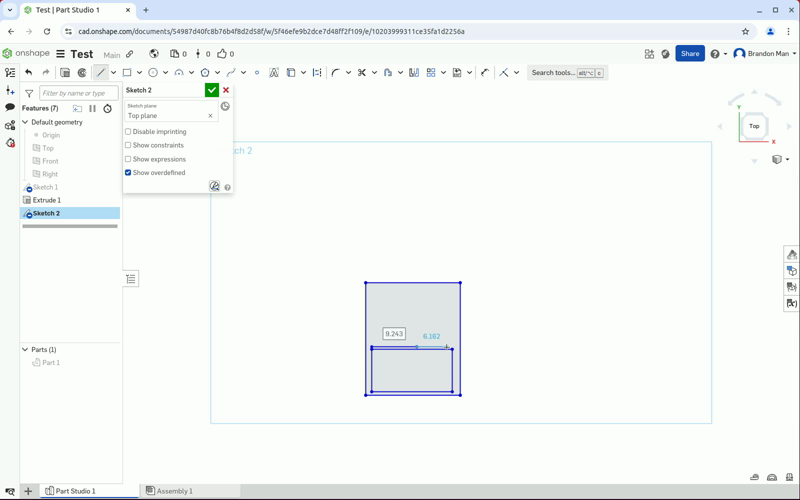
mouse_move(416, 291)
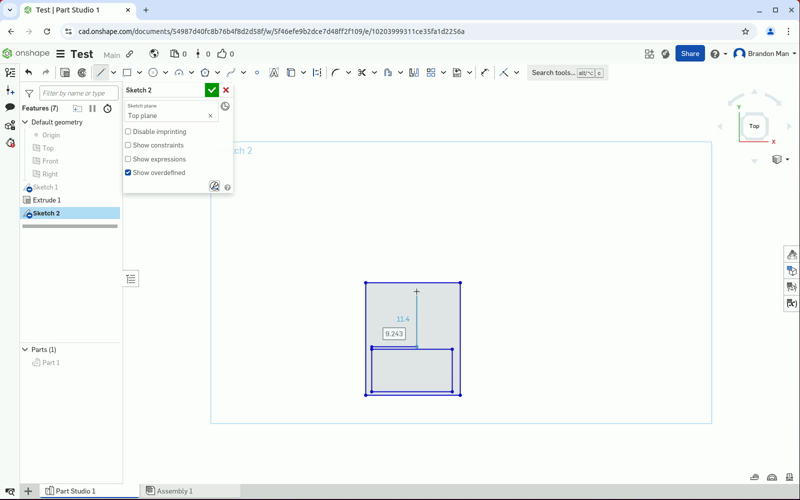
click(416, 291)
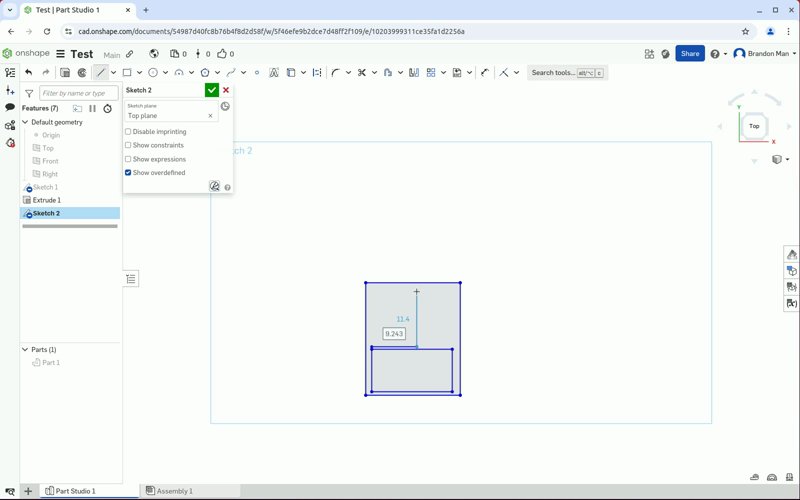
key_up(shift)
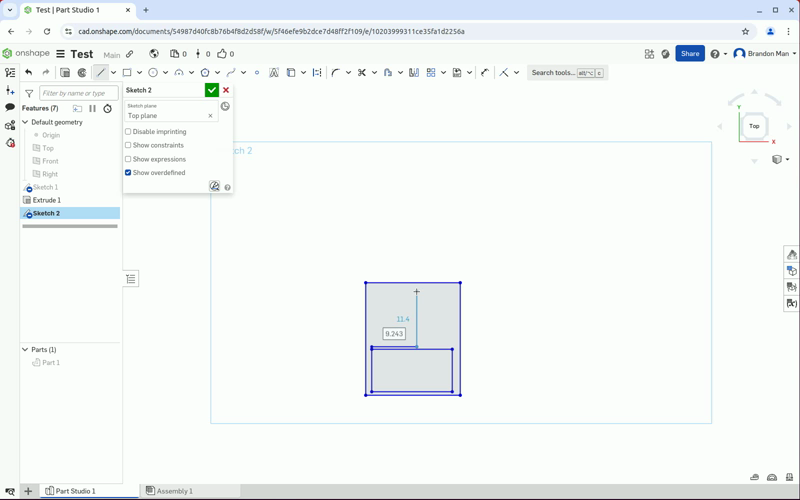
key_down(shift)
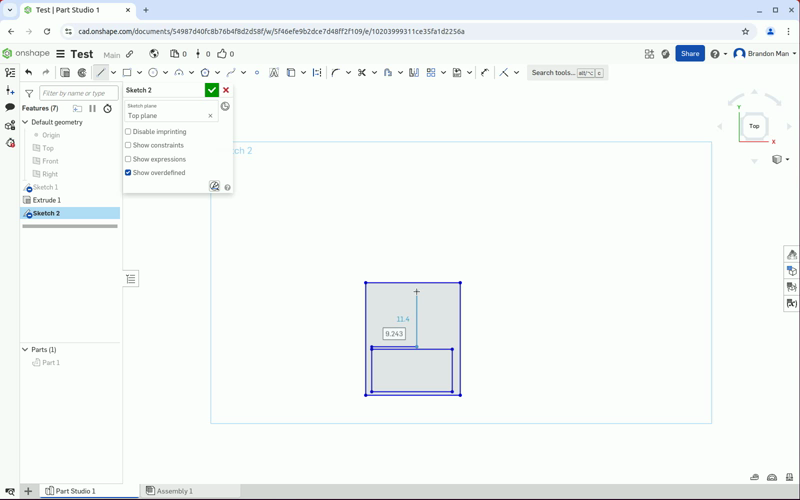
mouse_move(446, 291)
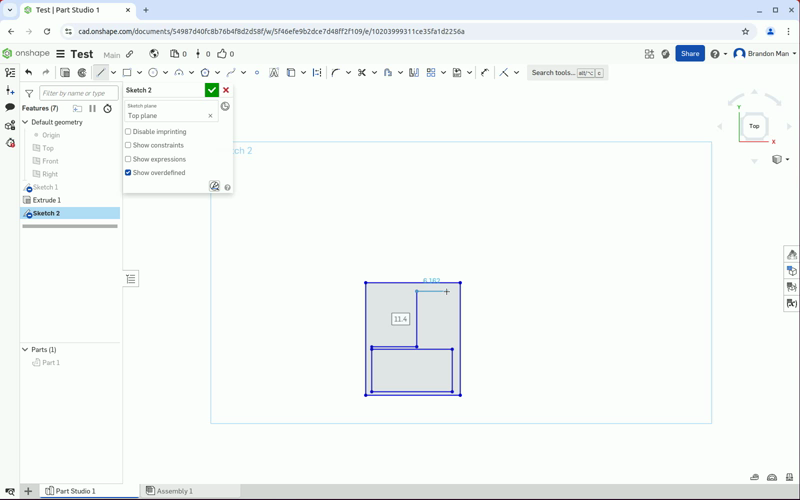
mouse_move(371, 291)
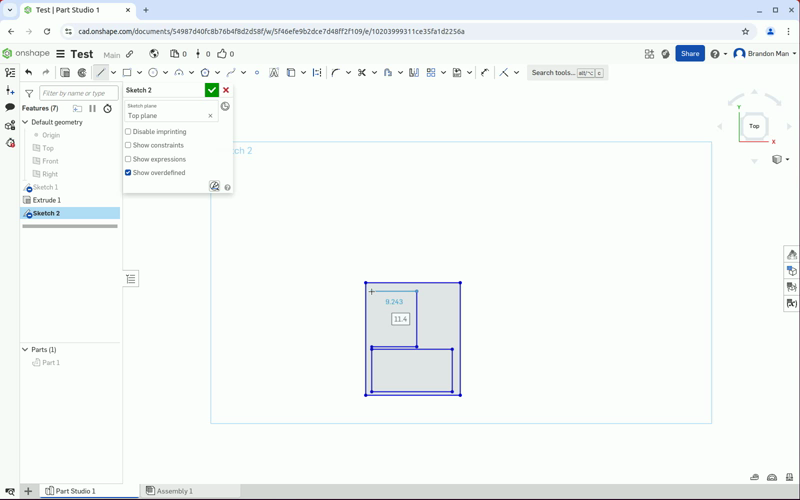
click(371, 291)
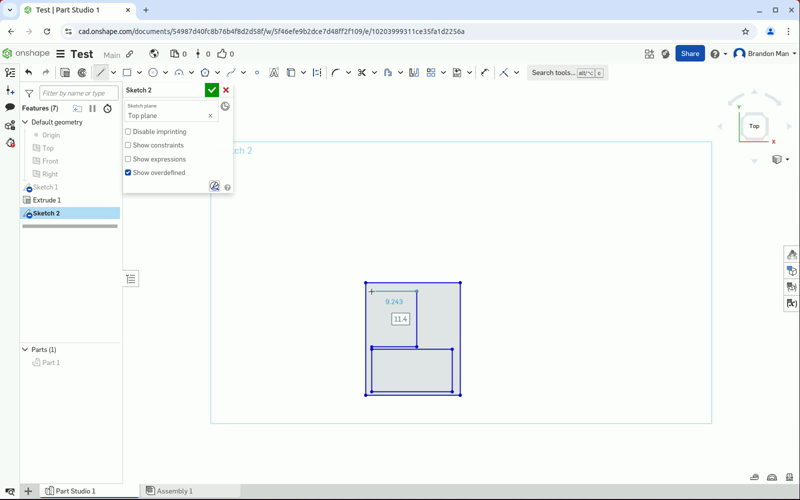
key_up(shift)
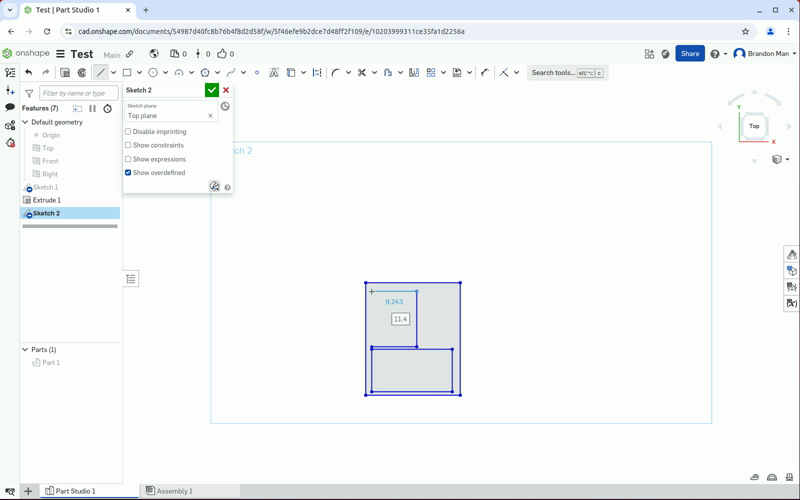
mouse_move(401, 291)
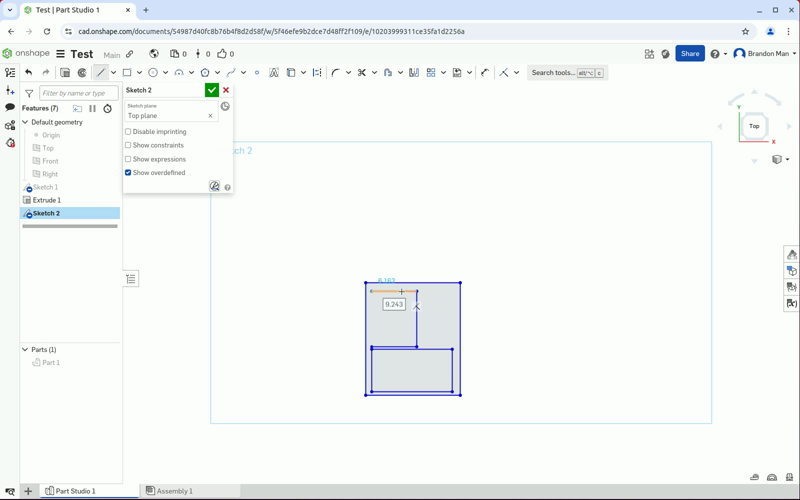
key_down(shift)
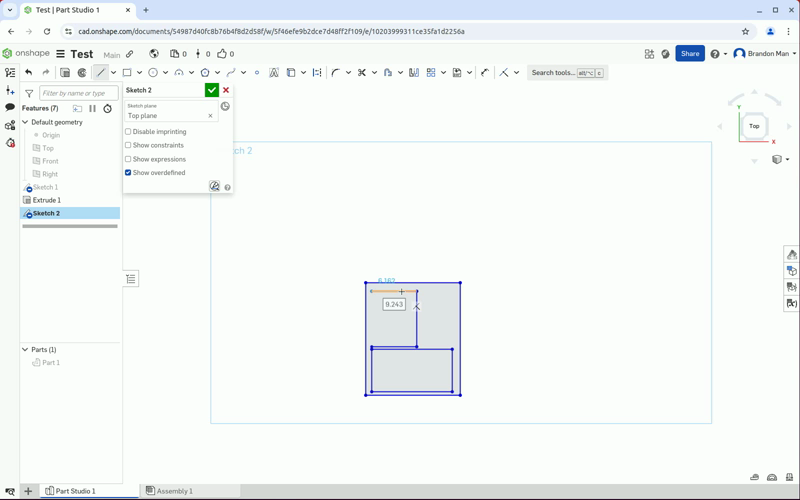
mouse_move(371, 346)
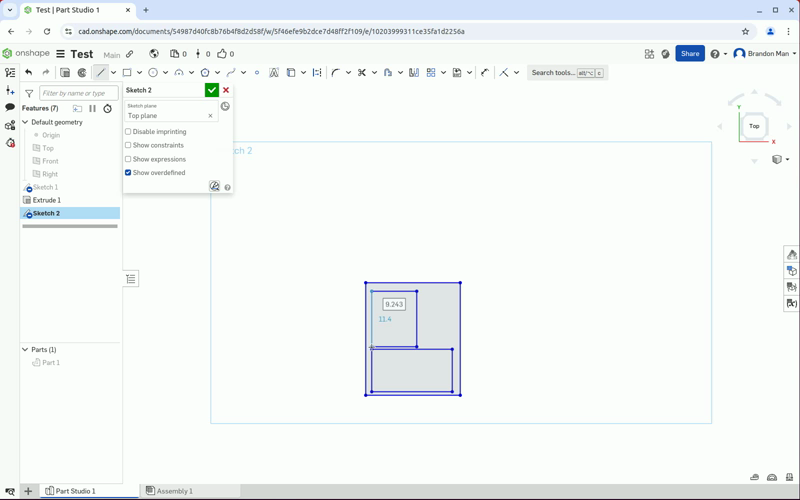
scroll(6)
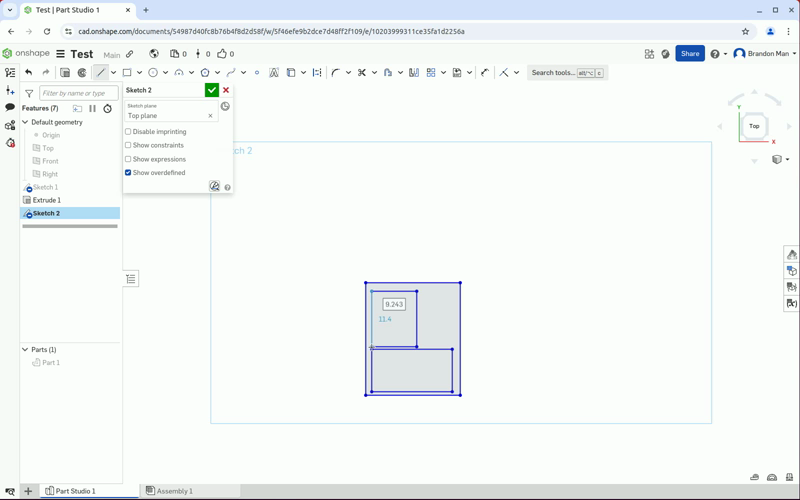
scroll(6)
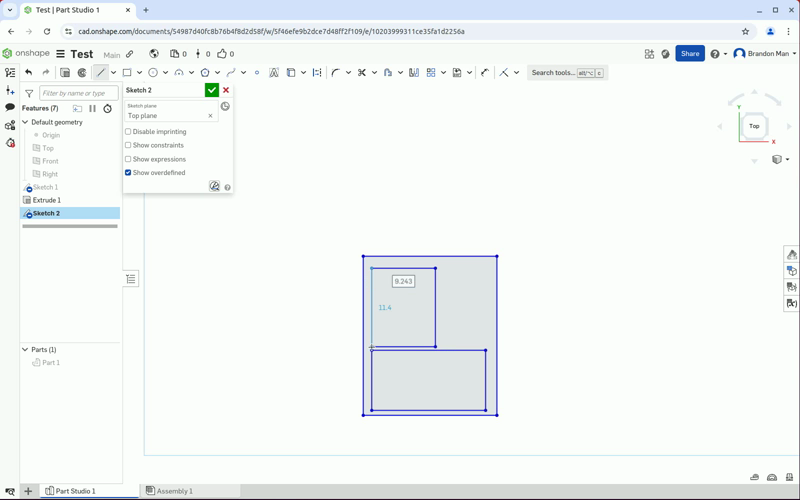
scroll(6)
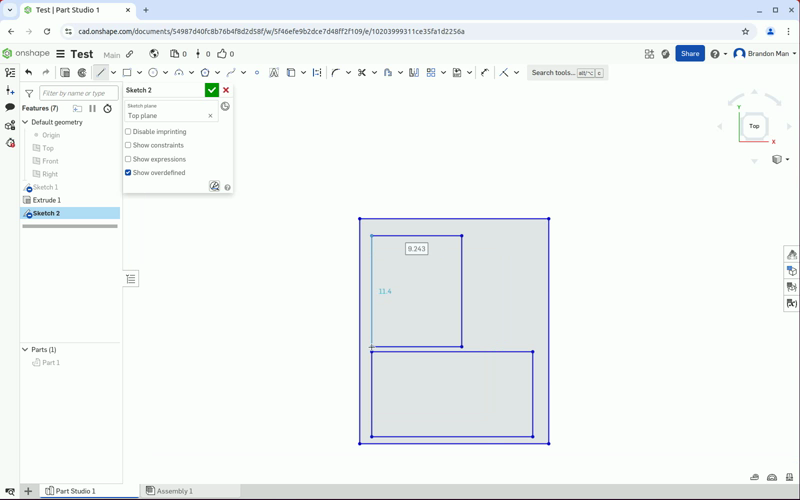
scroll(6)
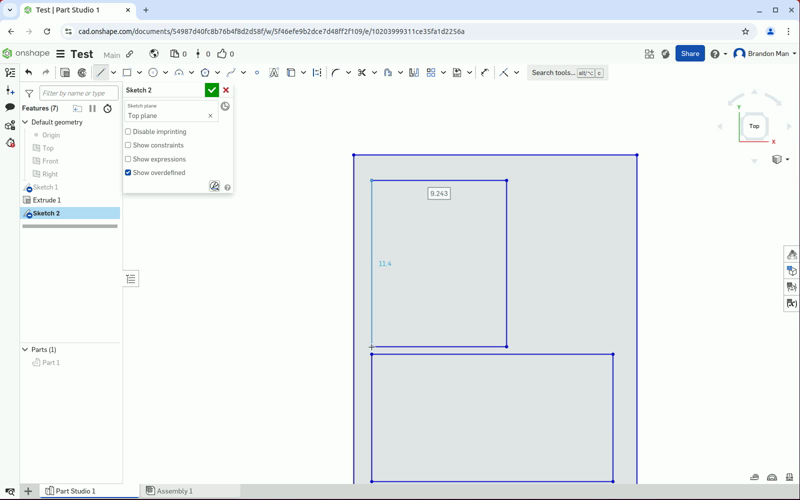
scroll(6)
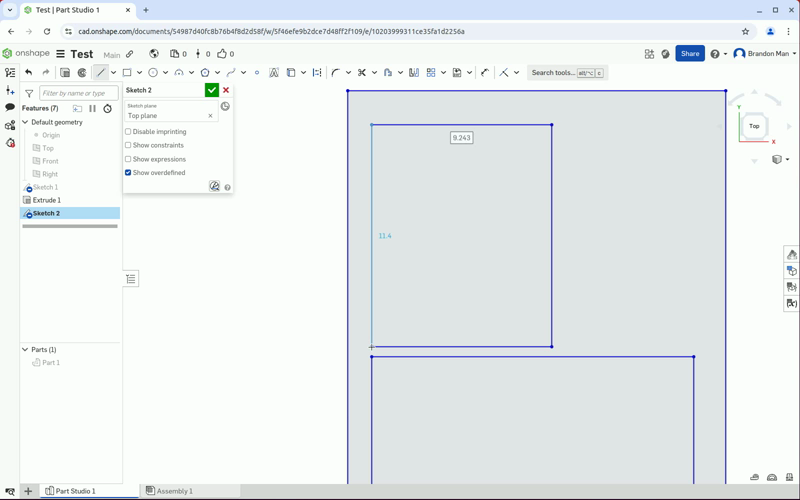
scroll(6)
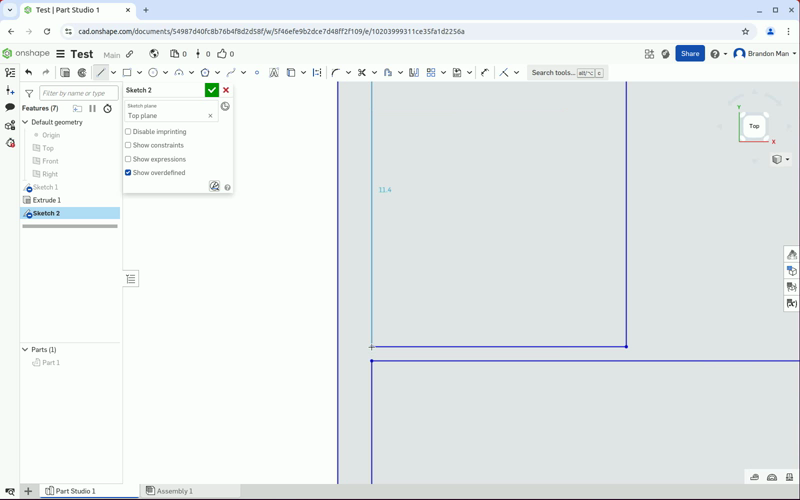
scroll(6)
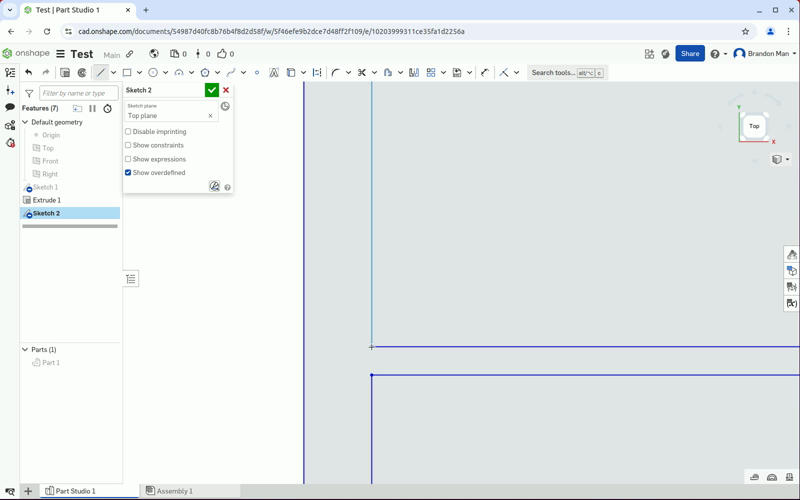
key_up(shift)
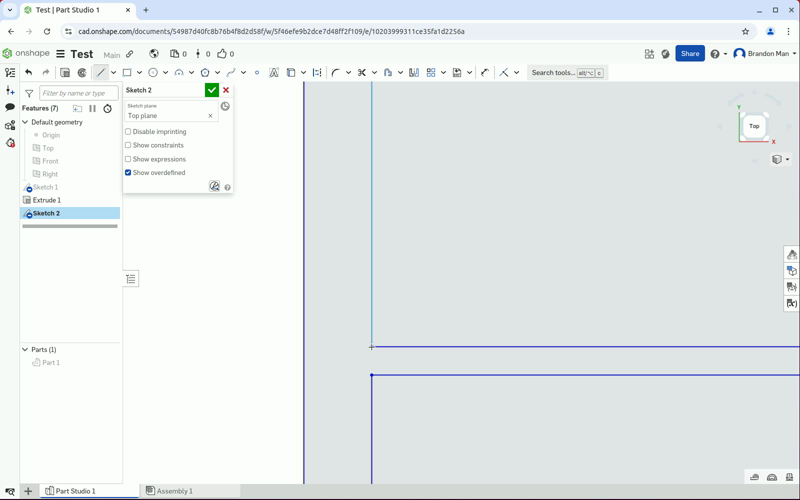
click(371, 346)
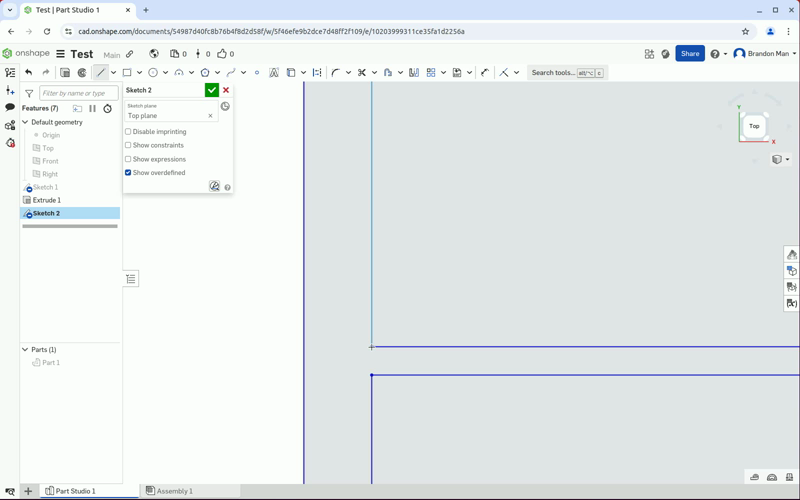
scroll(-6)
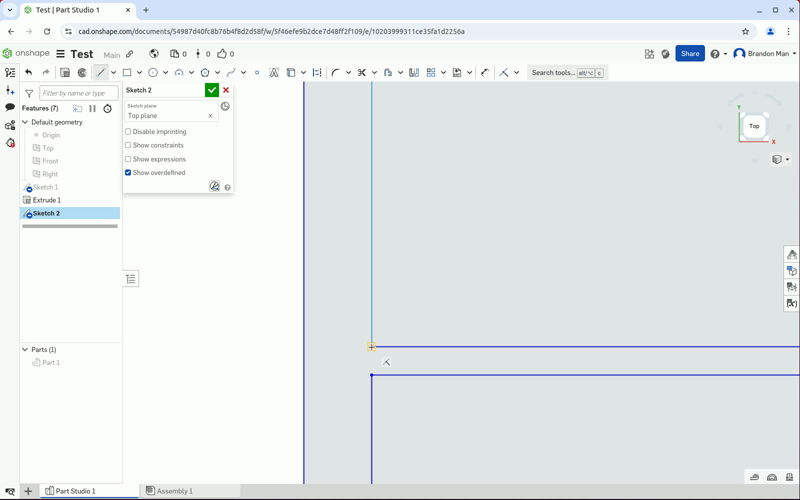
scroll(-6)
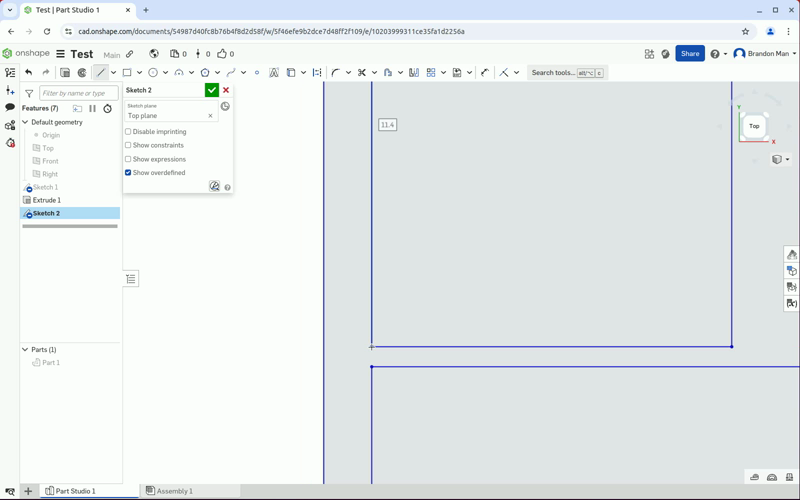
scroll(-6)
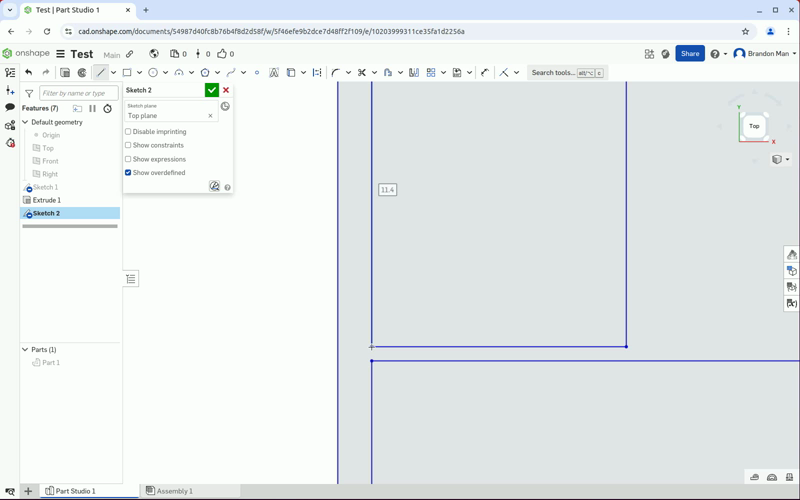
scroll(-6)
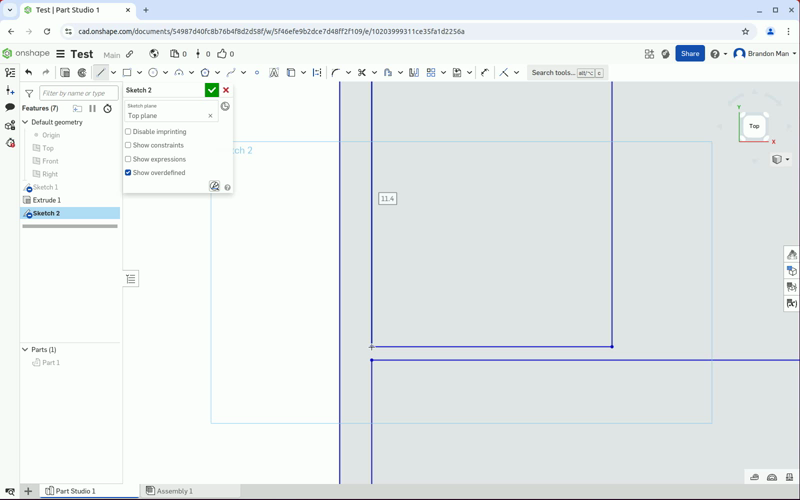
scroll(-6)
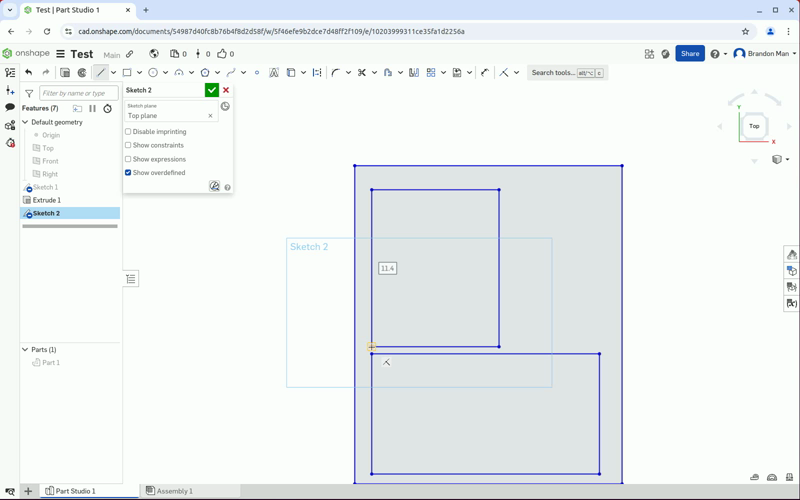
scroll(-6)
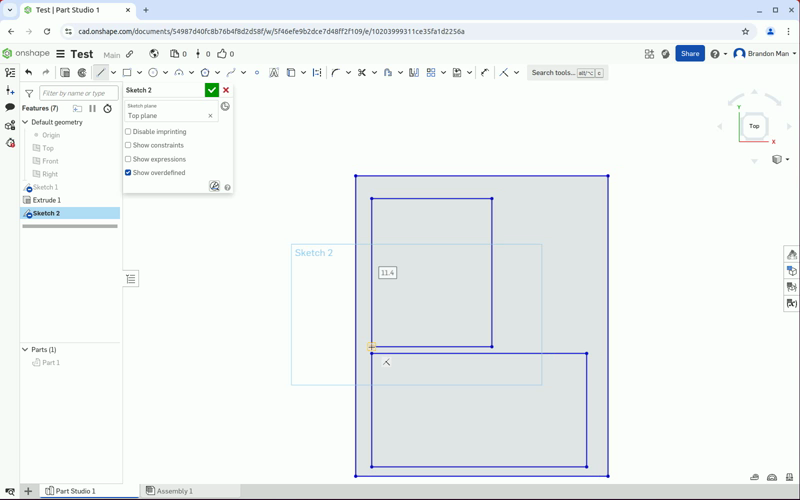
scroll(-6)
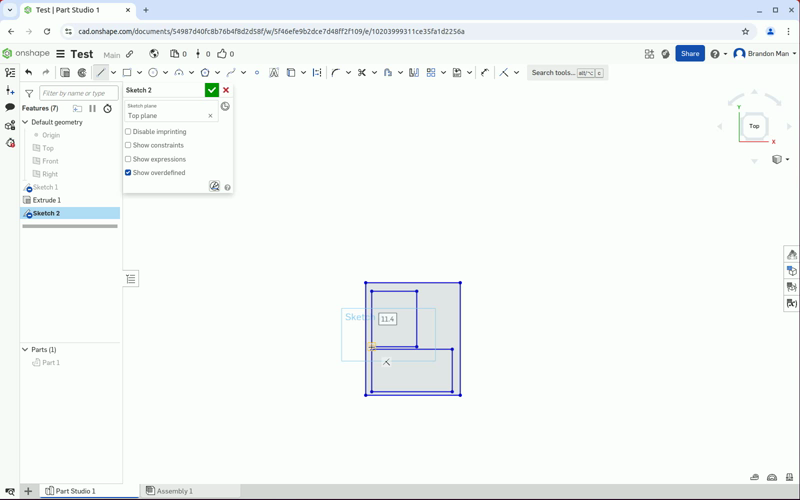
key(esc)
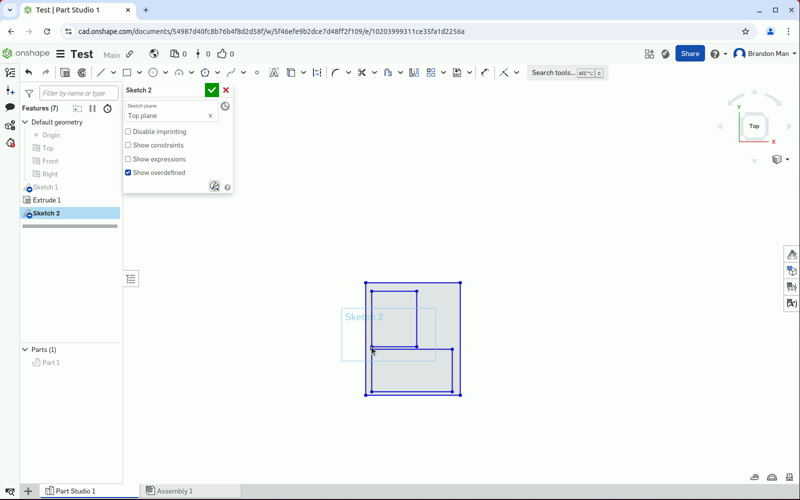
key(l)
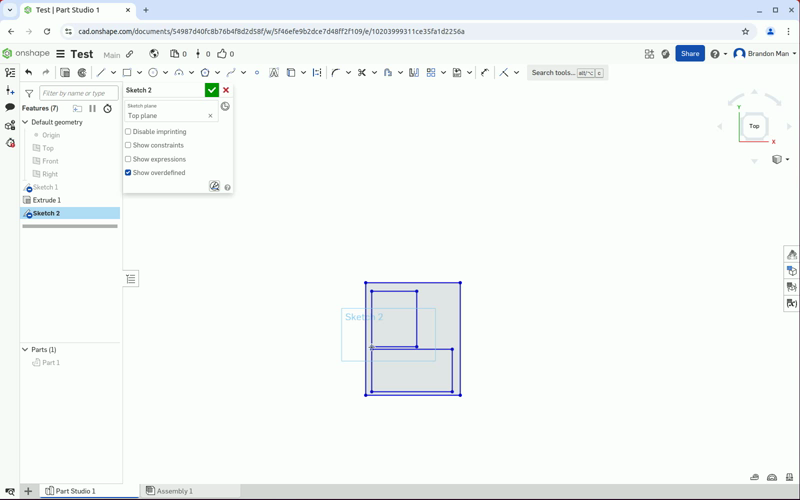
key_down(shift)
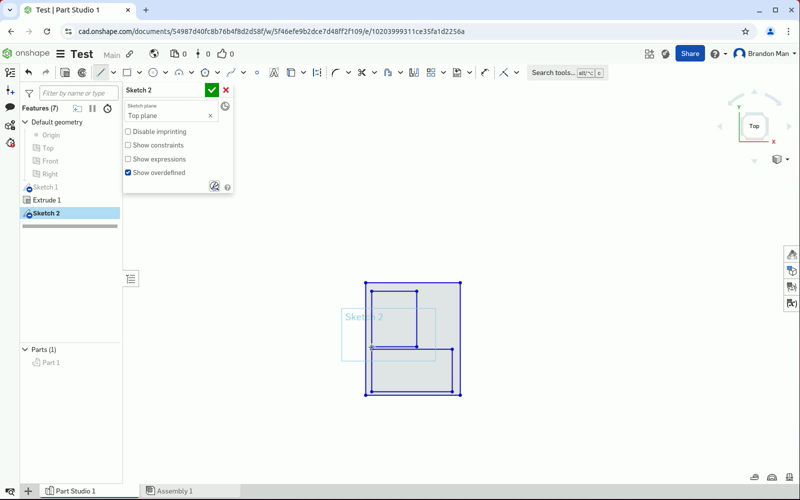
mouse_move(419, 346)
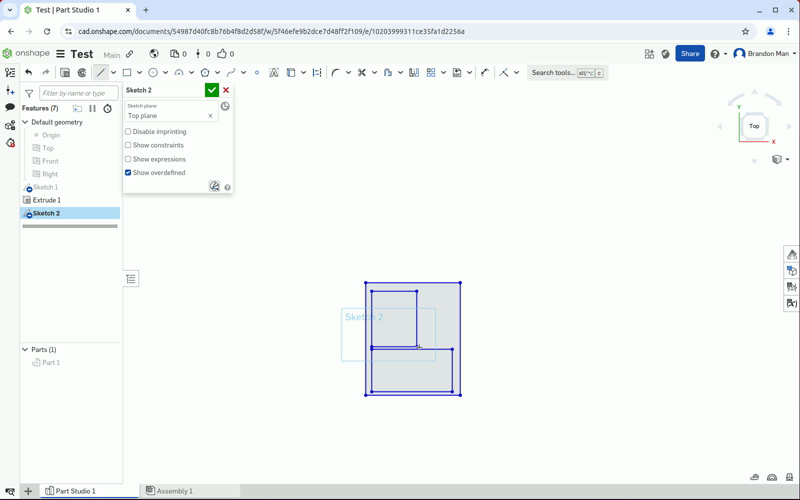
scroll(6)
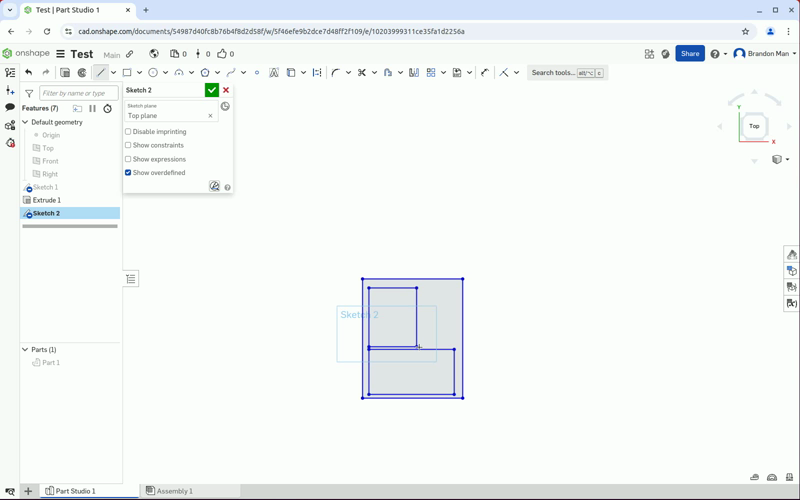
scroll(6)
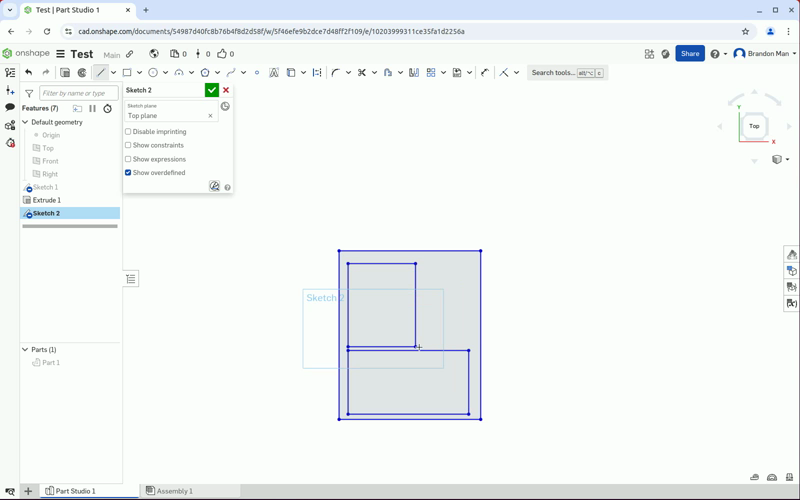
scroll(6)
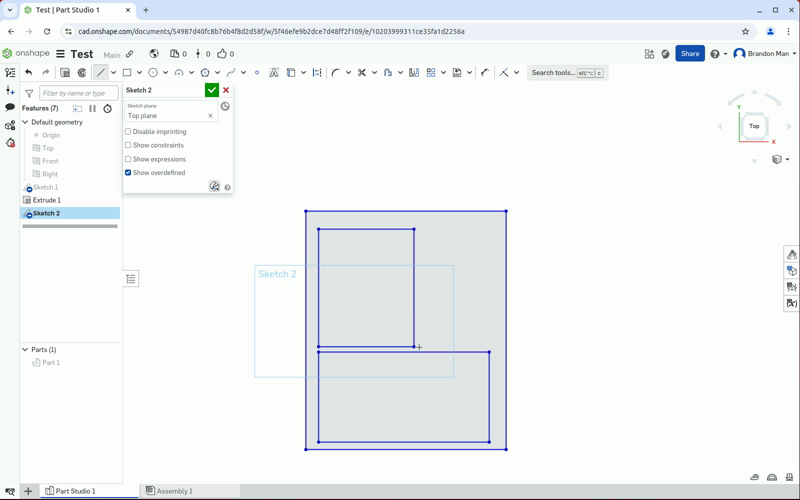
scroll(6)
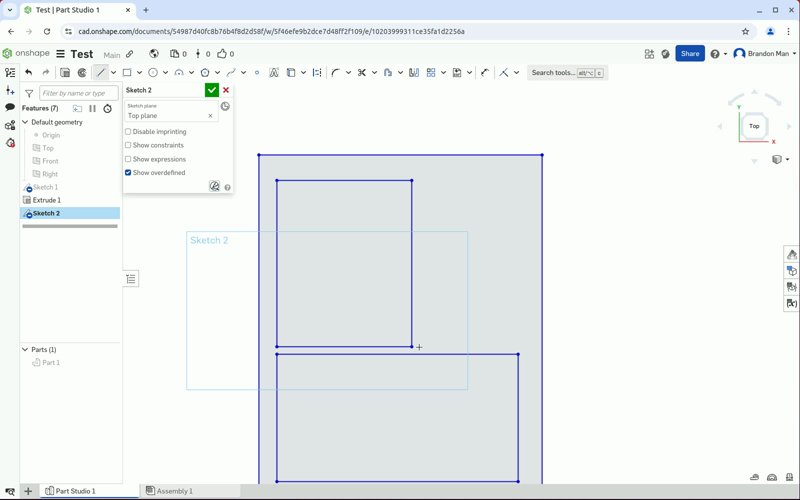
scroll(6)
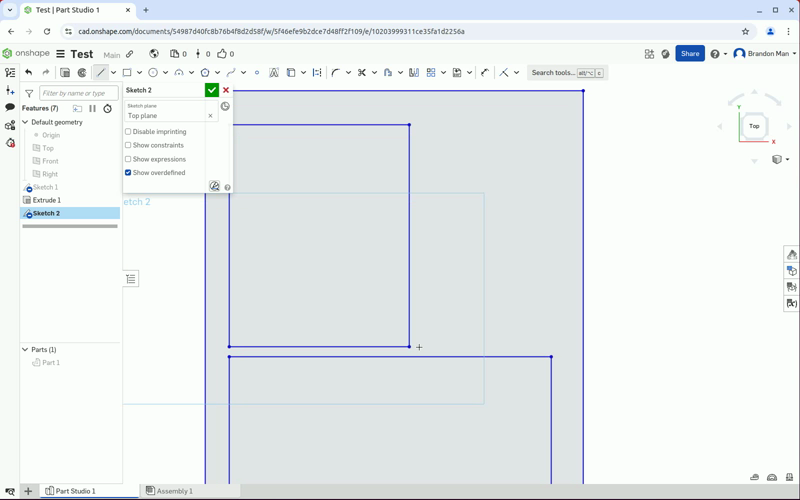
scroll(6)
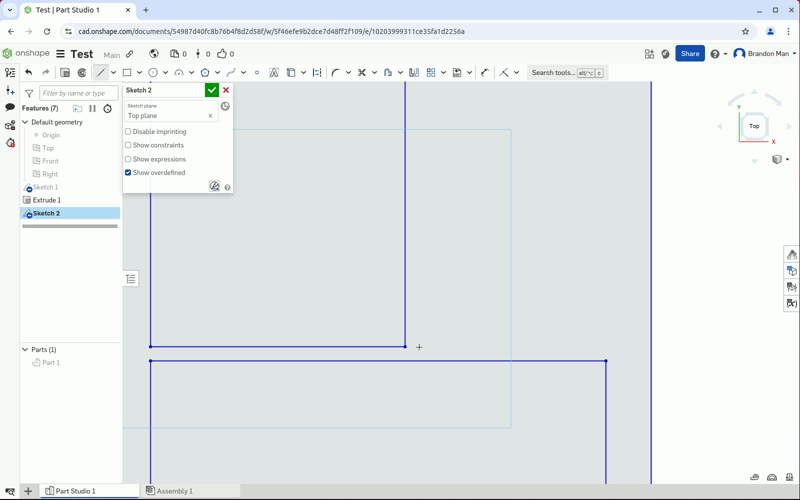
scroll(6)
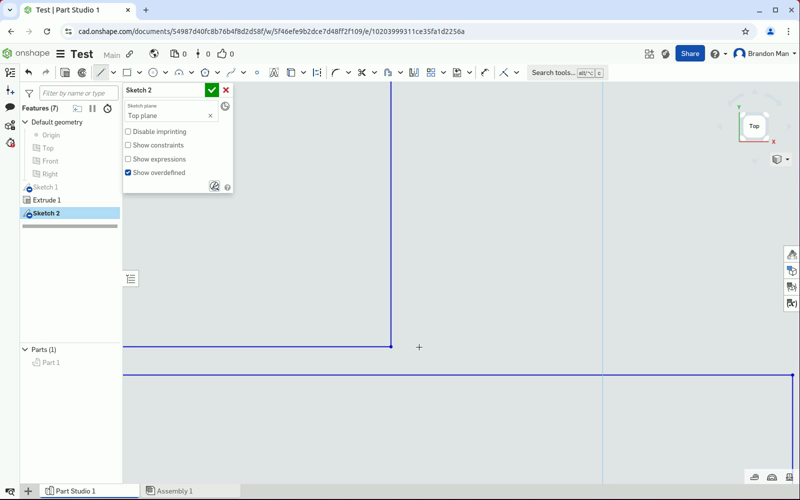
click(419, 346)
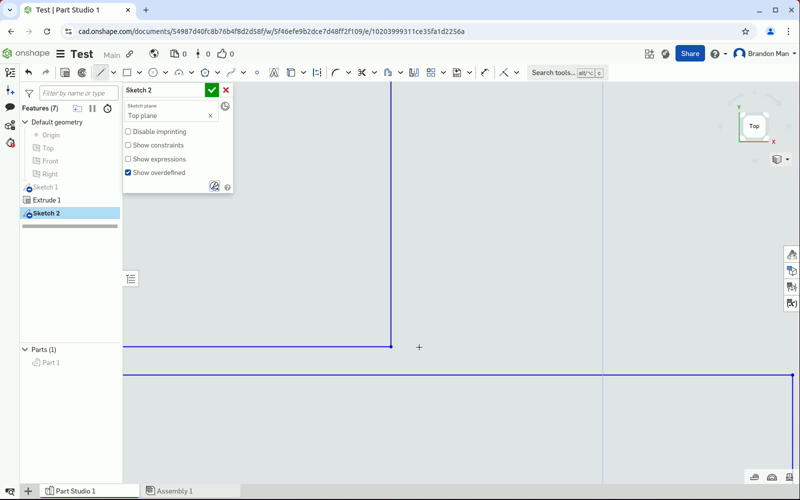
scroll(-6)
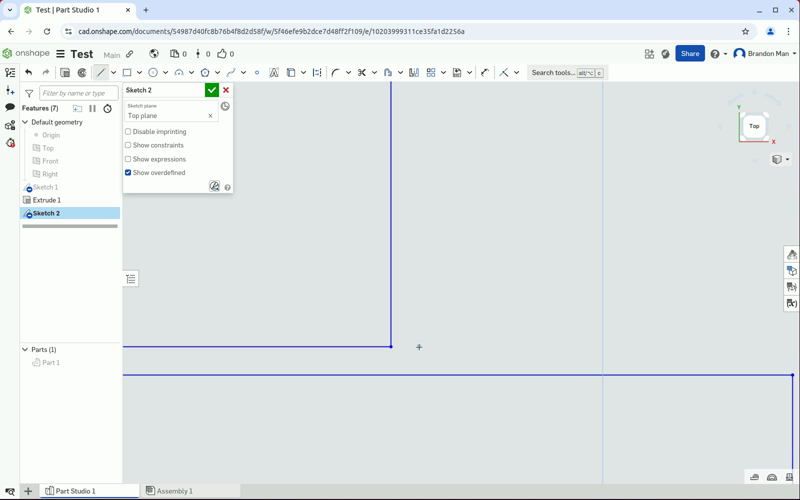
scroll(-6)
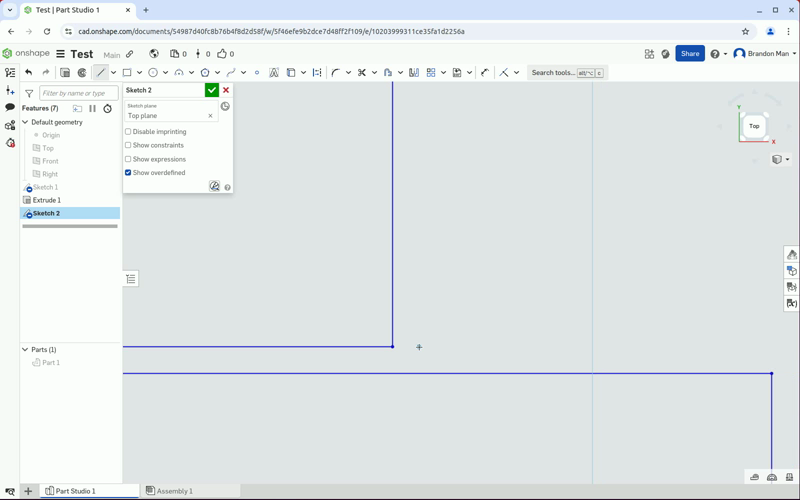
scroll(-6)
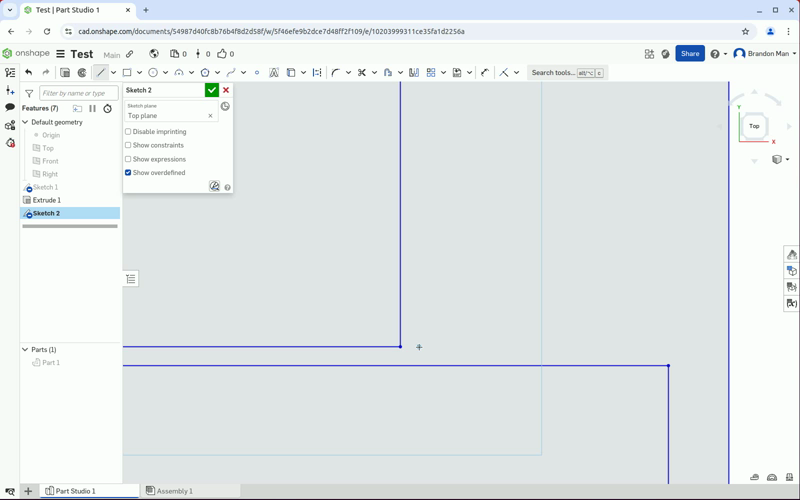
scroll(-6)
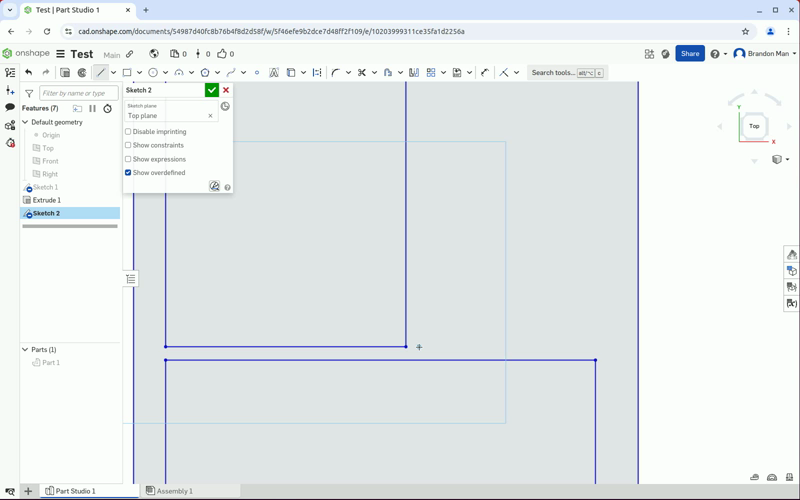
scroll(-6)
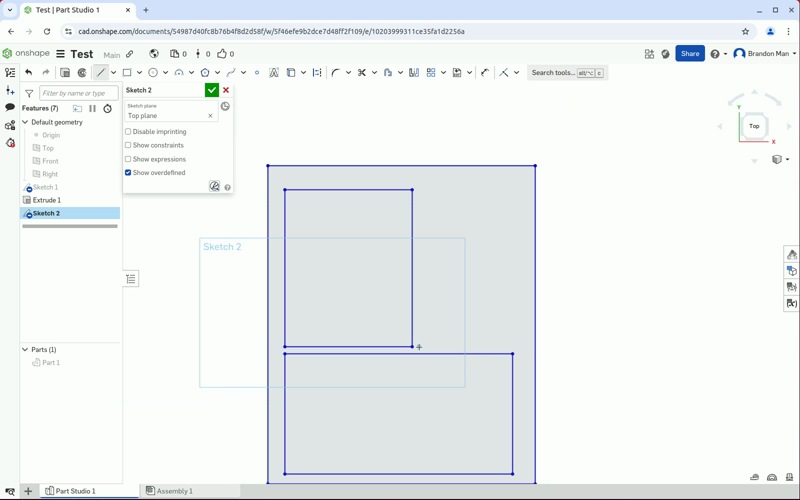
scroll(-6)
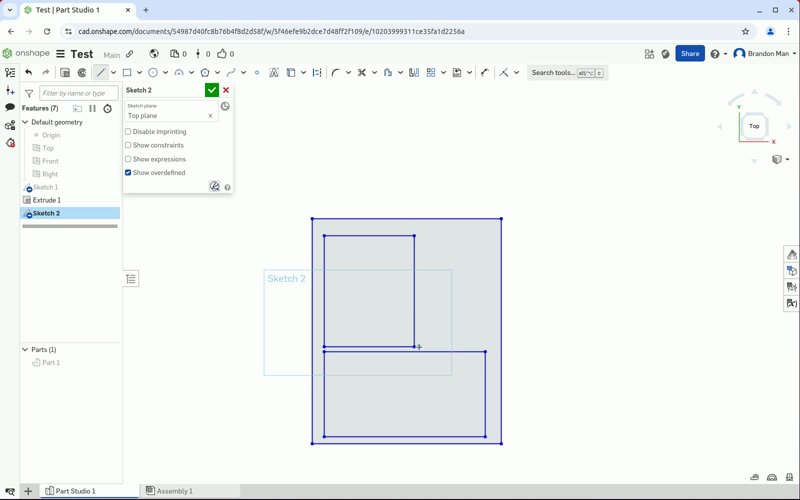
scroll(-6)
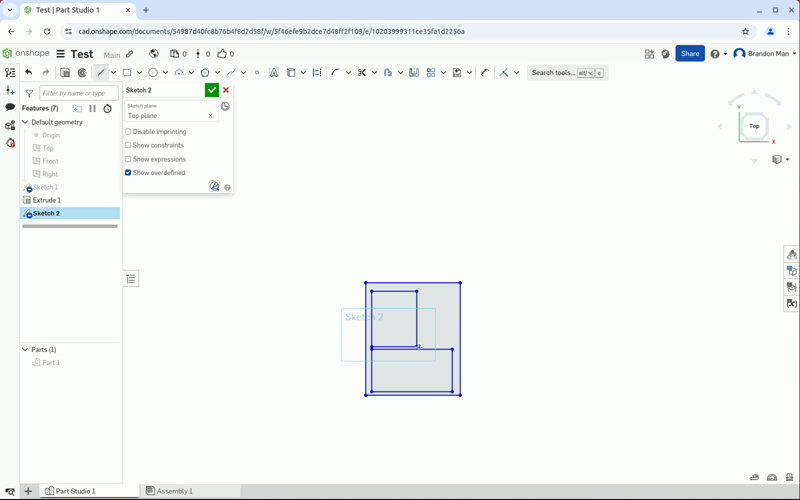
key_up(shift)
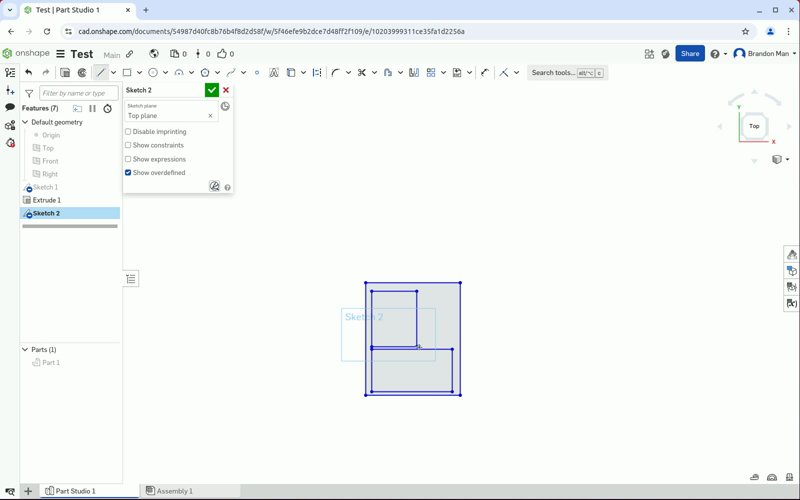
key_down(shift)
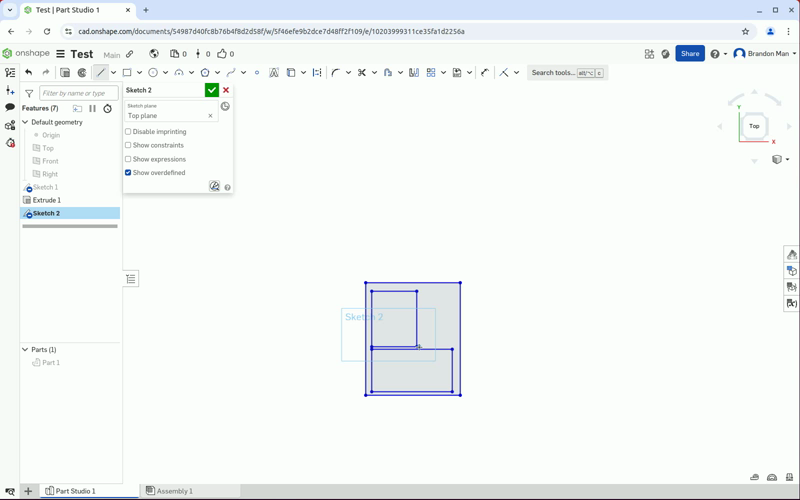
mouse_move(449, 346)
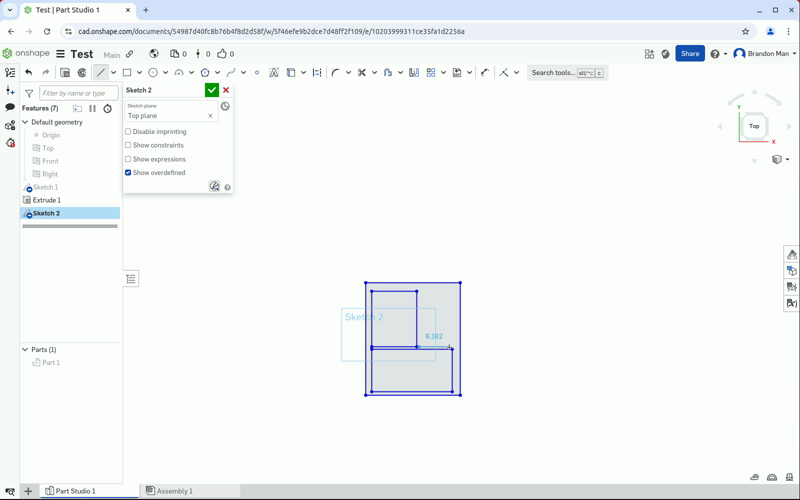
mouse_move(452, 346)
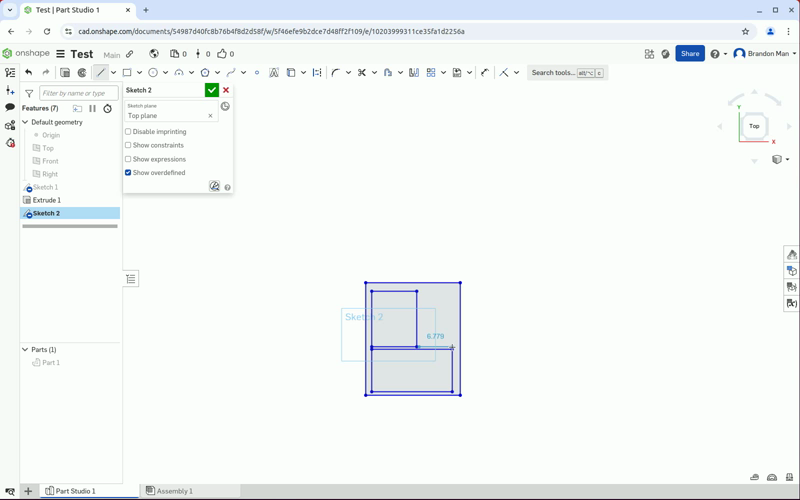
scroll(6)
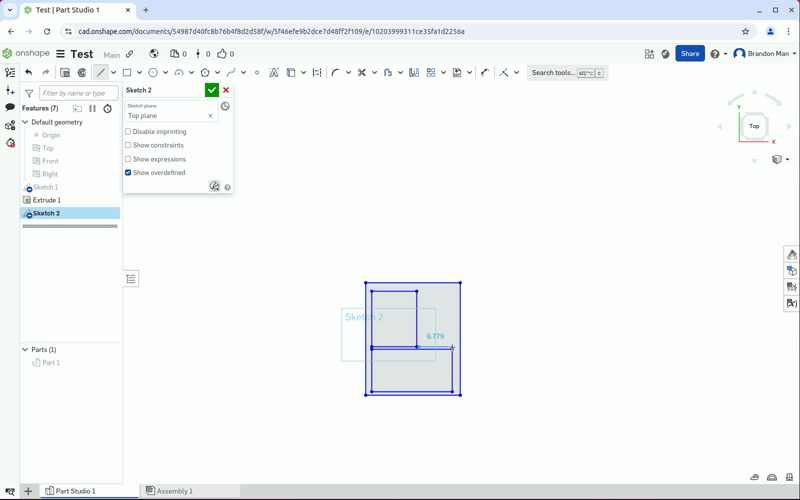
scroll(6)
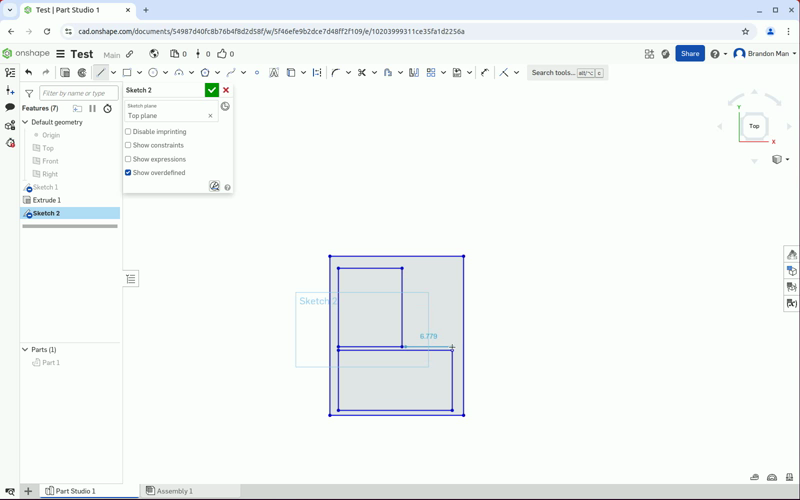
scroll(6)
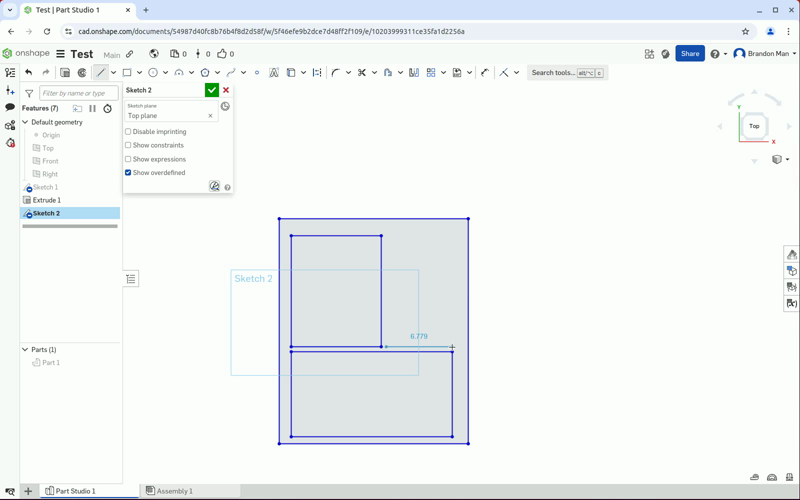
scroll(6)
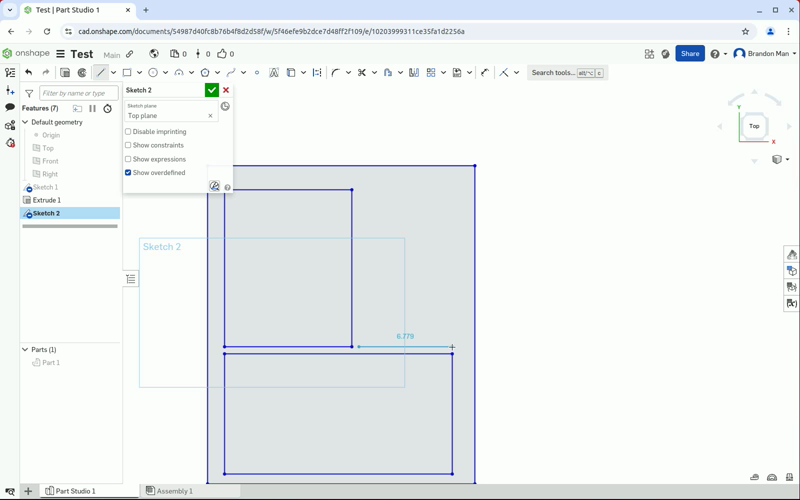
scroll(6)
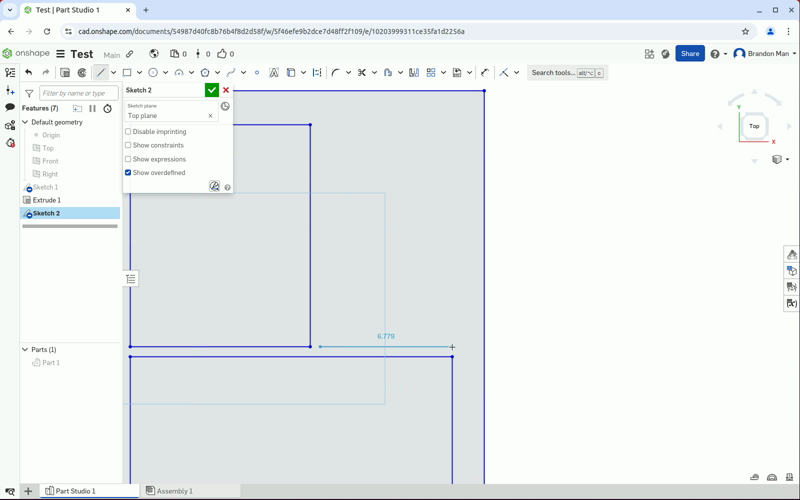
scroll(6)
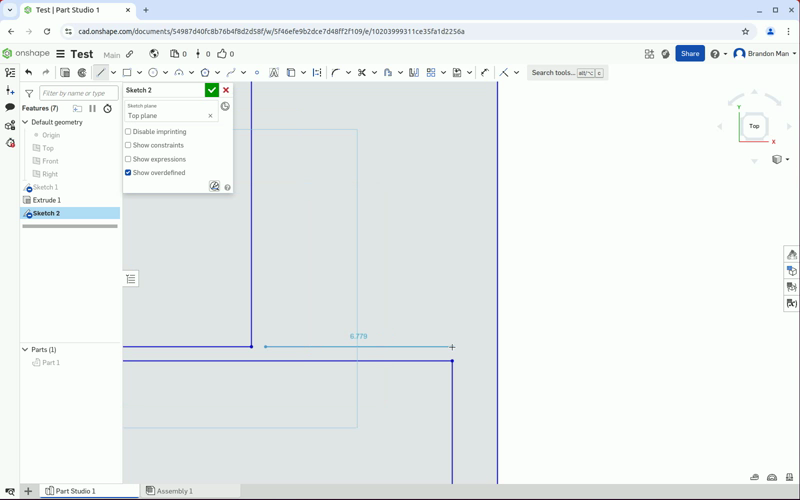
scroll(6)
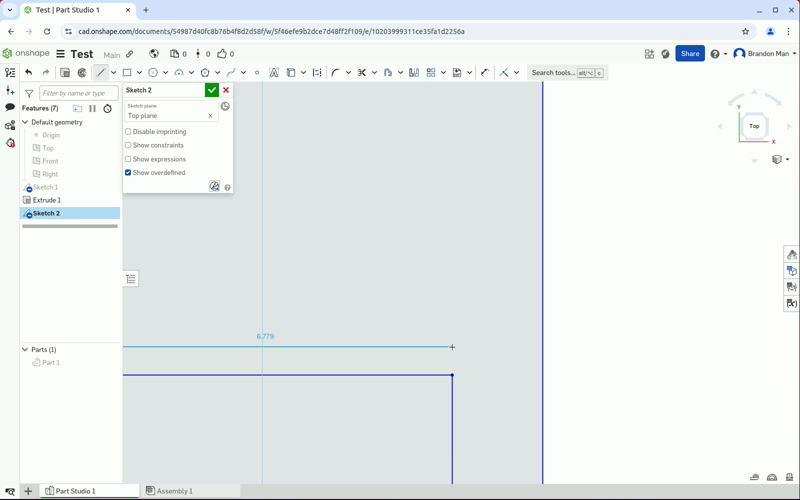
click(452, 346)
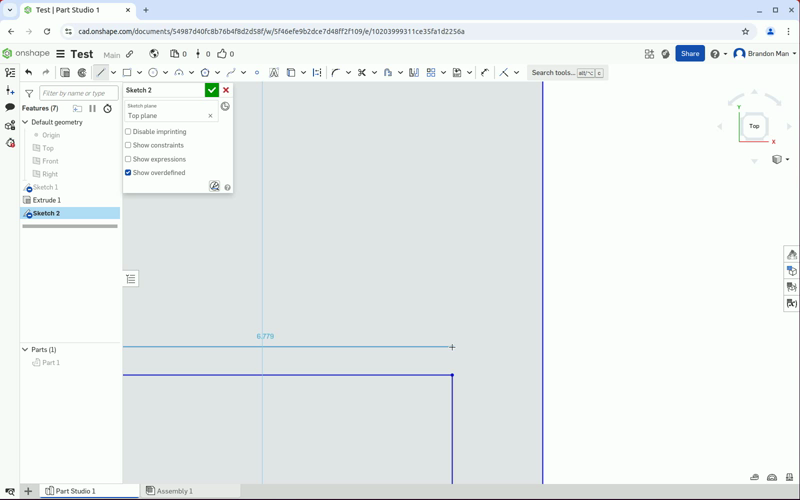
scroll(-6)
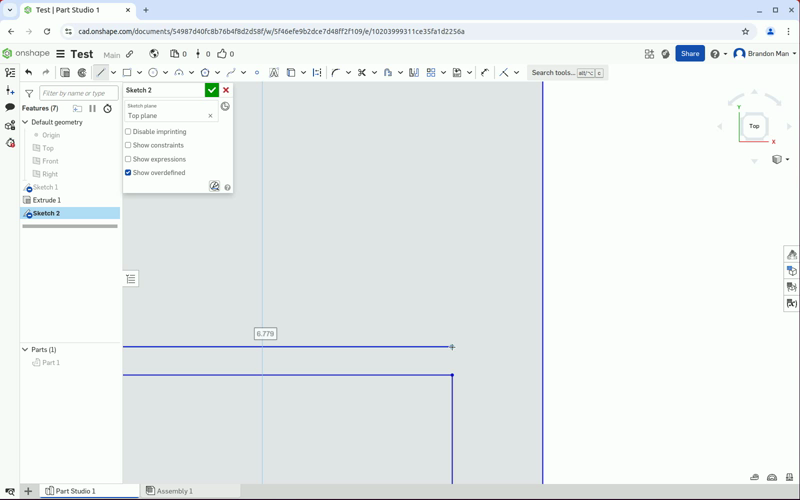
scroll(-6)
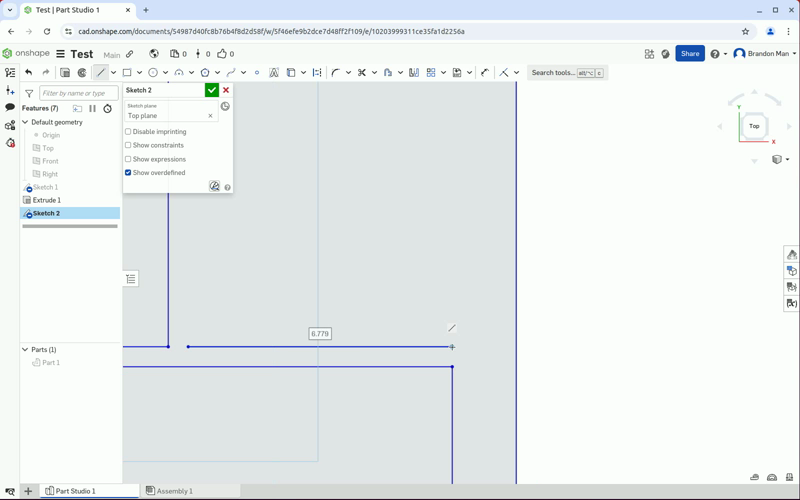
scroll(-6)
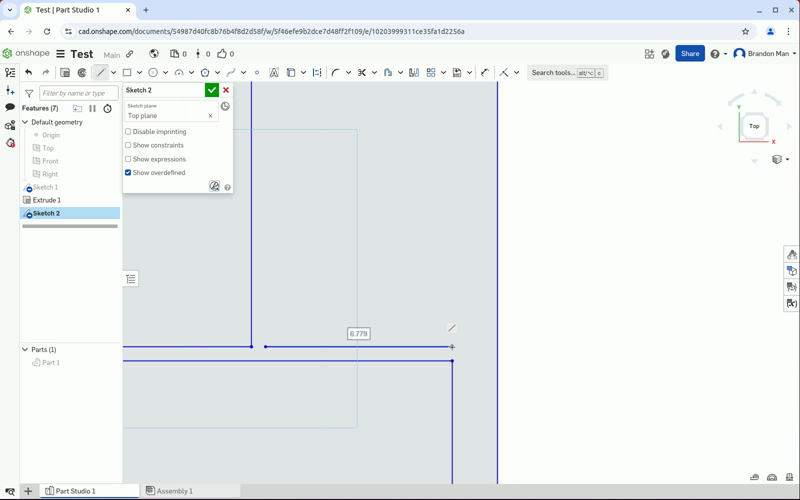
scroll(-6)
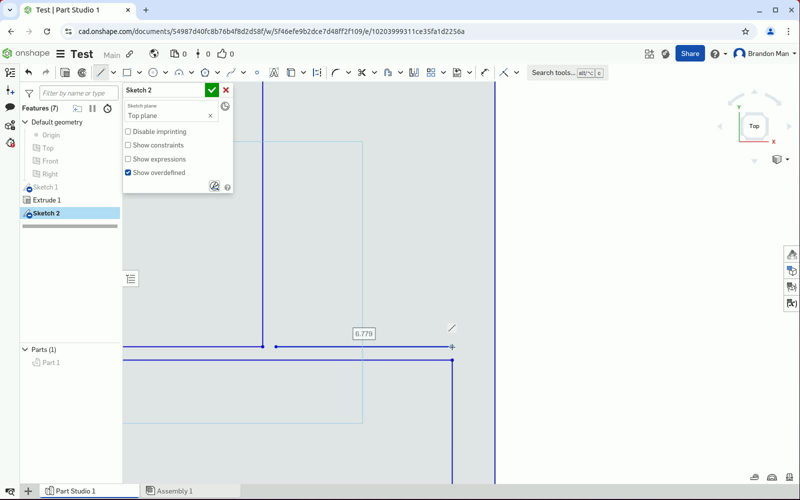
scroll(-6)
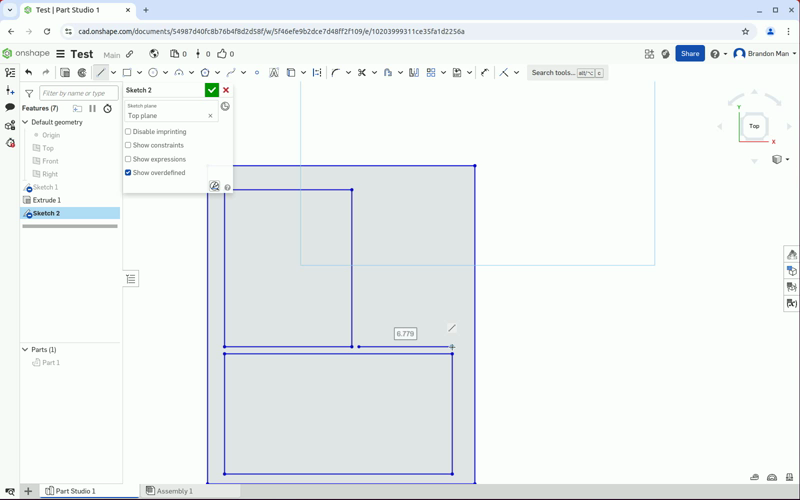
scroll(-6)
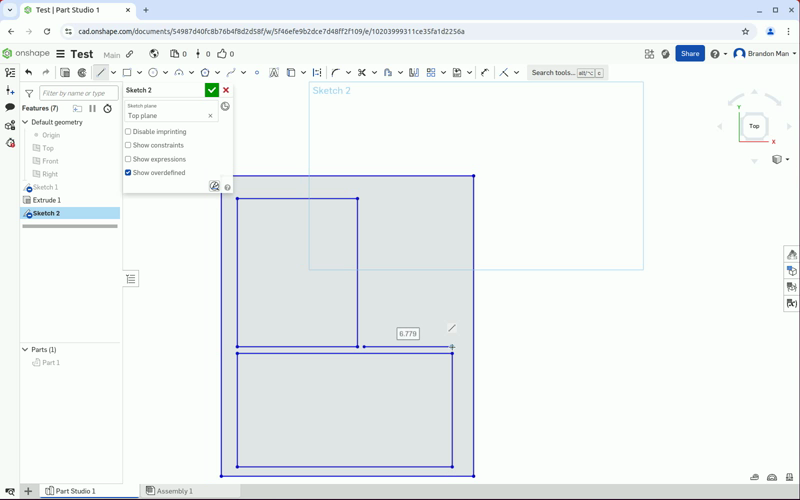
scroll(-6)
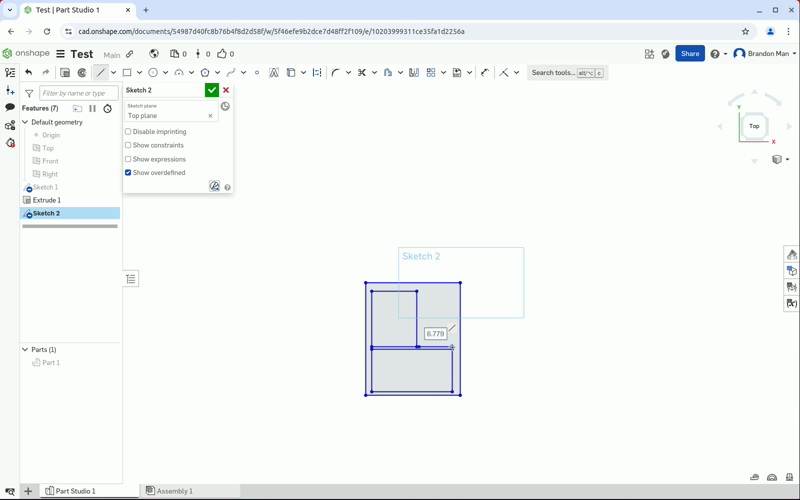
key_up(shift)
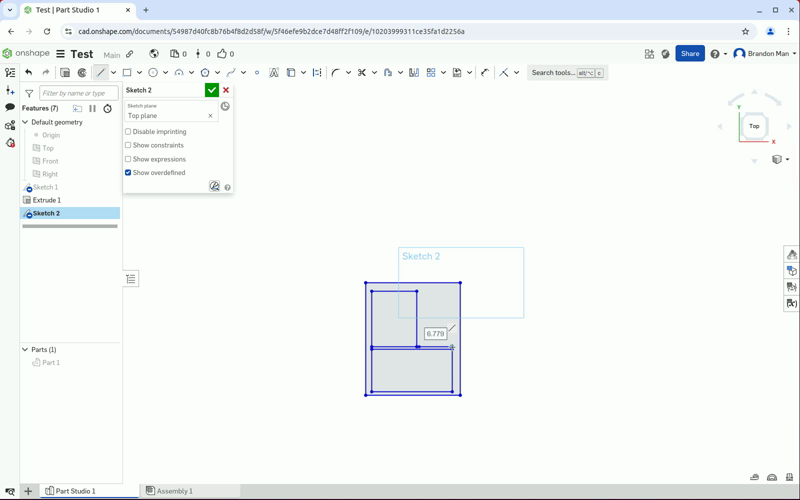
key_down(shift)
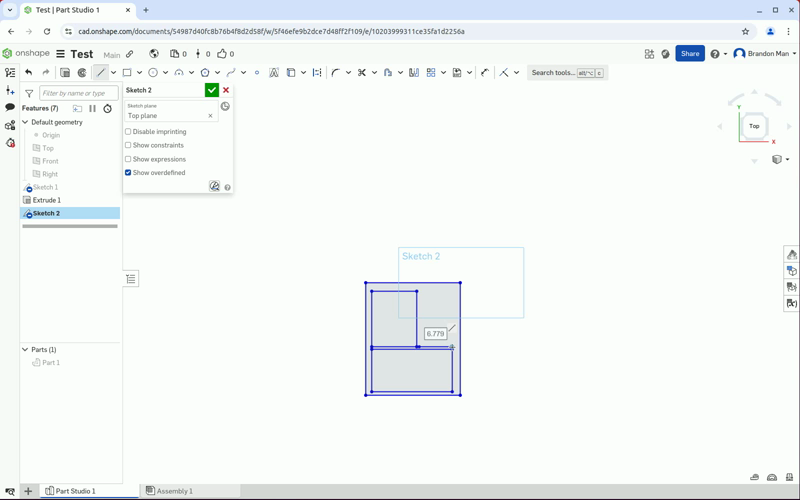
mouse_move(482, 346)
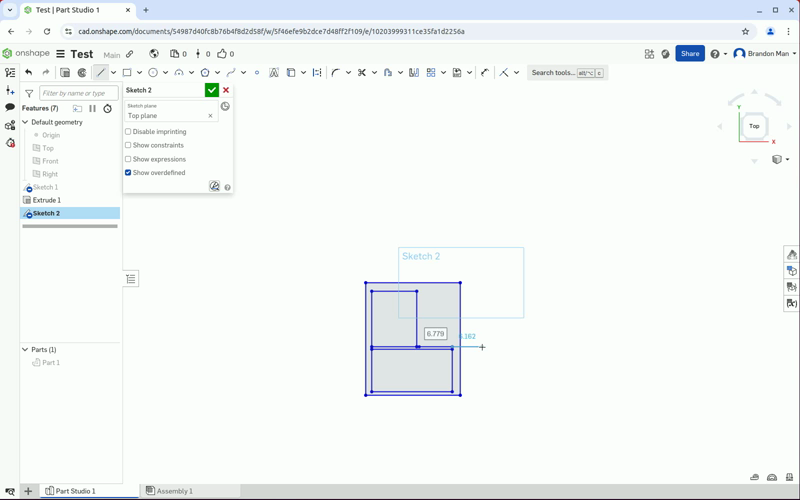
mouse_move(452, 291)
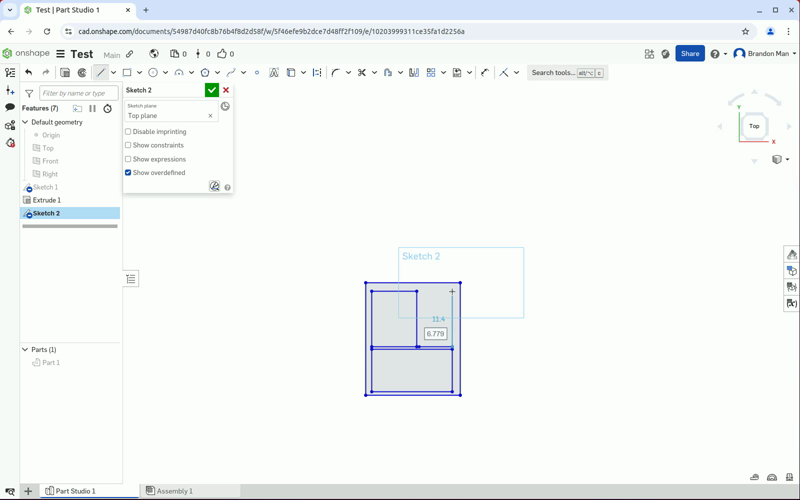
click(452, 291)
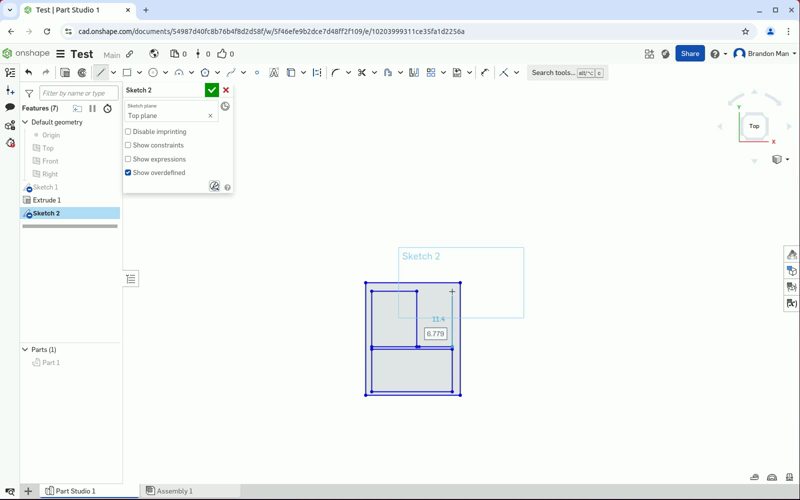
key_up(shift)
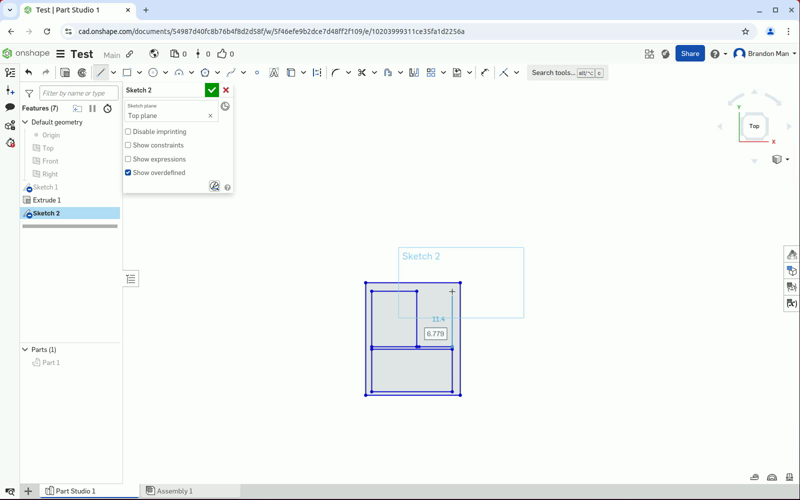
key_down(shift)
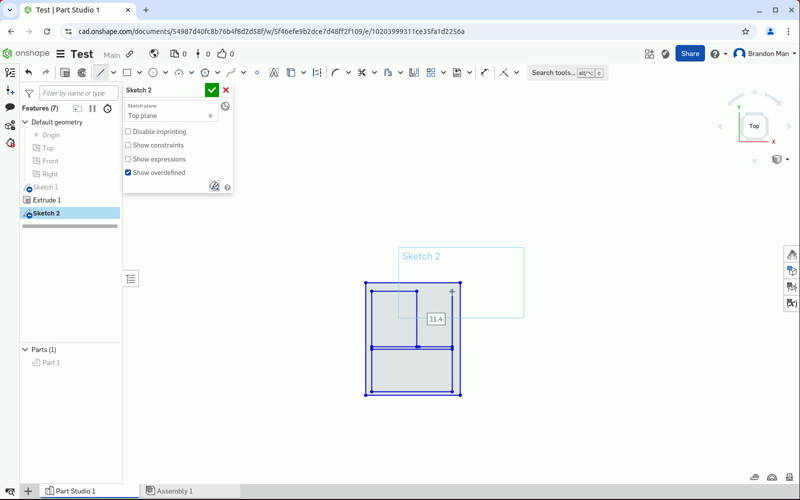
mouse_move(482, 291)
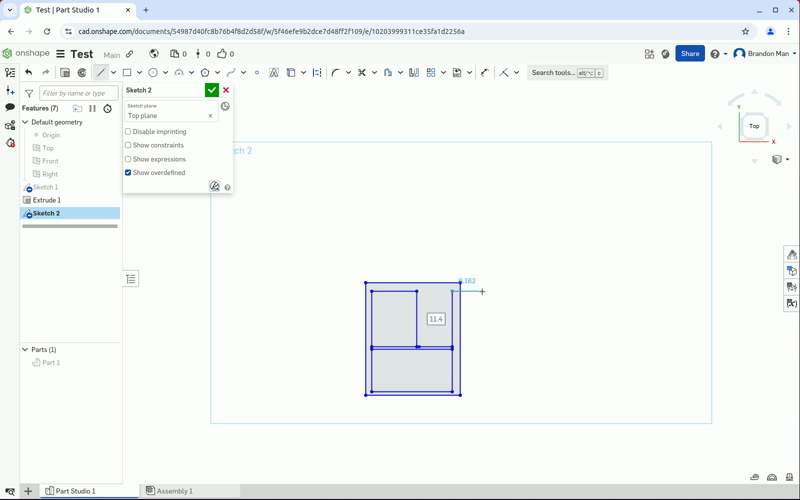
mouse_move(419, 291)
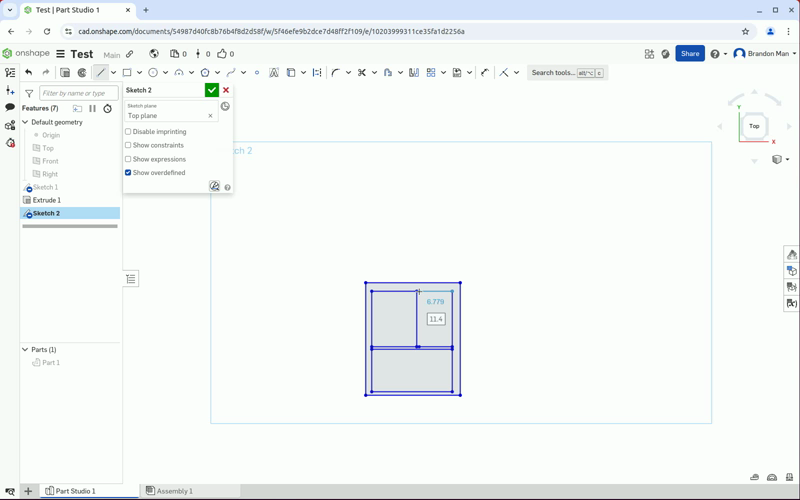
scroll(6)
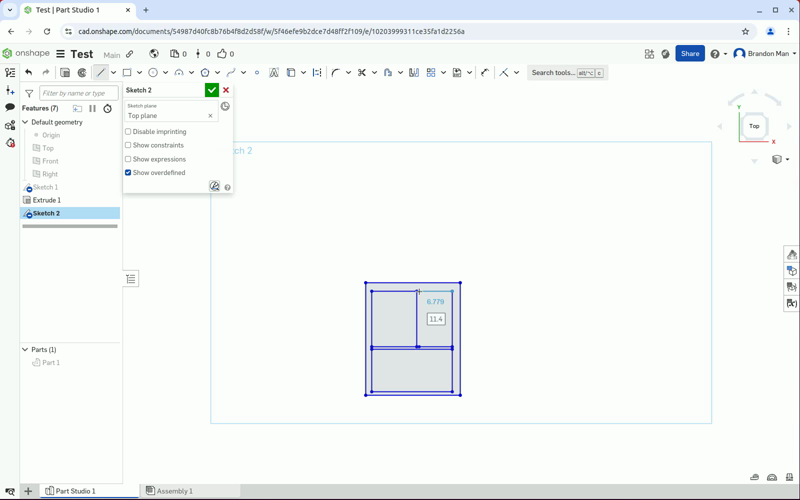
scroll(6)
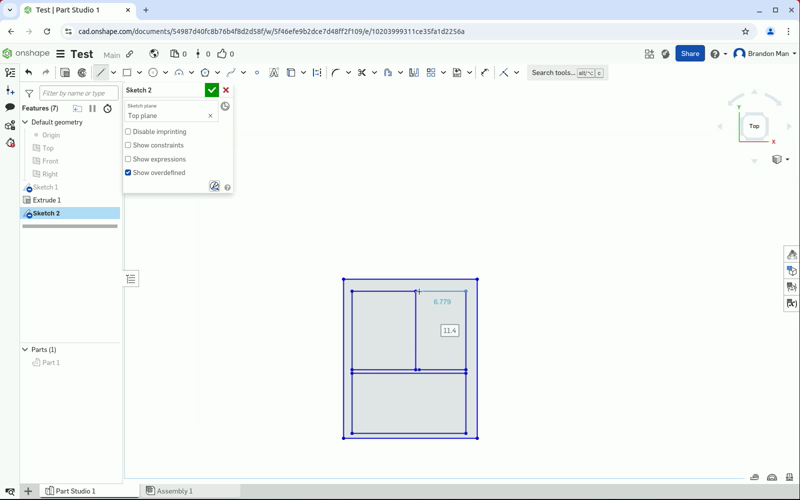
scroll(6)
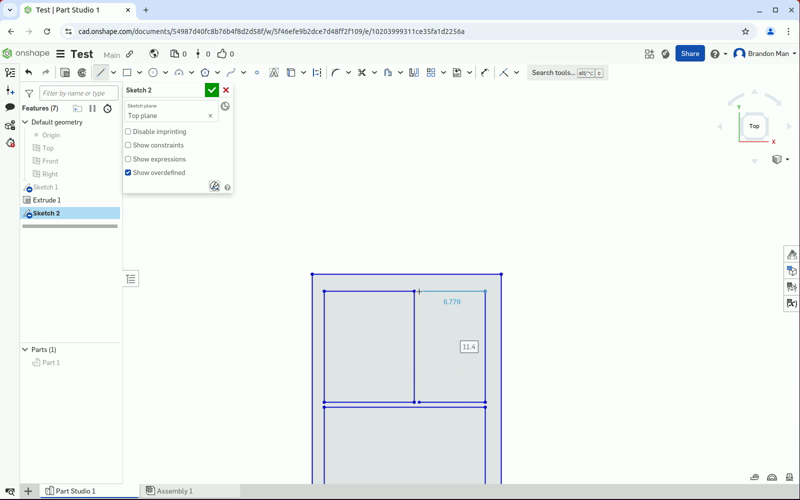
scroll(6)
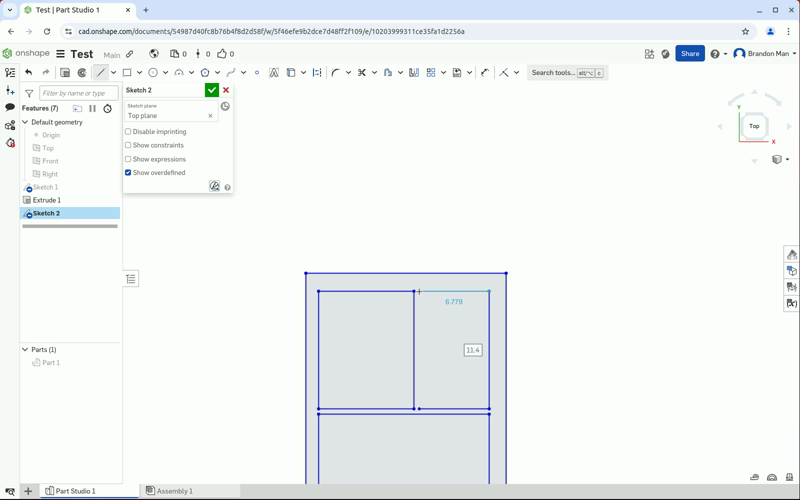
scroll(6)
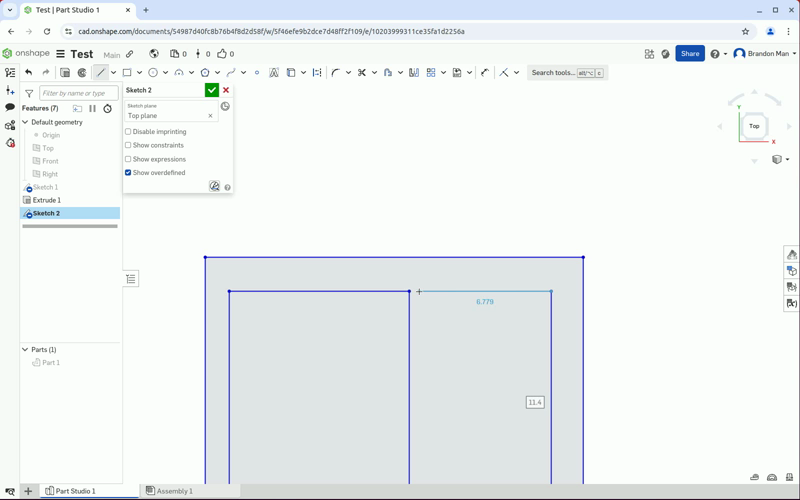
scroll(6)
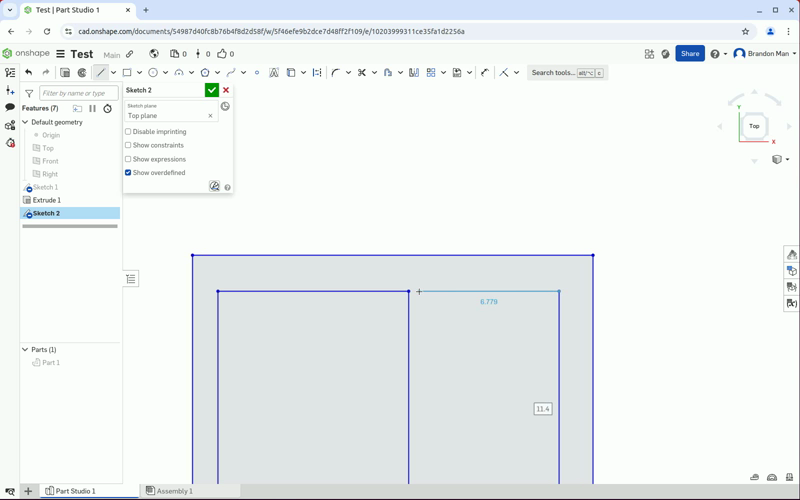
scroll(6)
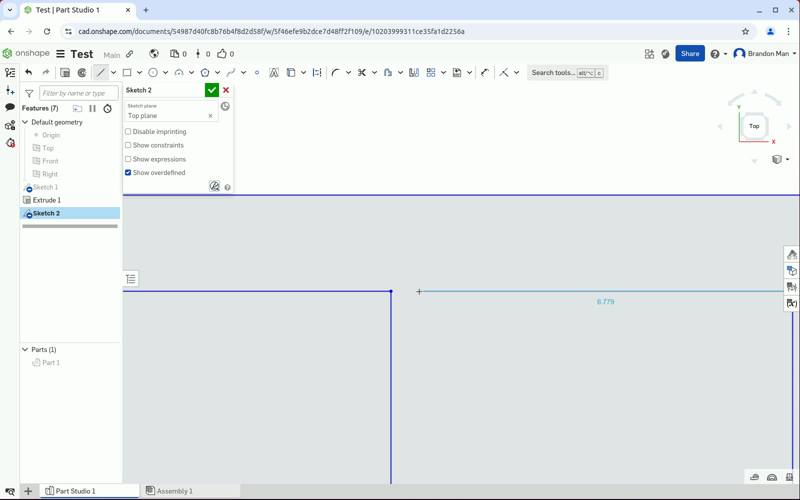
click(419, 291)
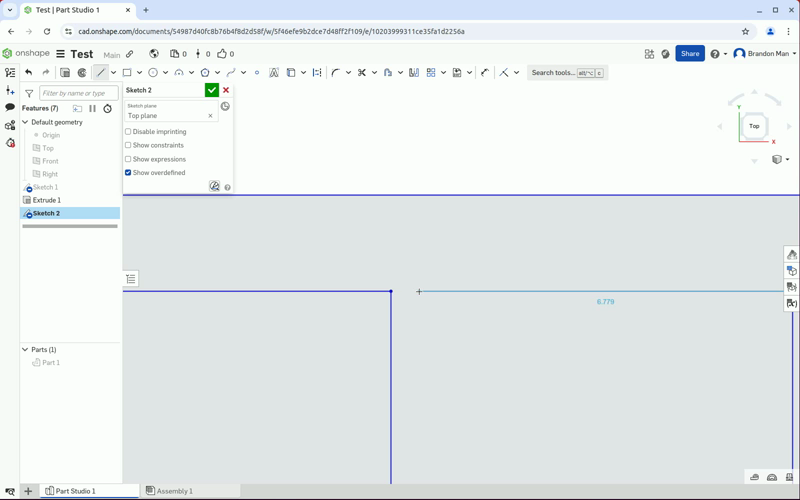
scroll(-6)
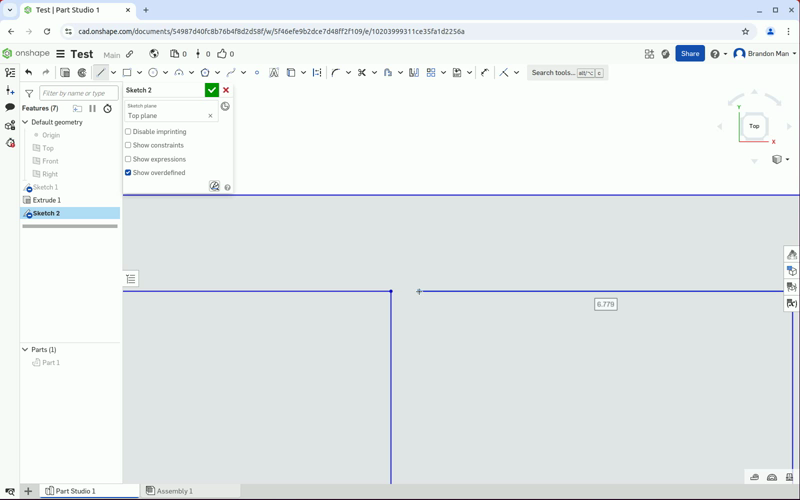
scroll(-6)
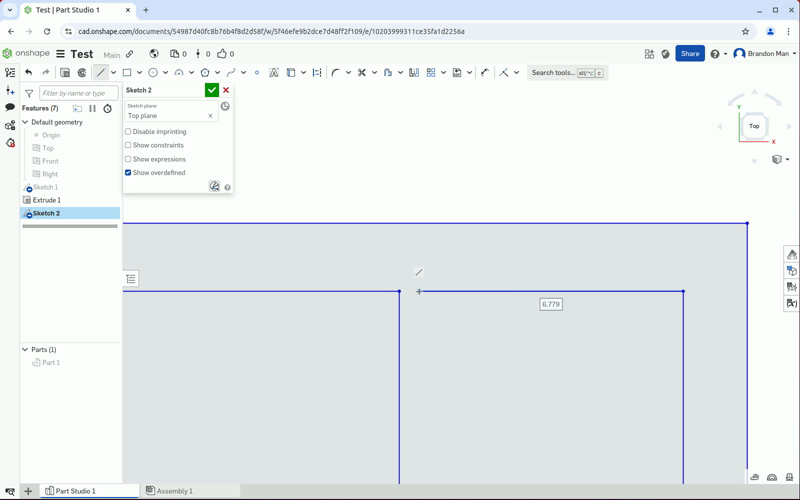
scroll(-6)
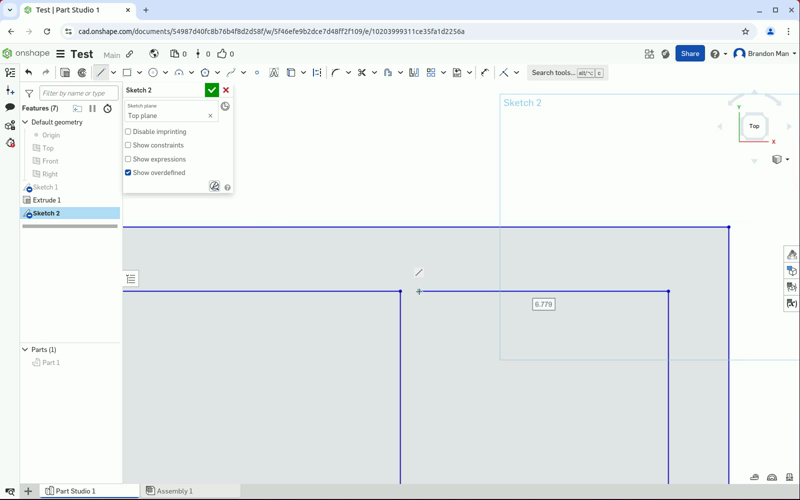
scroll(-6)
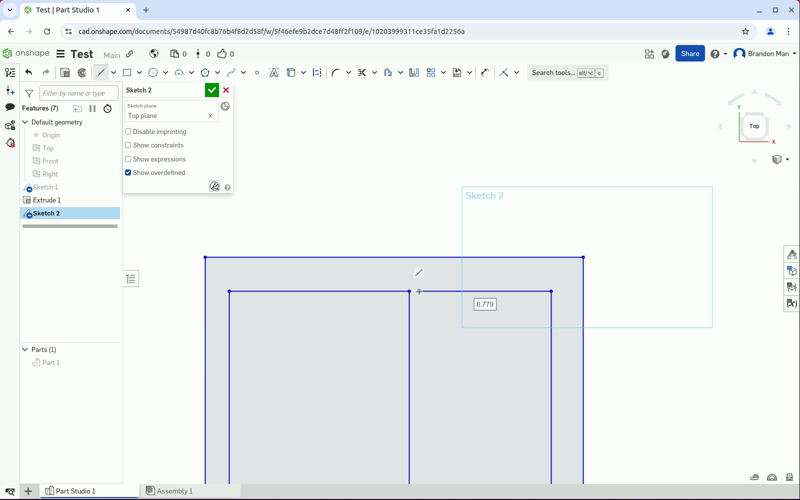
scroll(-6)
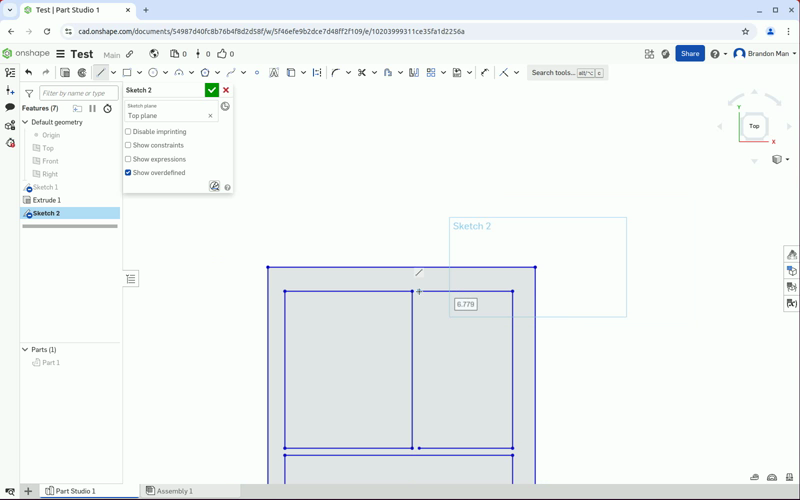
scroll(-6)
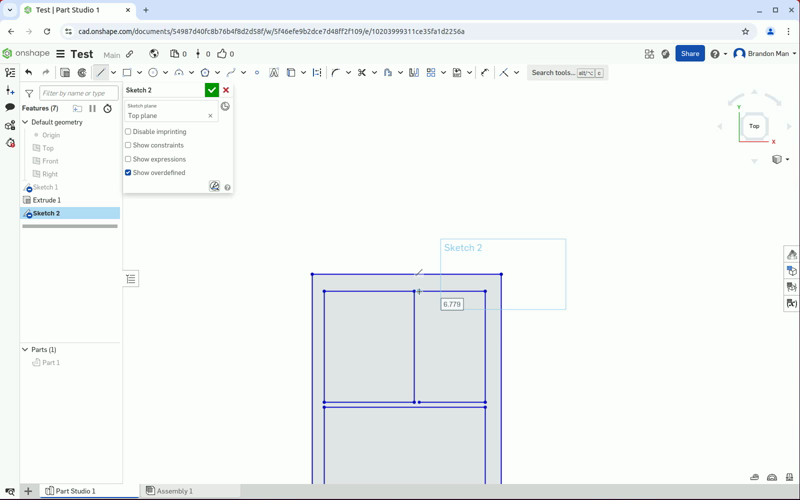
scroll(-6)
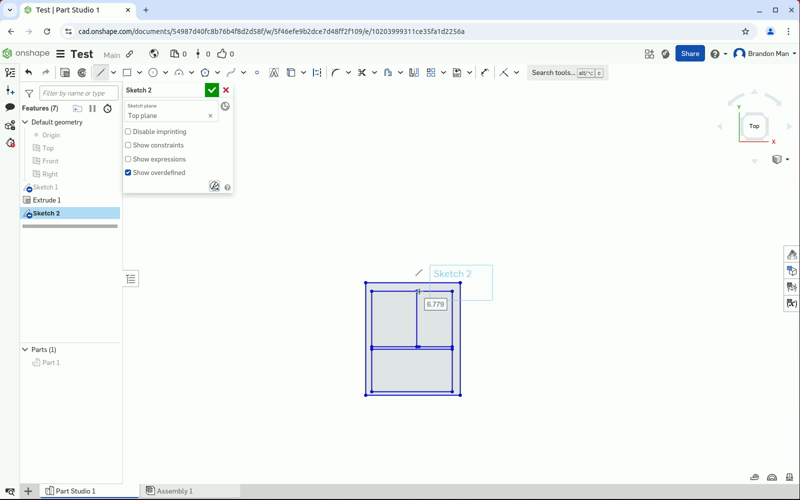
key_up(shift)
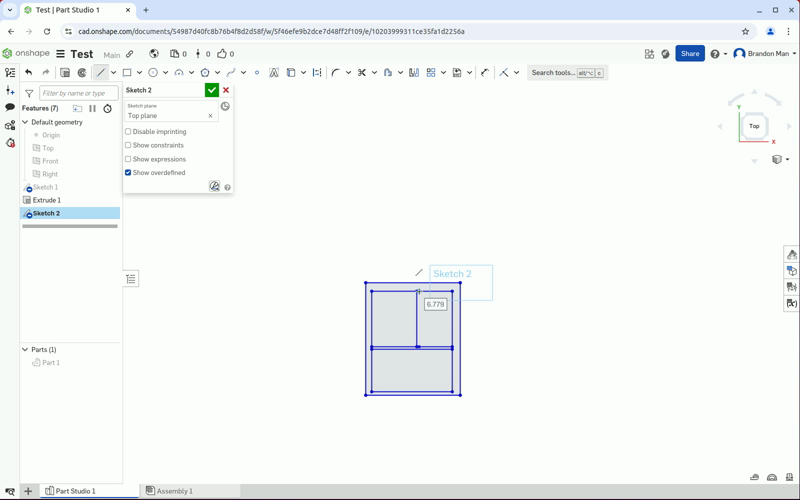
mouse_move(449, 291)
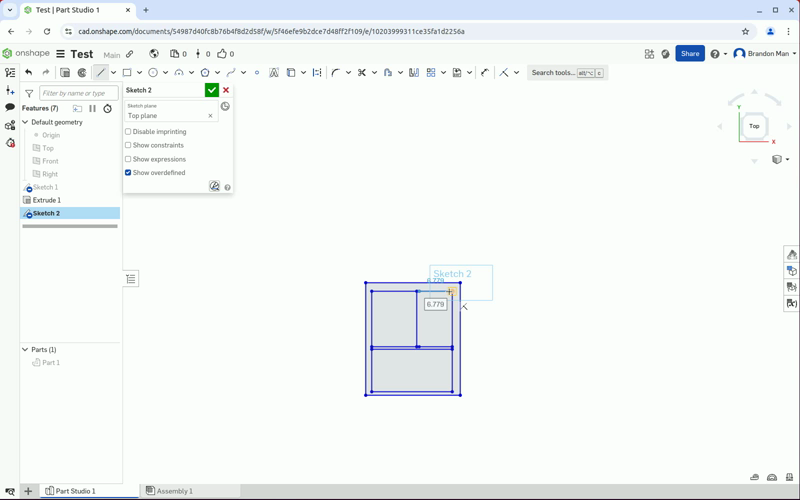
key_down(shift)
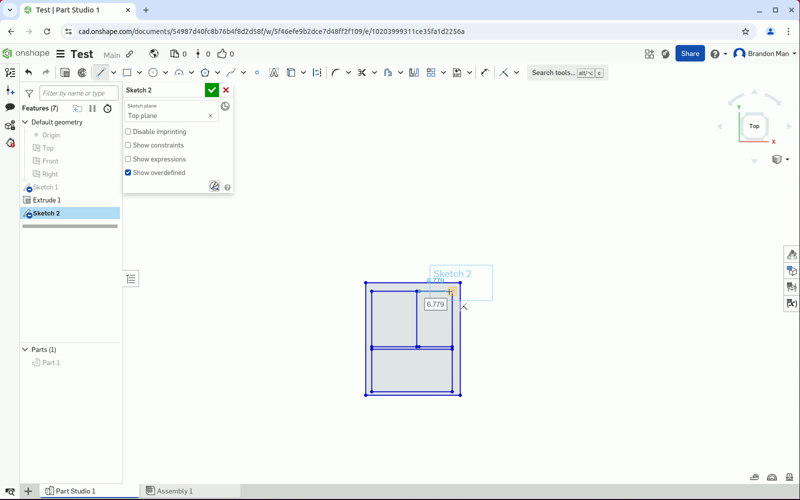
mouse_move(419, 346)
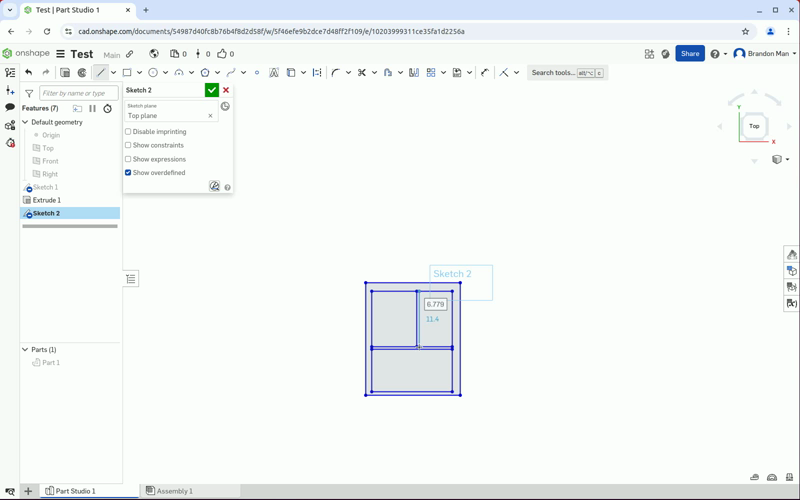
scroll(6)
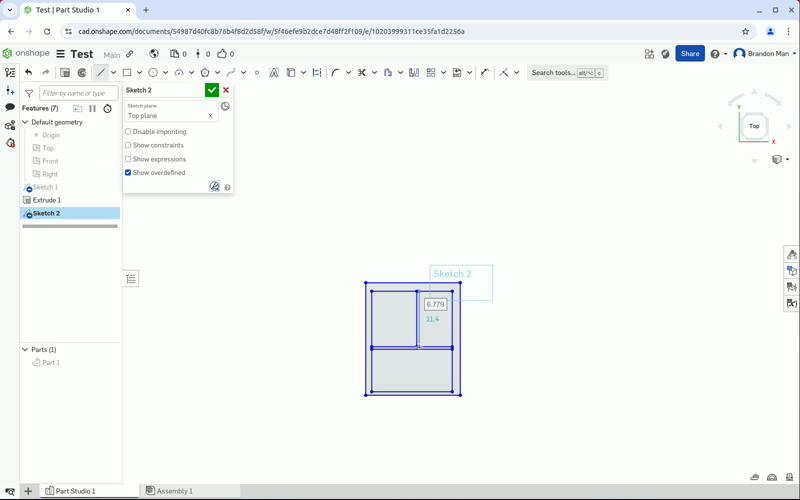
scroll(6)
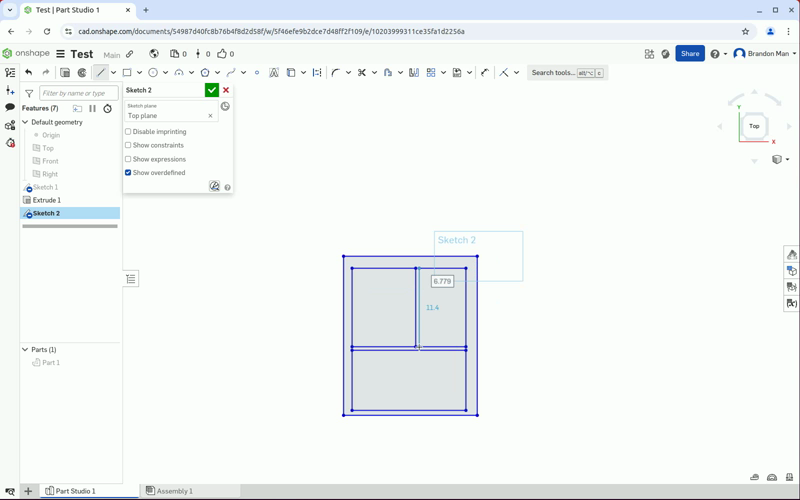
scroll(6)
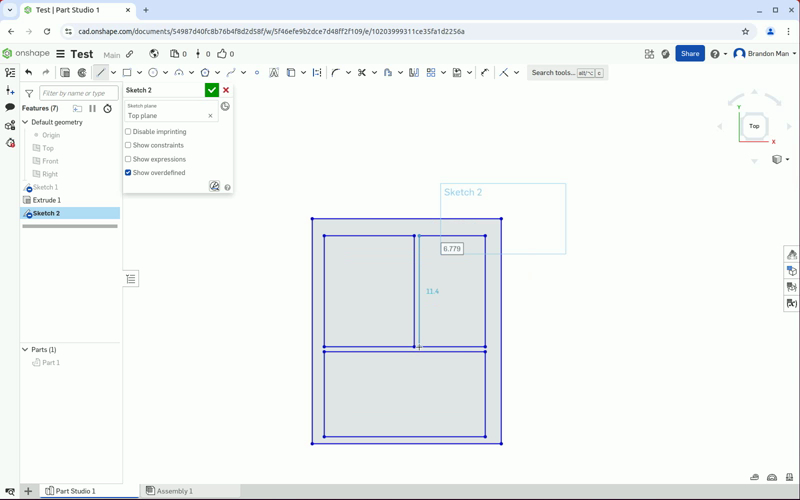
scroll(6)
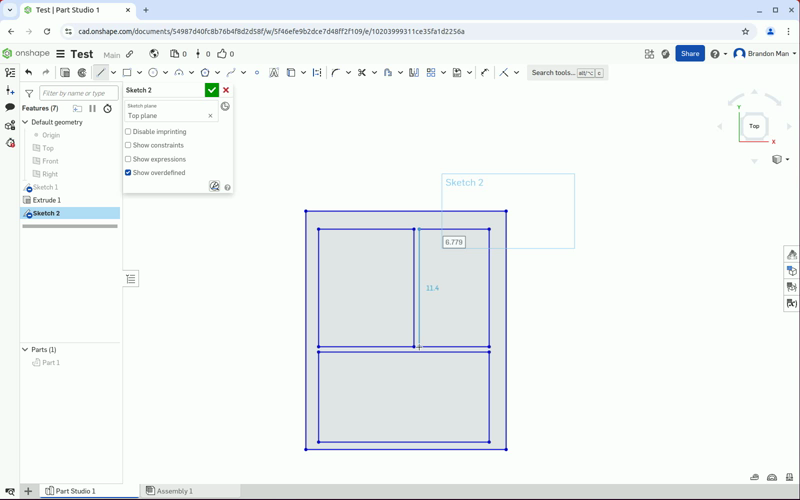
scroll(6)
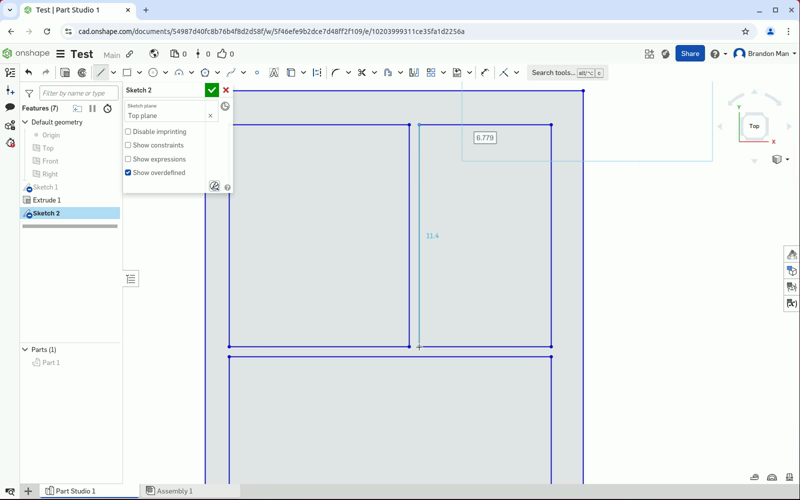
scroll(6)
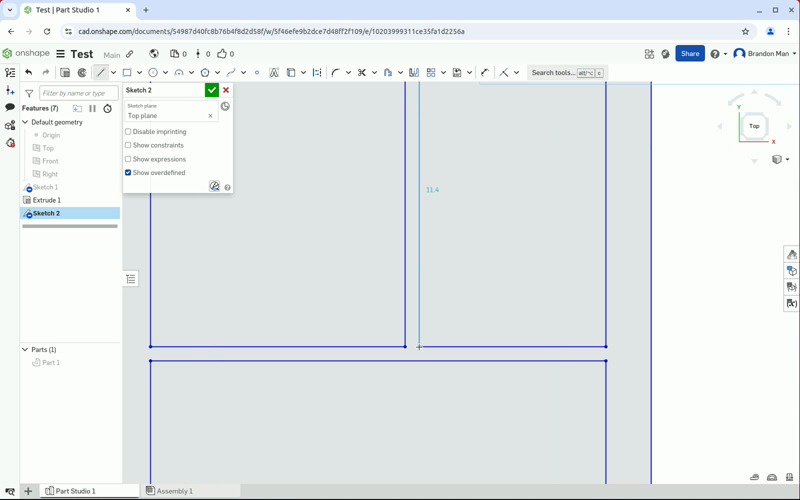
scroll(6)
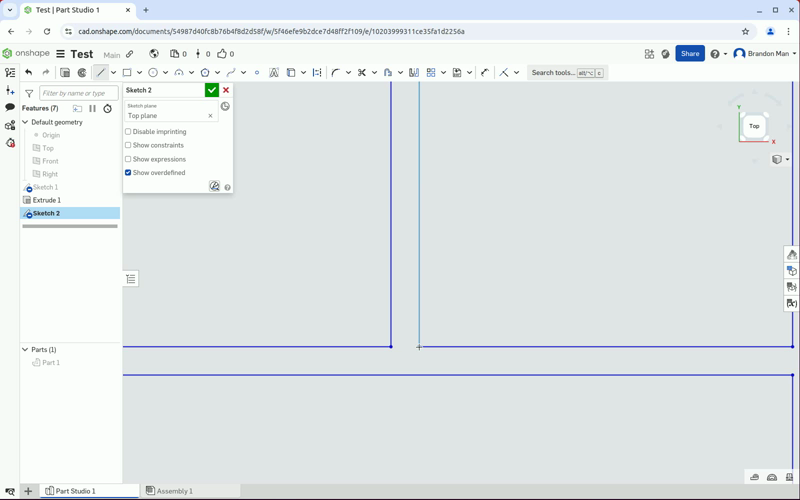
key_up(shift)
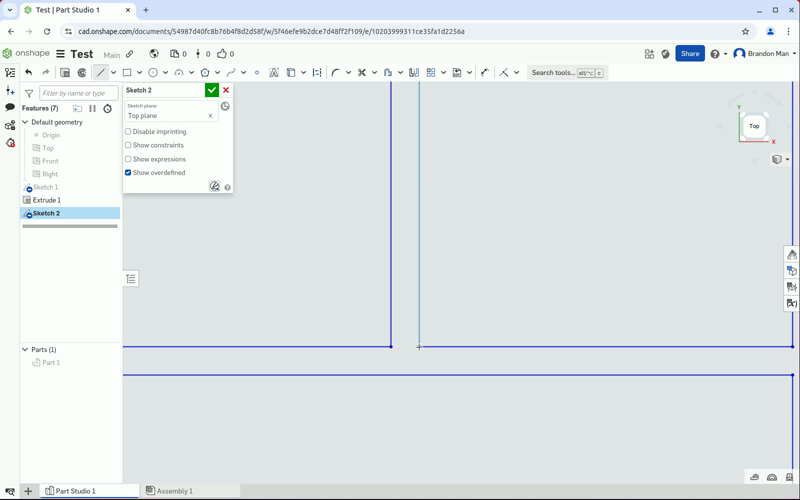
click(419, 346)
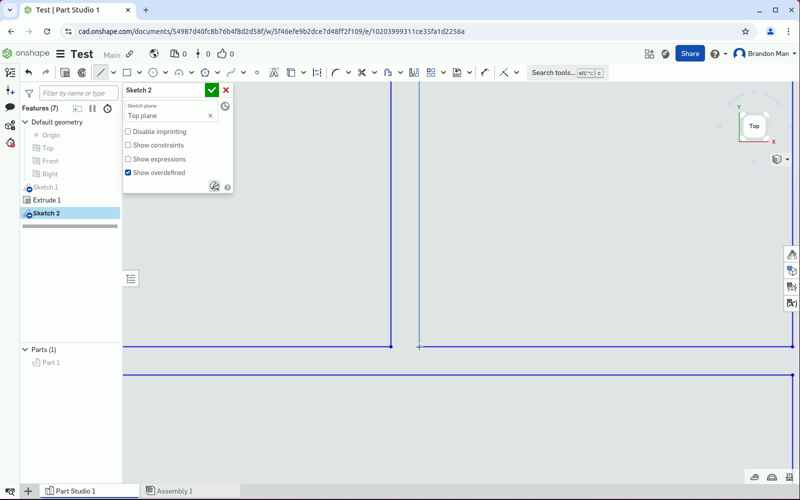
scroll(-6)
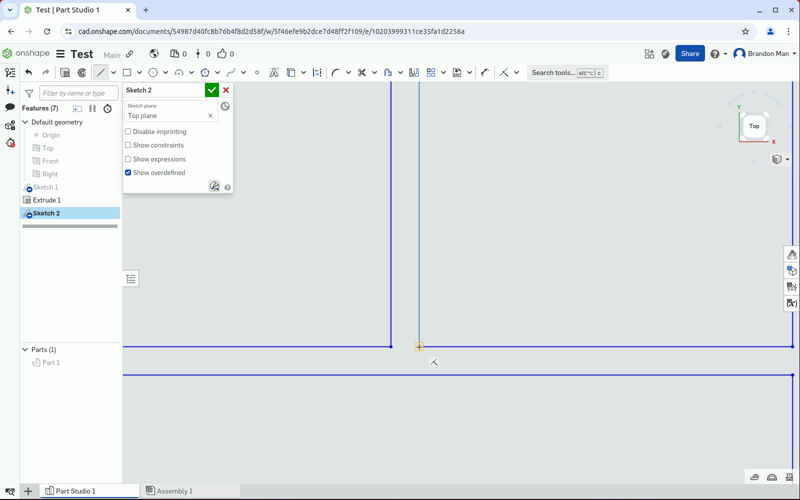
scroll(-6)
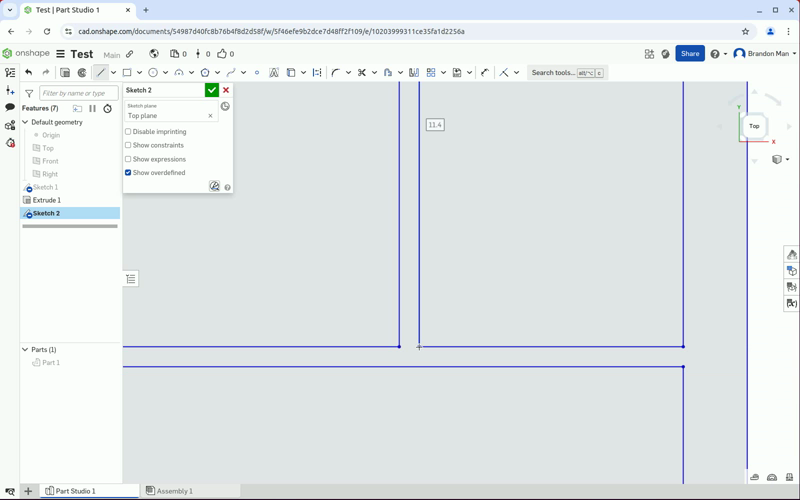
scroll(-6)
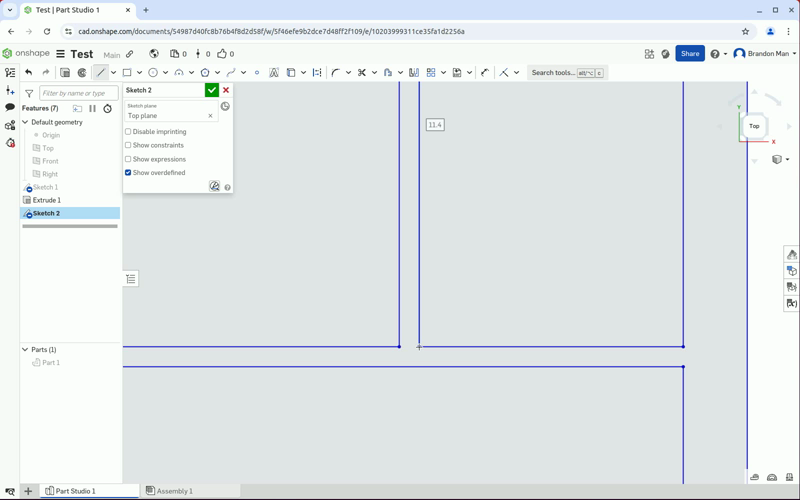
scroll(-6)
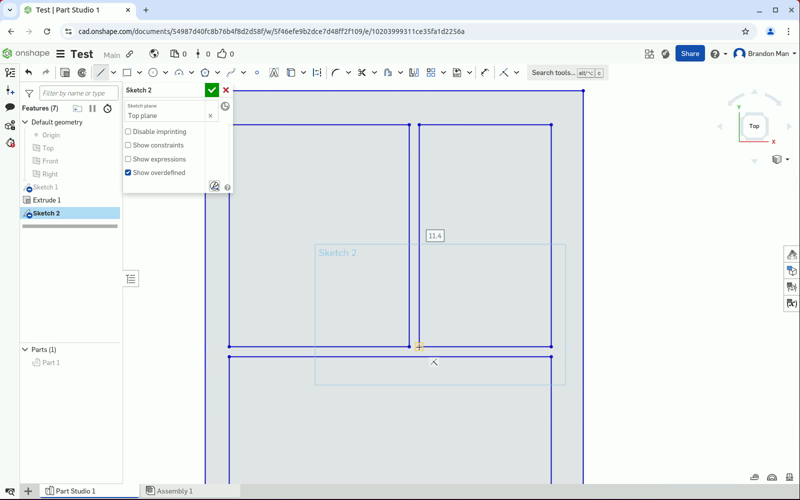
scroll(-6)
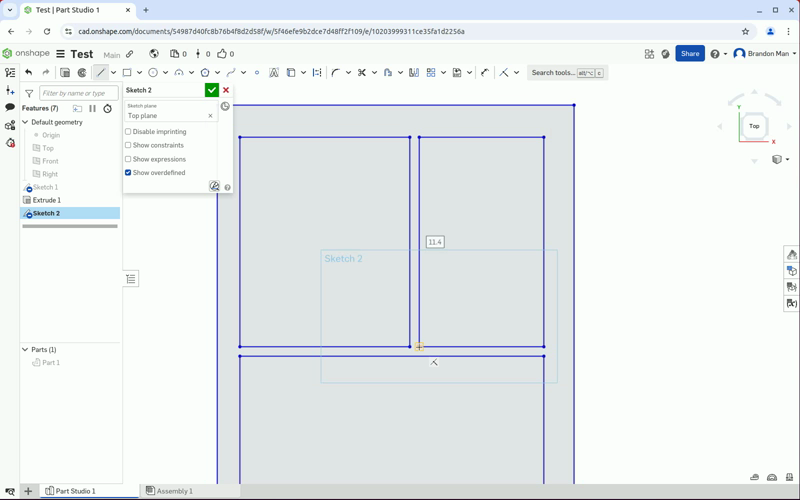
scroll(-6)
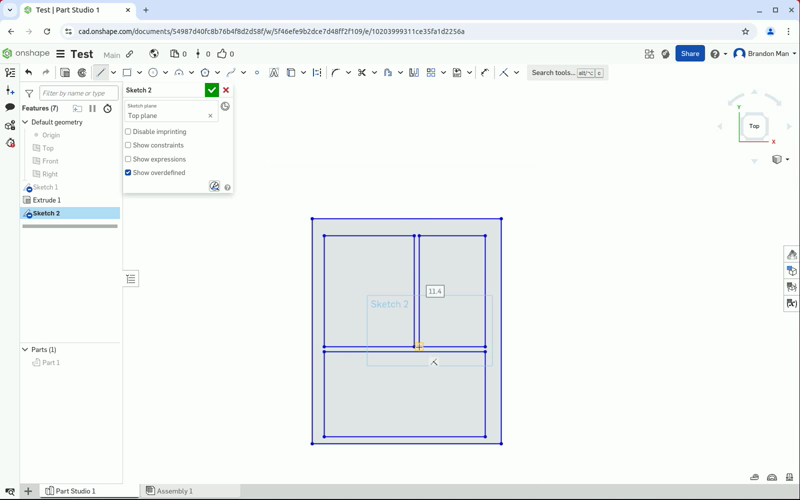
scroll(-6)
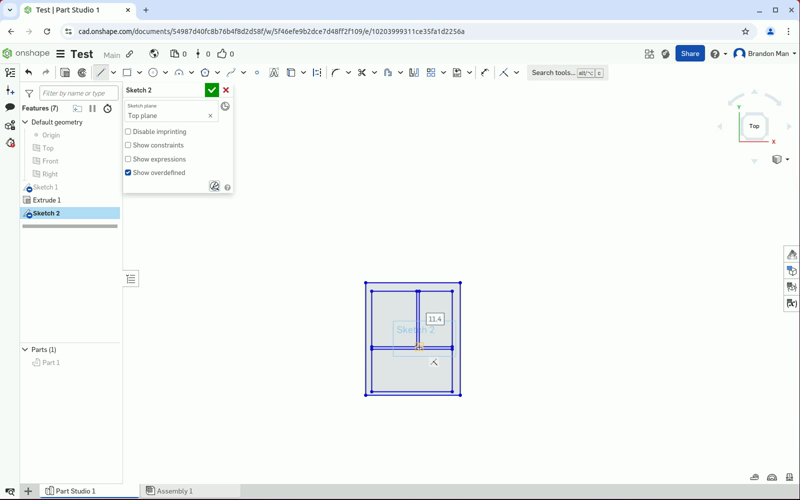
key(esc)
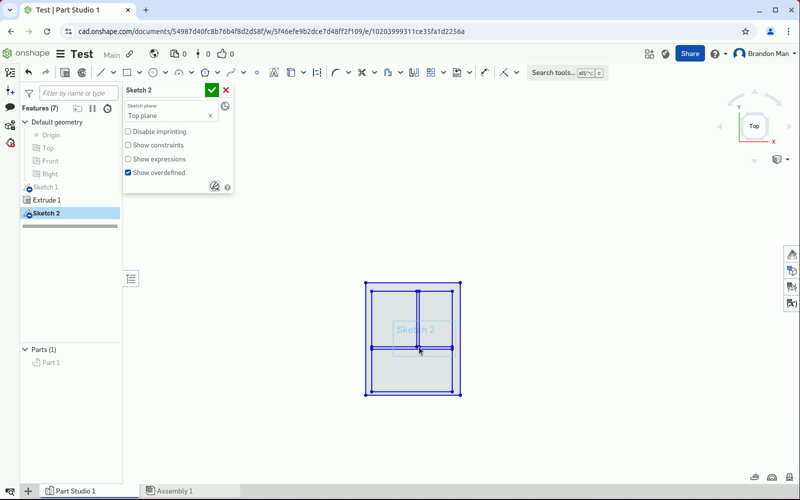
mouse_move(457, 381)
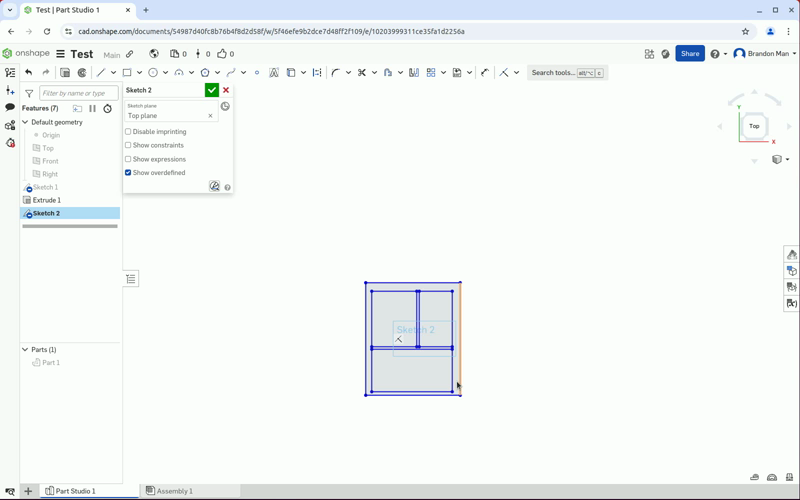
click(457, 381)
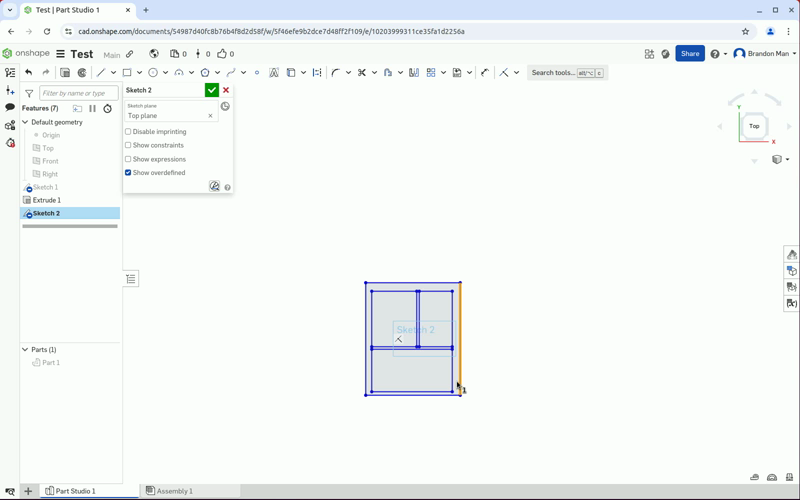
mouse_move(73, 352)
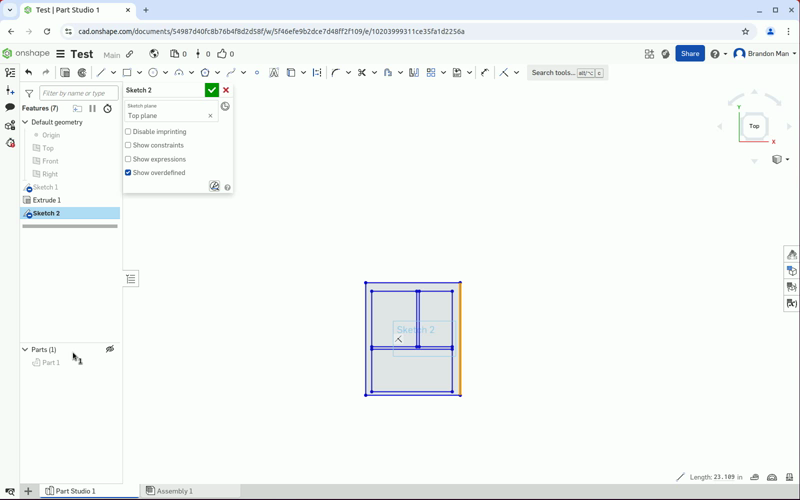
key(shift+y)
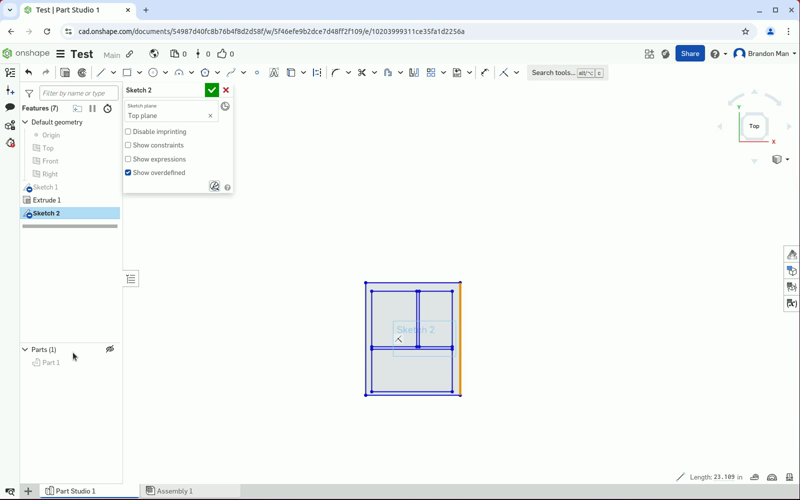
key(shift+e)
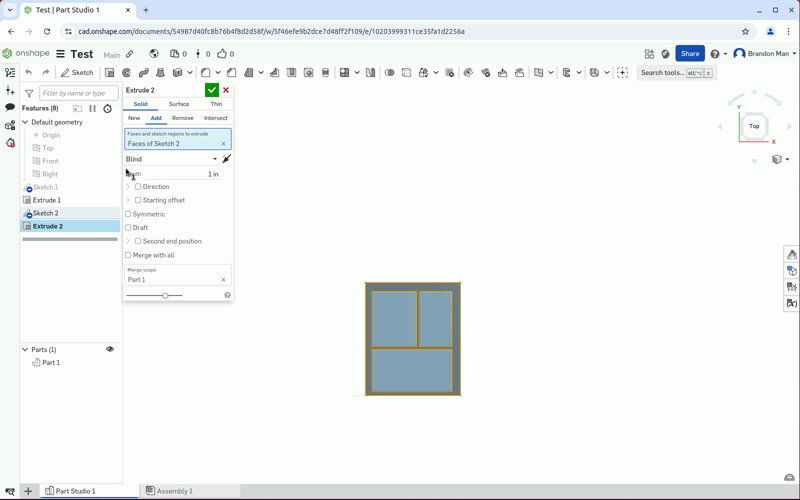
mouse_move(143, 106)
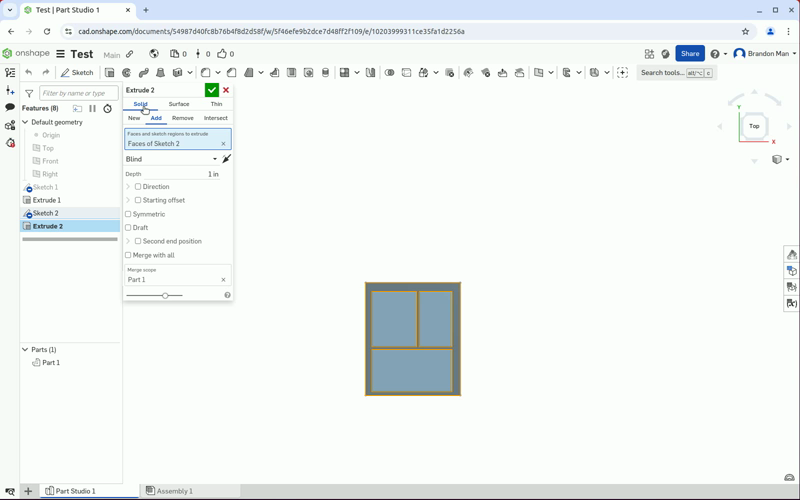
click(143, 106)
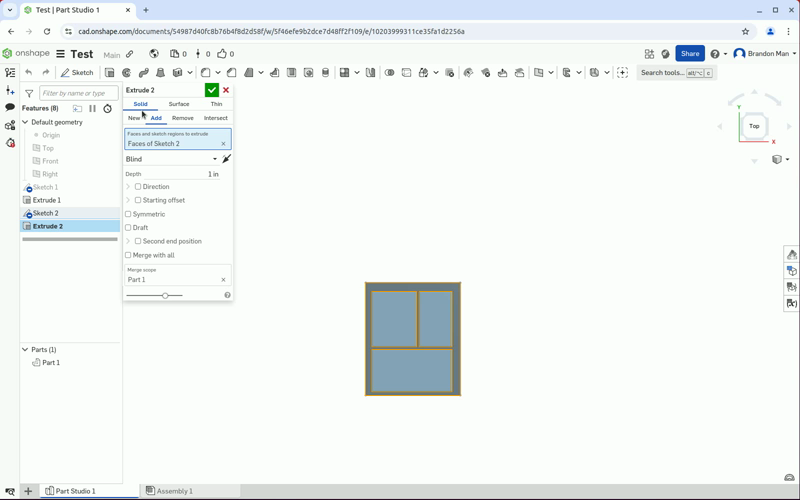
mouse_move(137, 120)
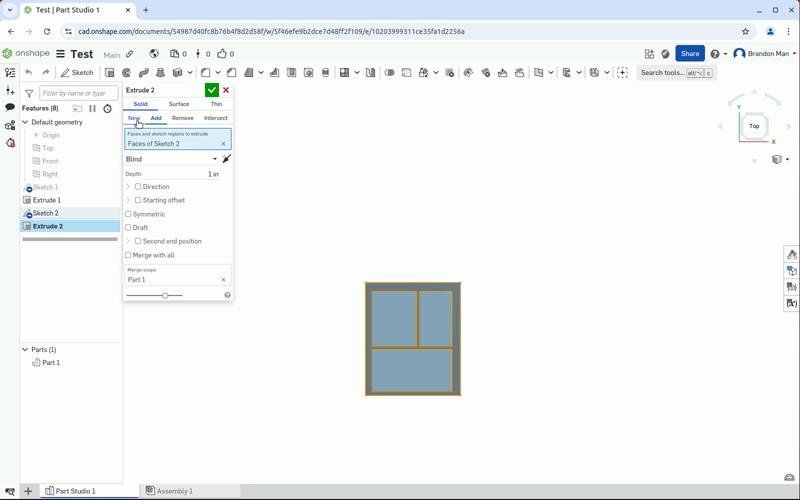
click(137, 120)
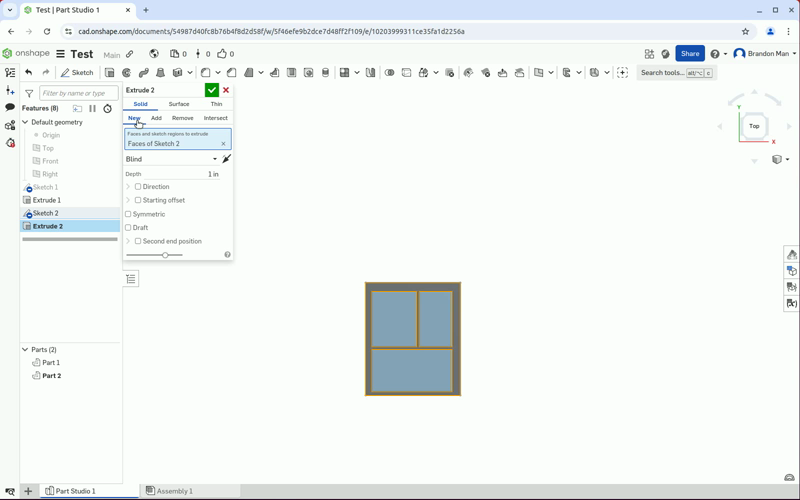
key(tab, 4)
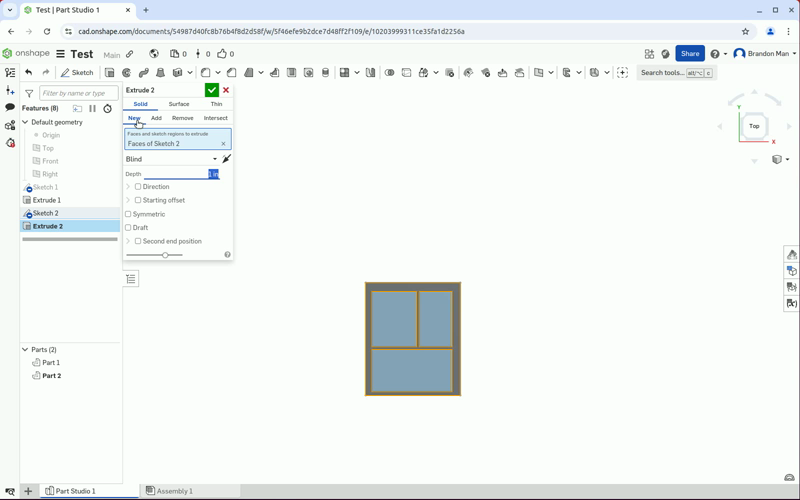
text(0.481)
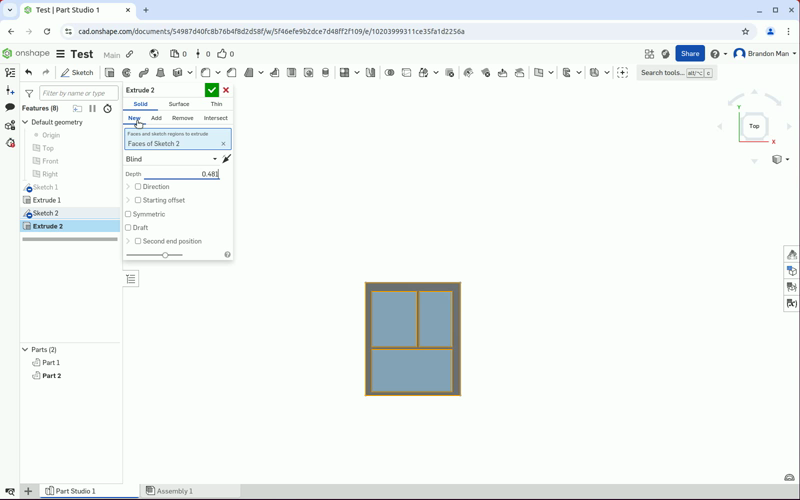
key(enter)
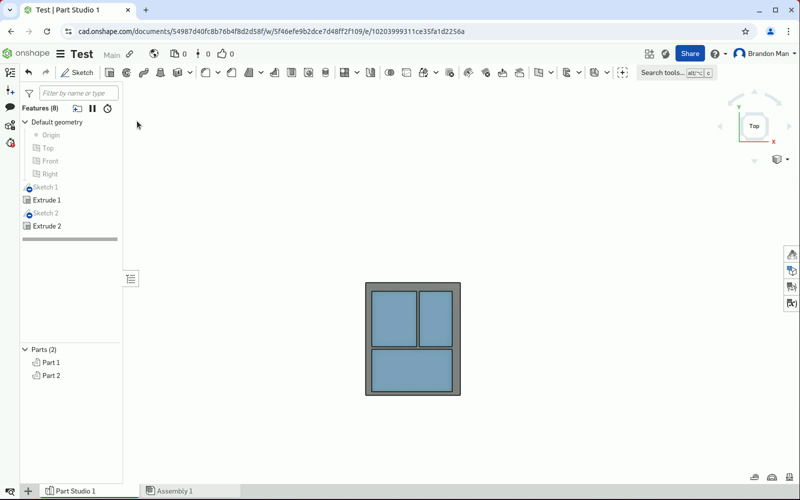
key(shift+h)
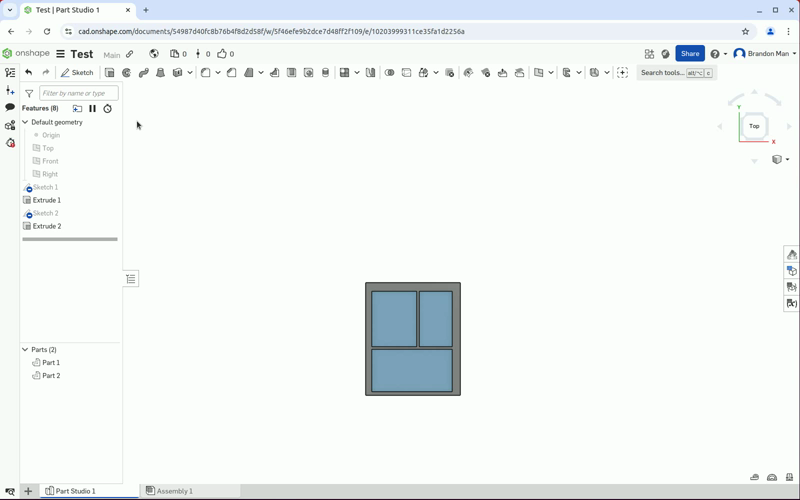
key(shift+h)
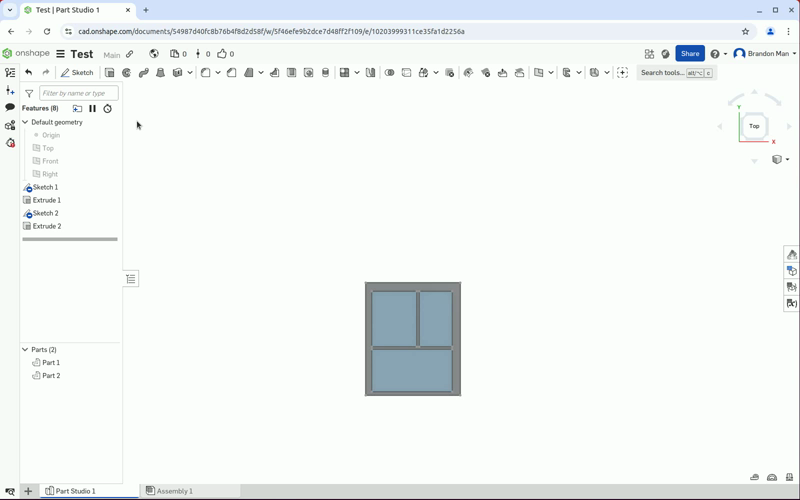
key(shift+7)
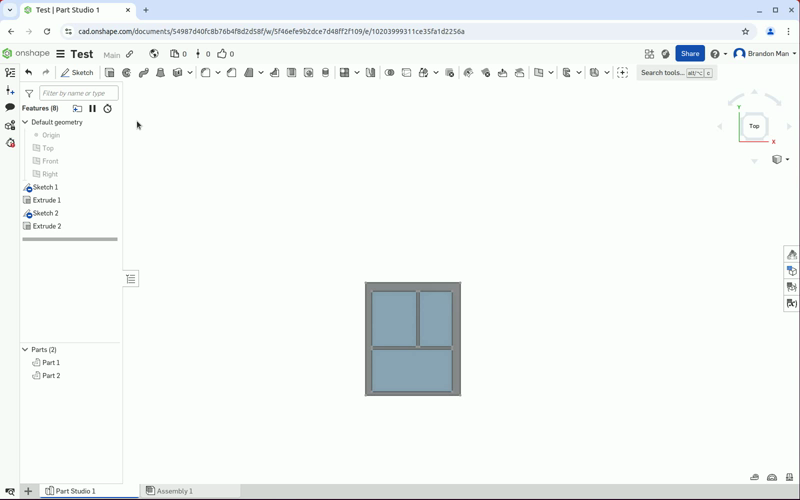
key(up, 3)
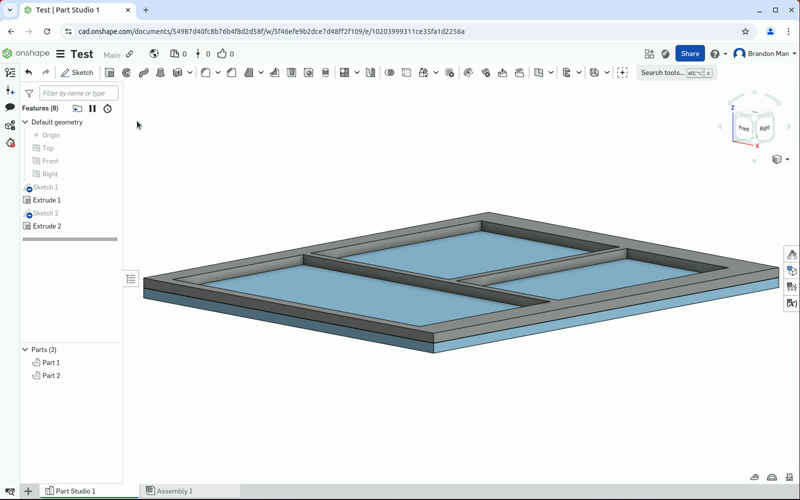
key(left, 3)
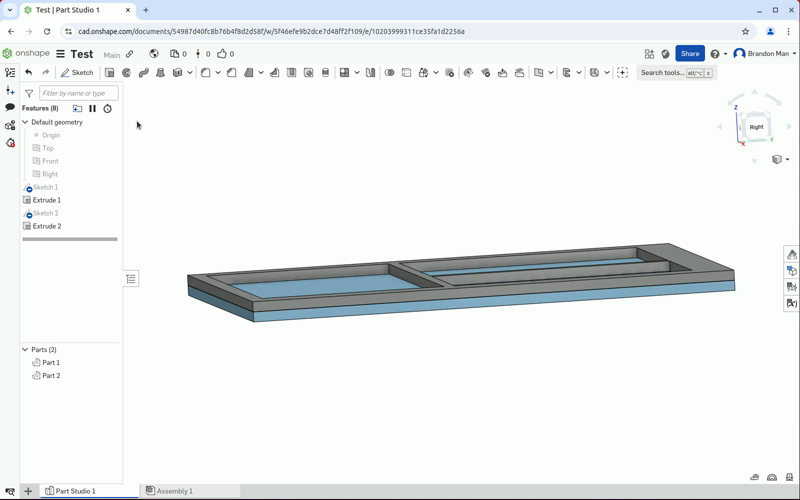
key(right, 3)
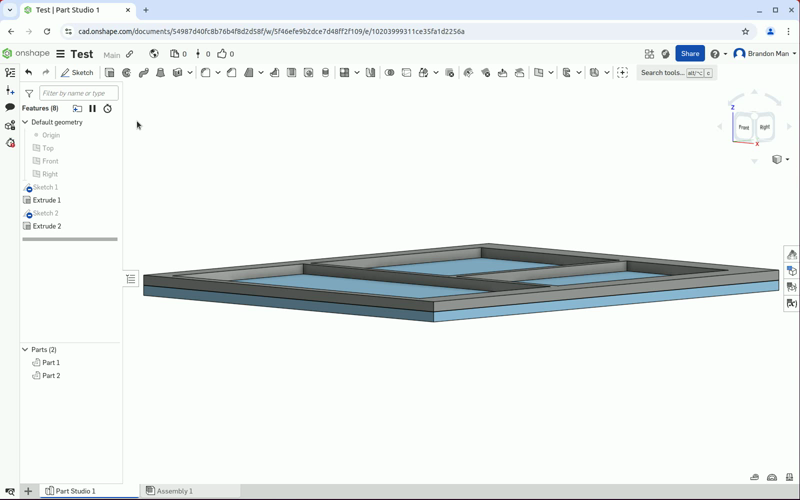
key(down, 3)
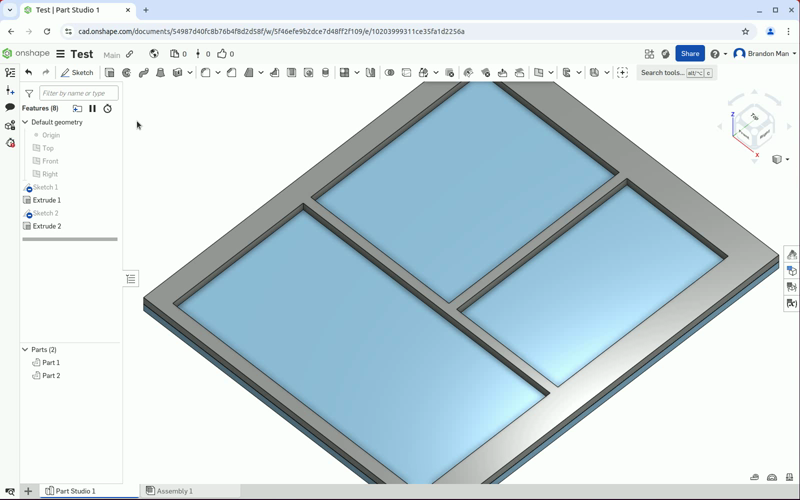
mouse_move(73, 189)
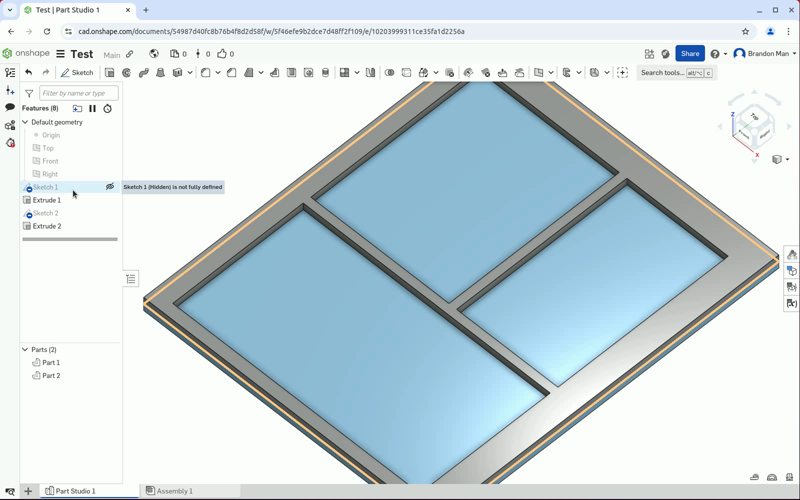
click(73, 189)